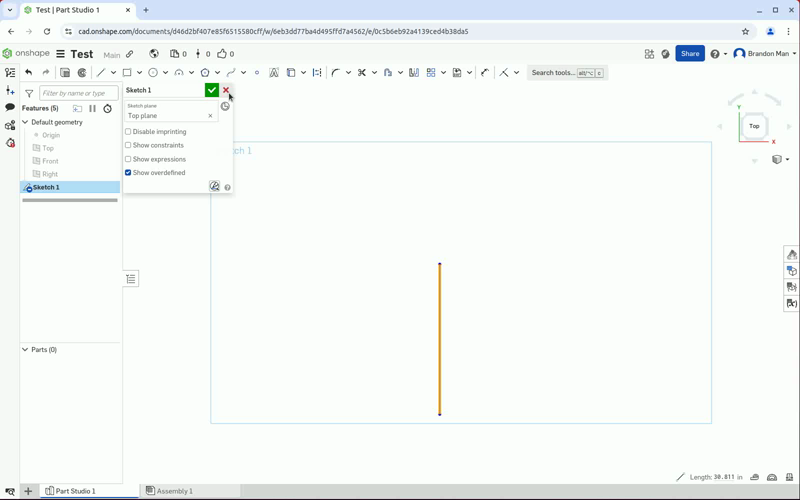
key(shift+h)
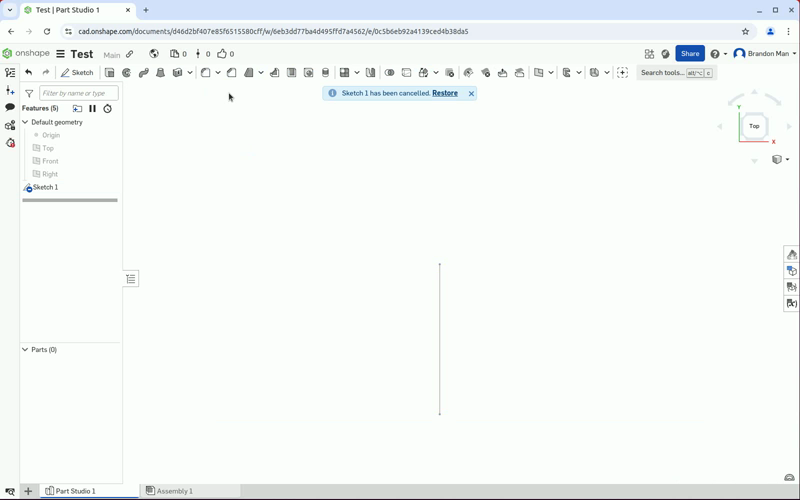
key(shift+s)
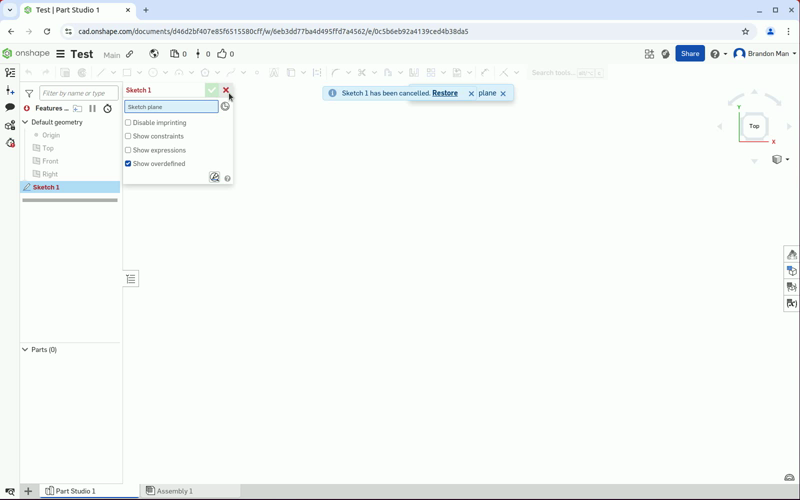
mouse_move(73, 150)
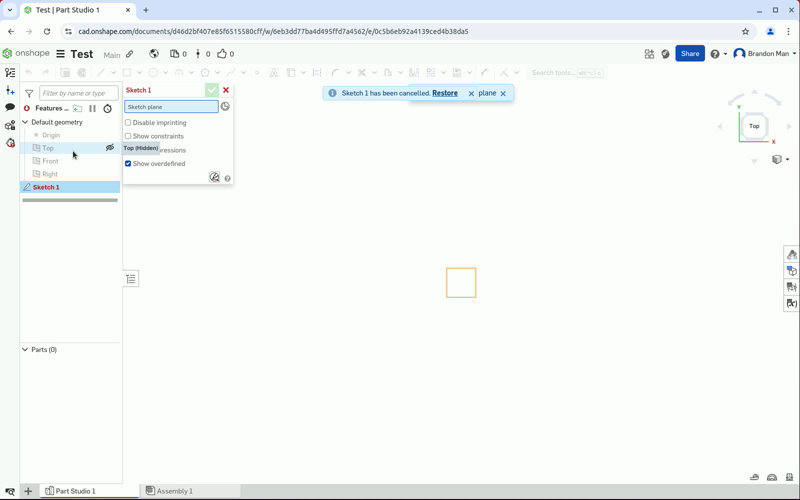
click(73, 150)
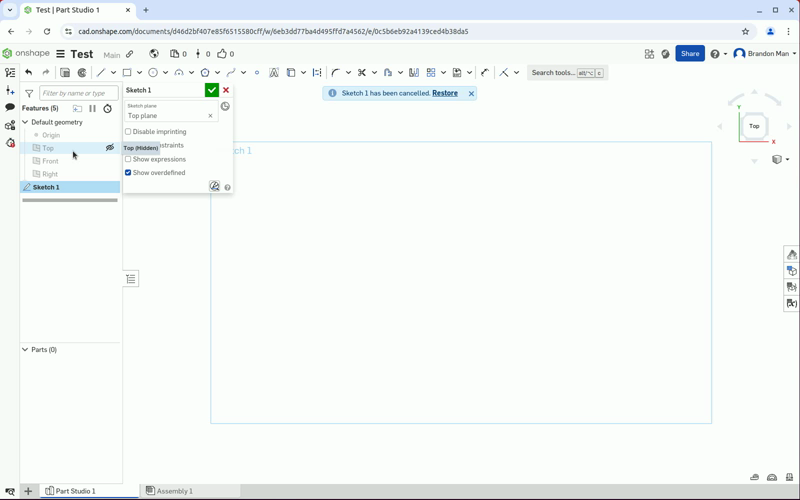
mouse_move(73, 352)
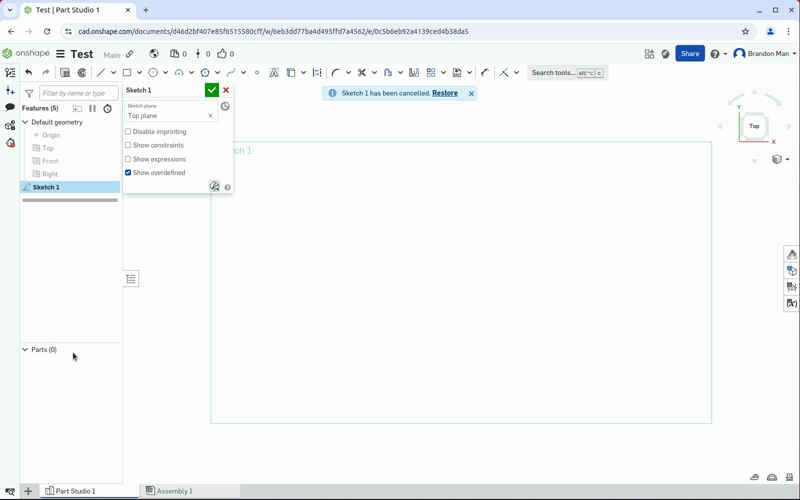
key(y)
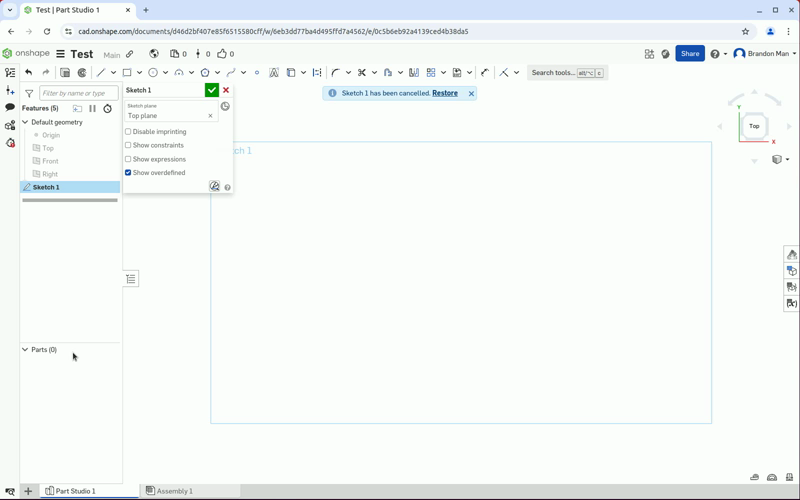
key(l)
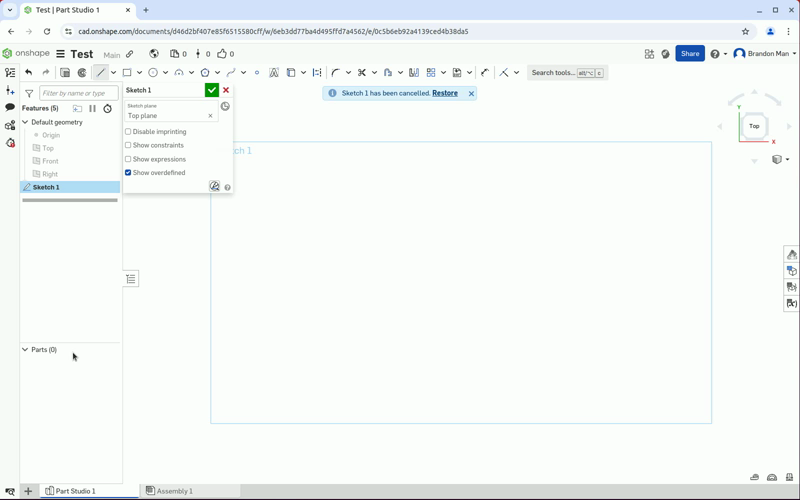
key_down(shift)
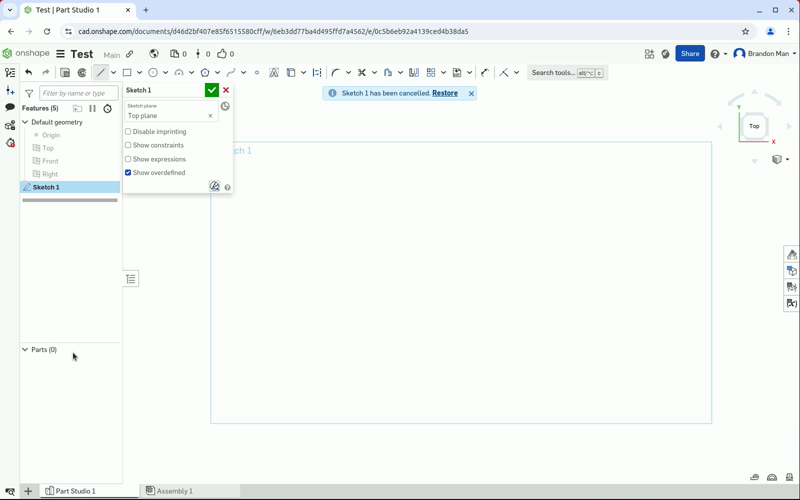
mouse_move(460, 282)
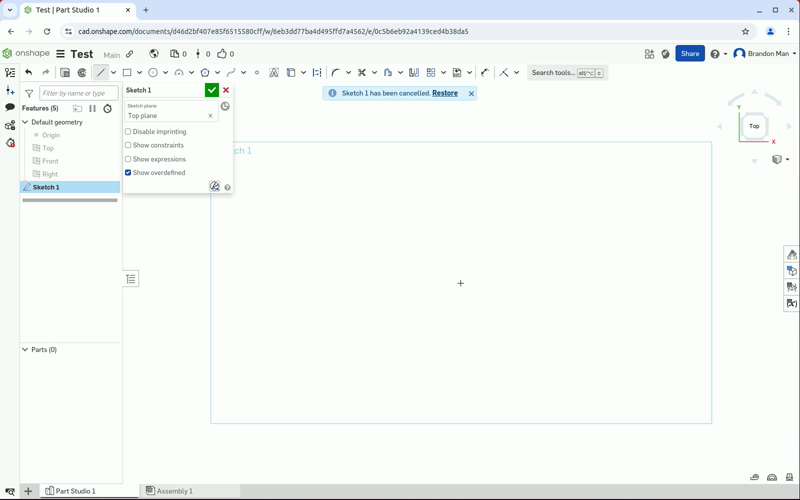
click(460, 282)
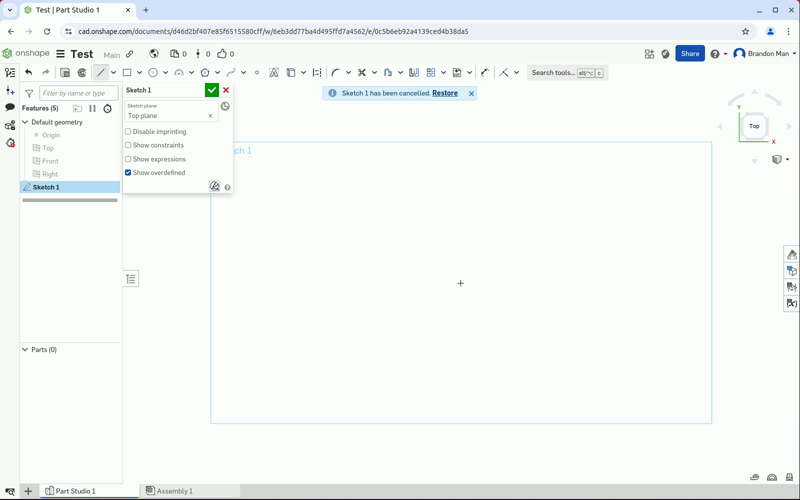
key_up(shift)
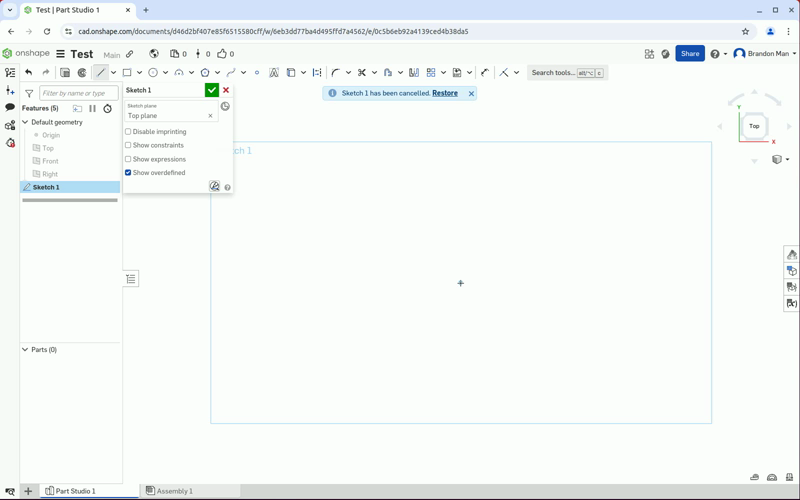
key_down(shift)
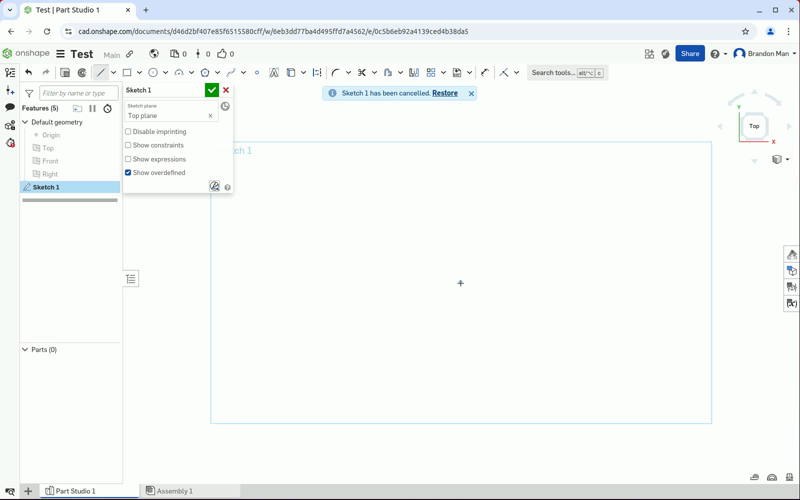
mouse_move(573, 282)
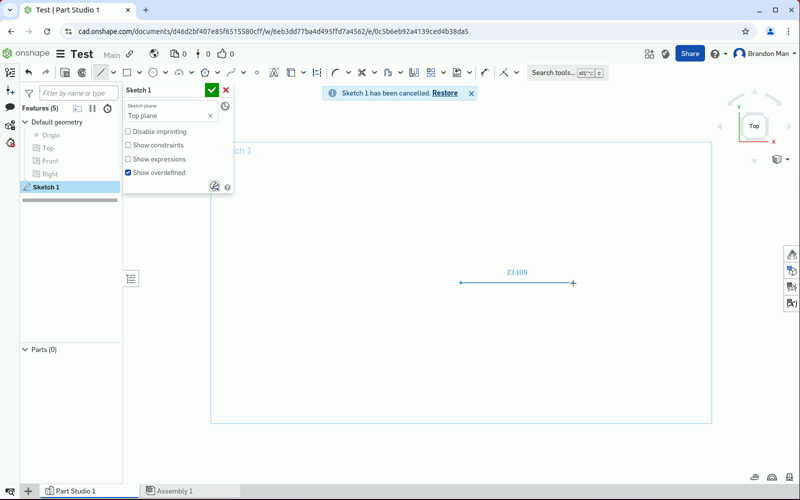
click(573, 282)
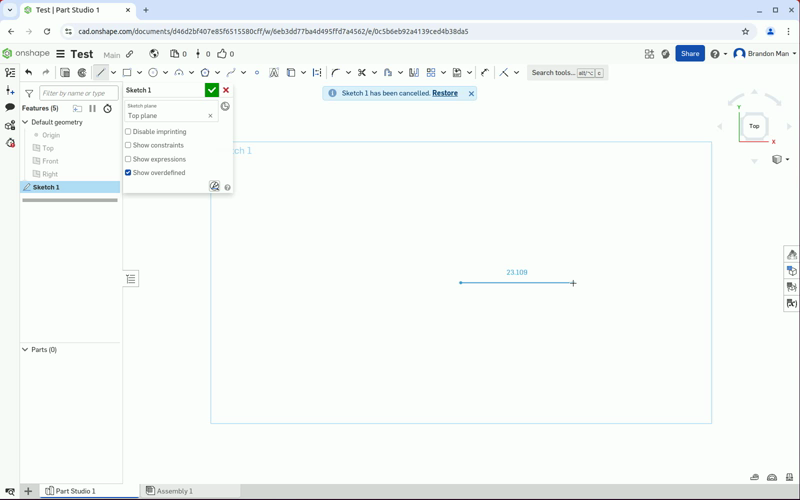
key_up(shift)
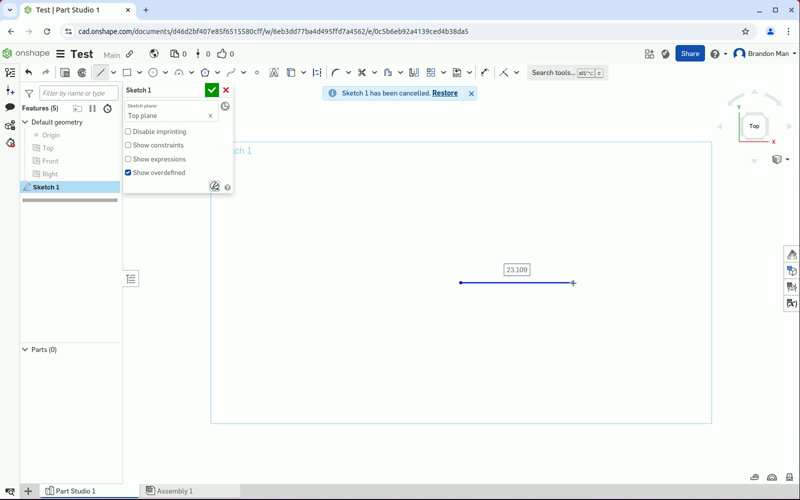
key_down(shift)
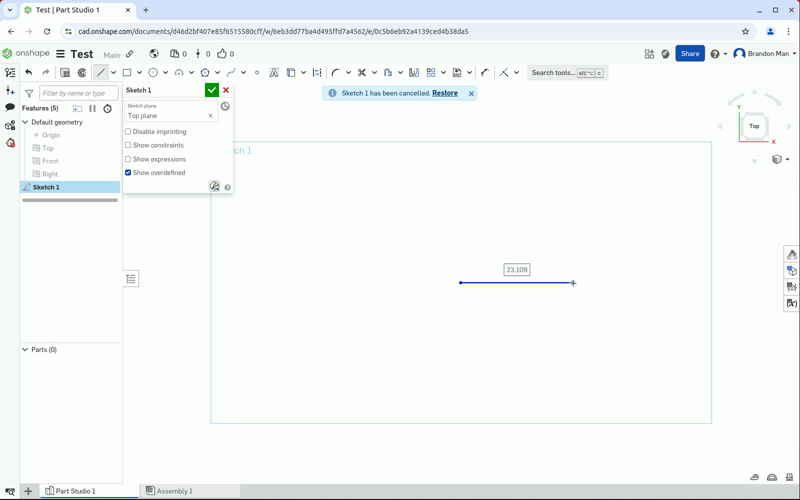
mouse_move(573, 215)
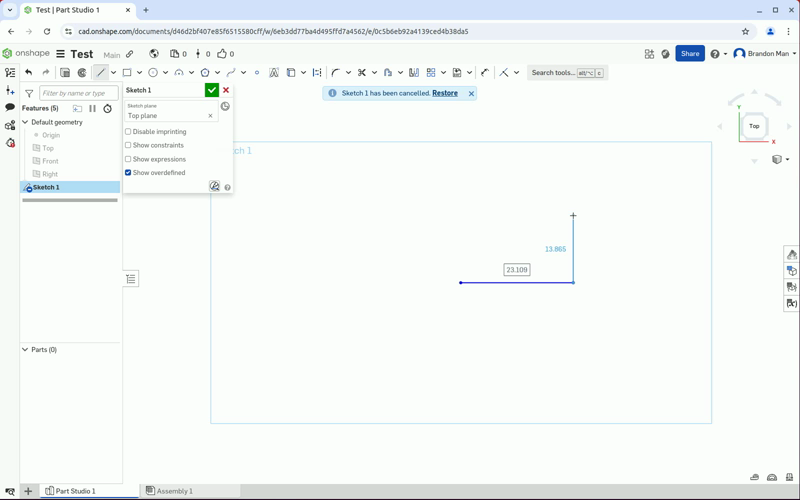
click(573, 215)
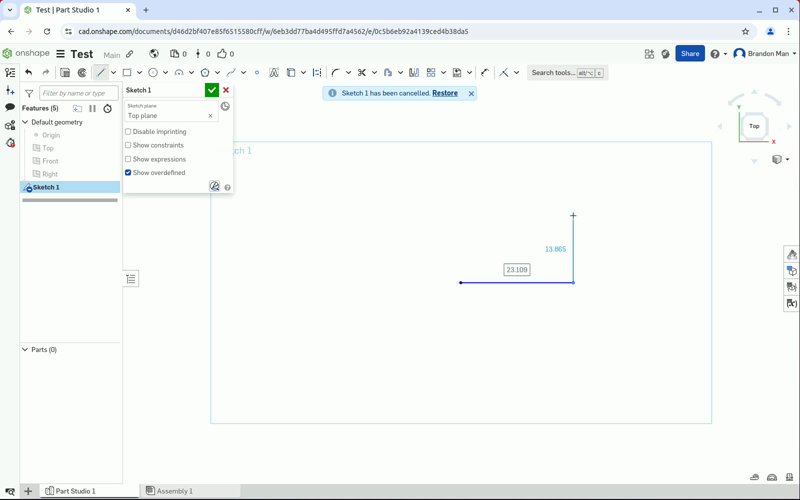
key_up(shift)
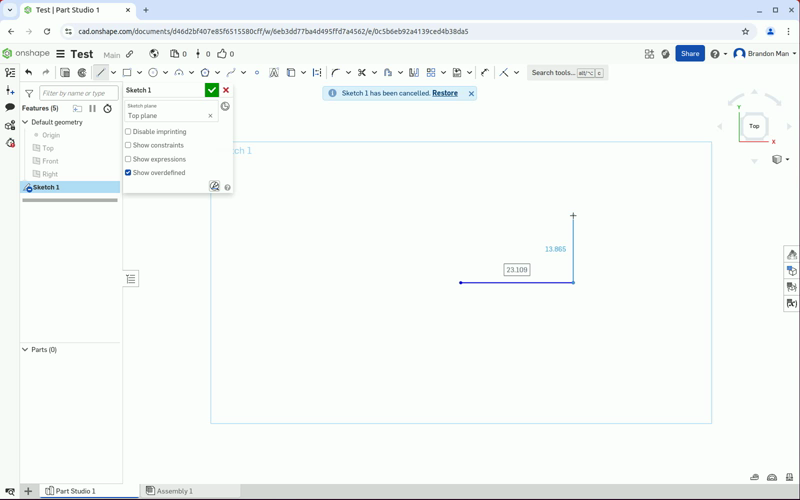
key_down(shift)
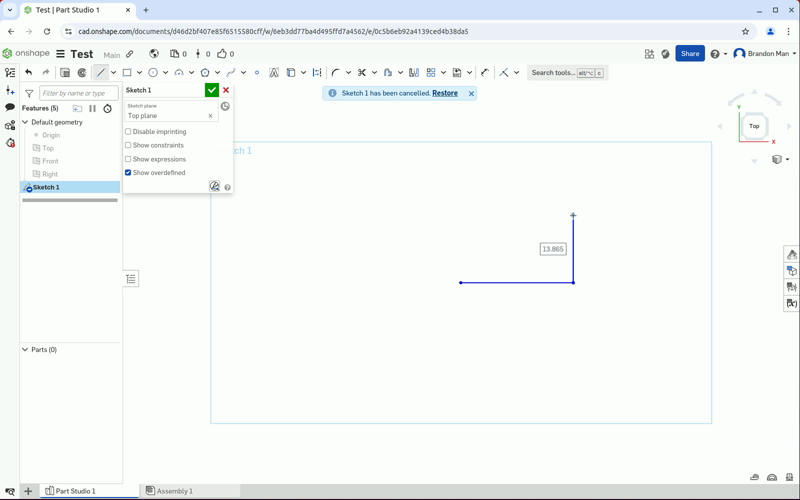
mouse_move(460, 215)
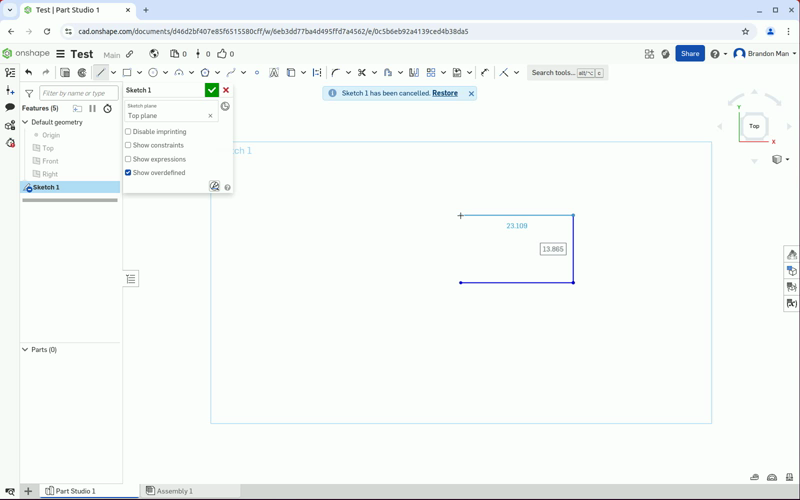
click(460, 215)
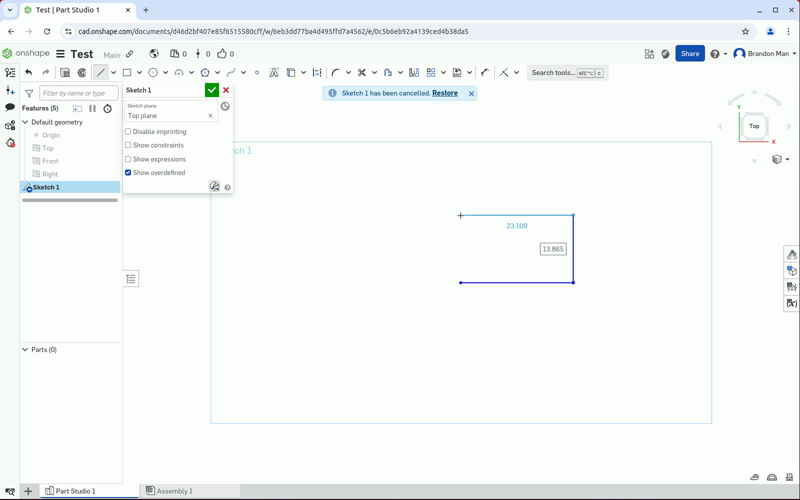
key_up(shift)
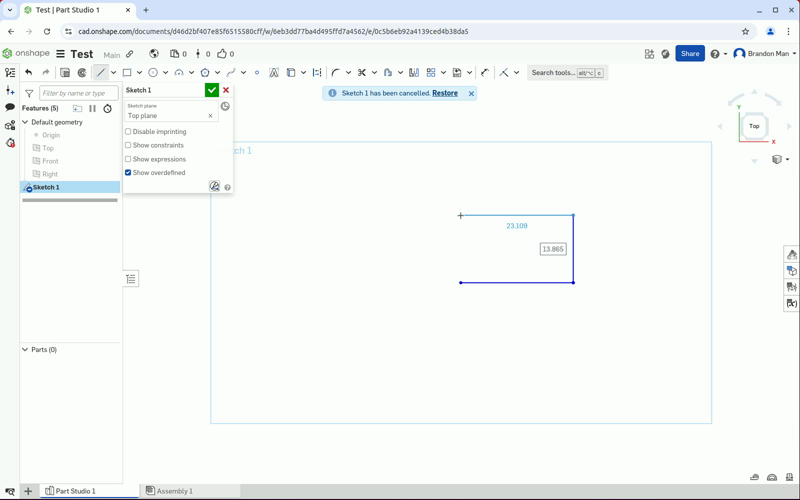
key_down(shift)
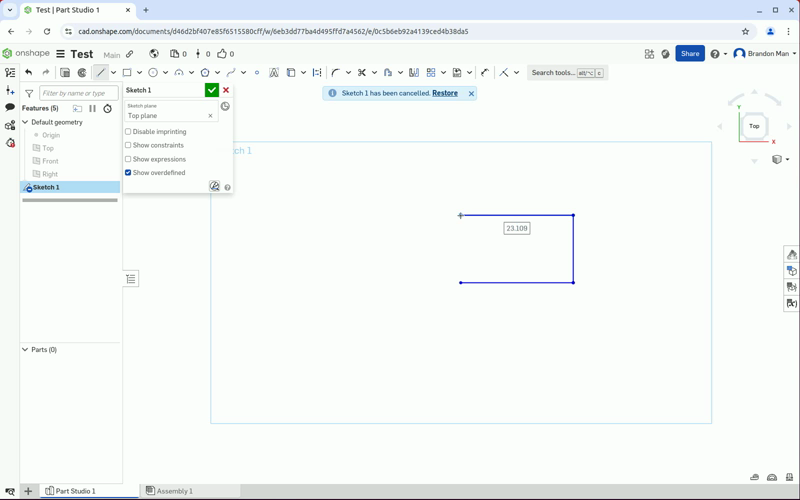
mouse_move(460, 282)
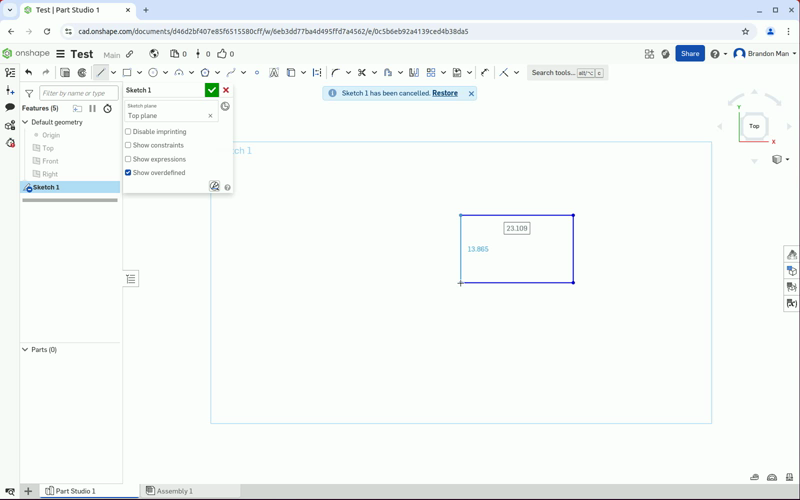
key_up(shift)
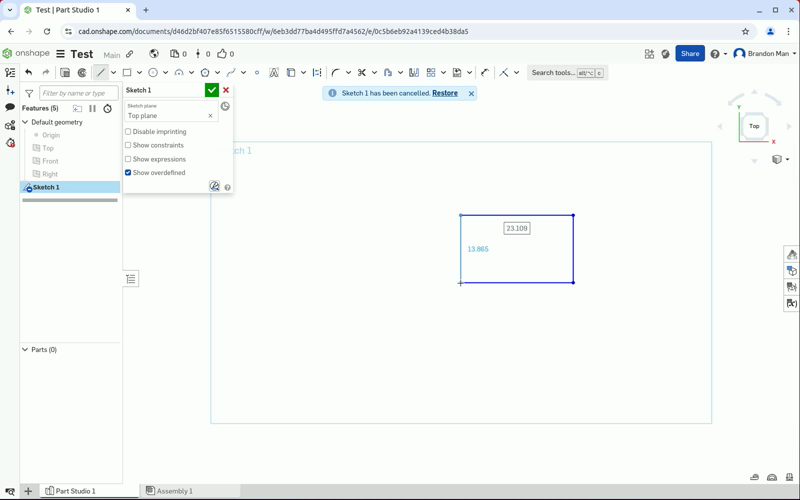
click(460, 282)
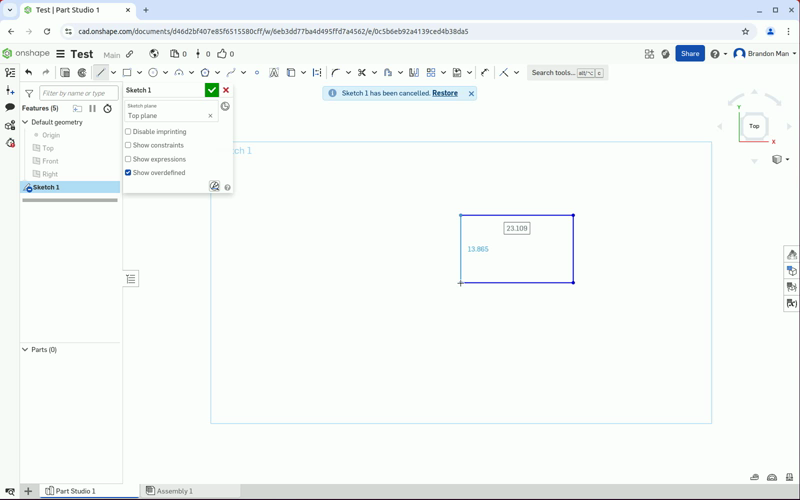
key(esc)
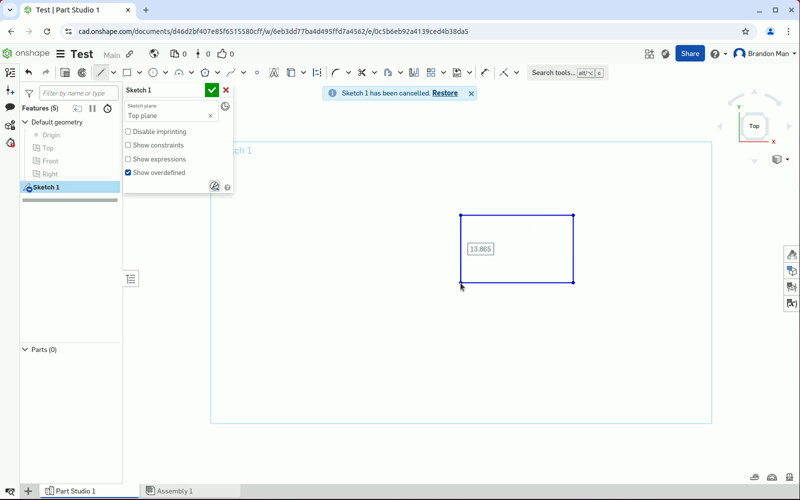
mouse_move(552, 232)
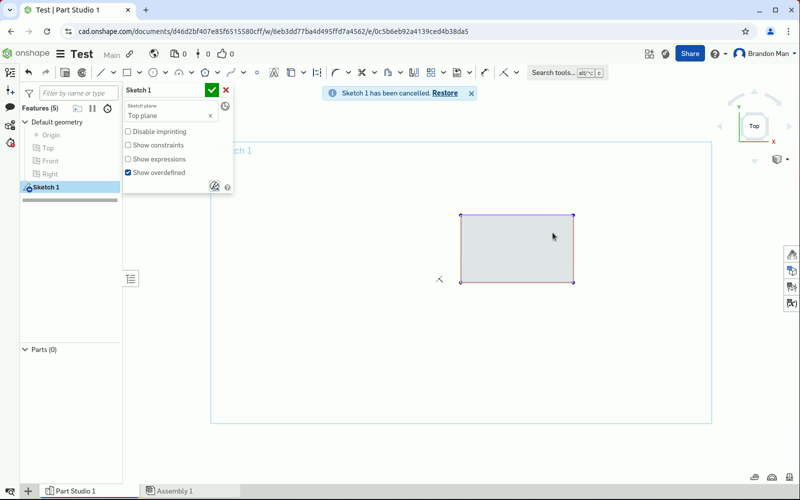
click(552, 232)
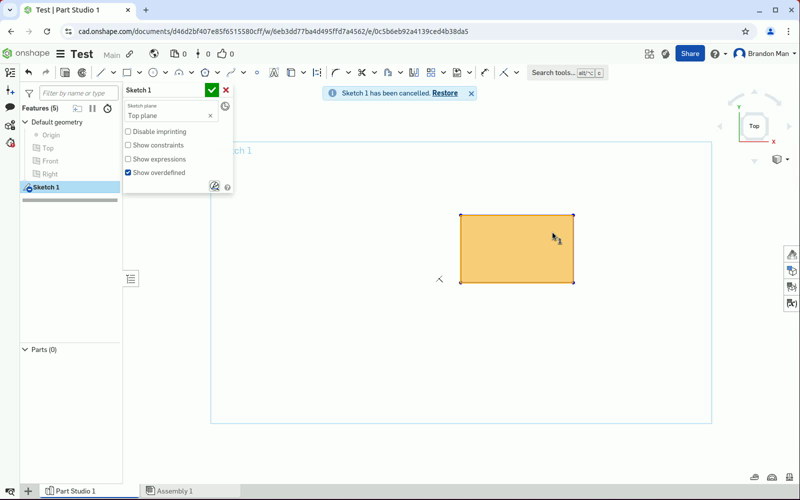
mouse_move(73, 352)
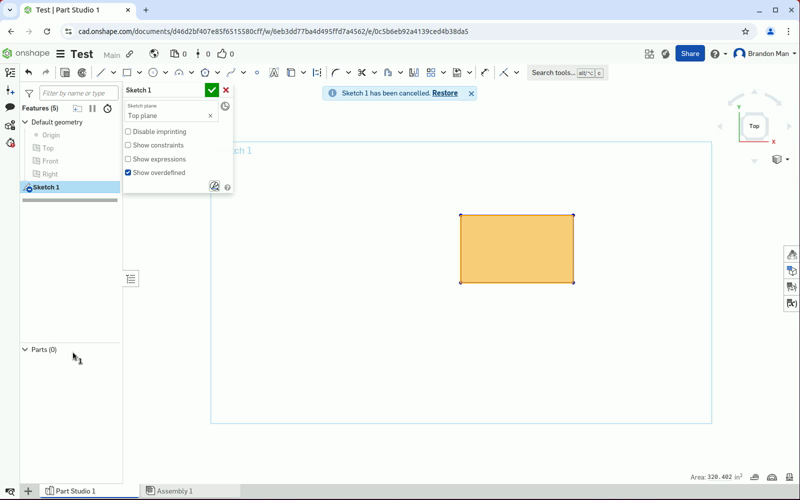
key(shift+y)
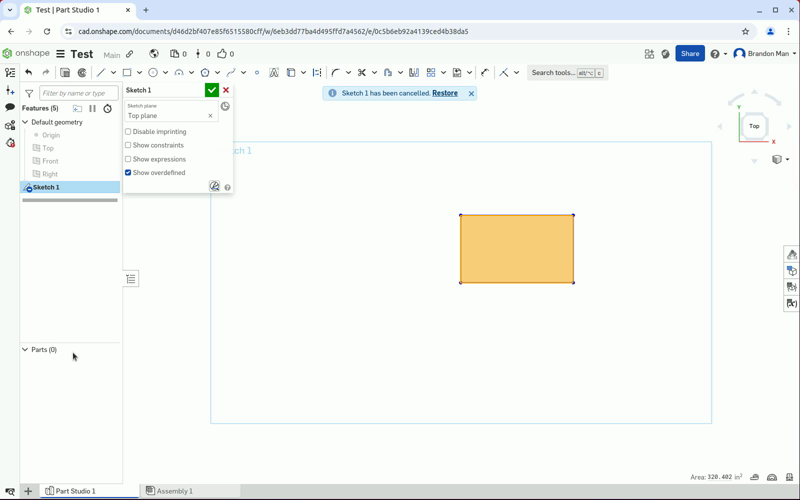
key(shift+e)
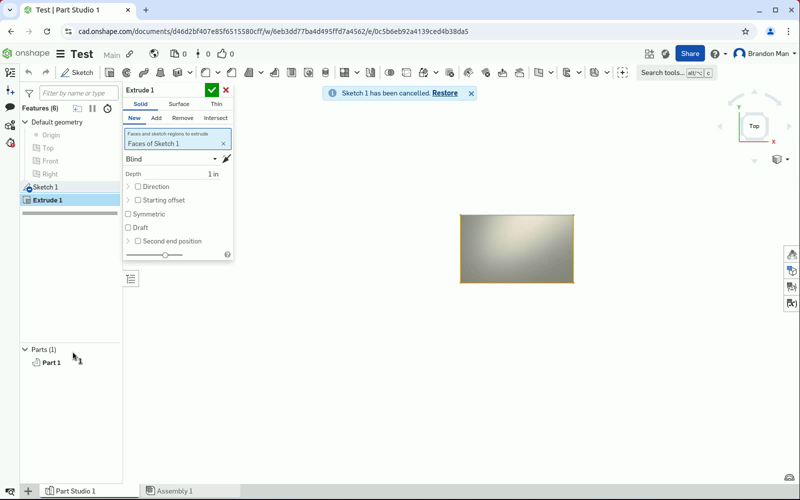
mouse_move(143, 106)
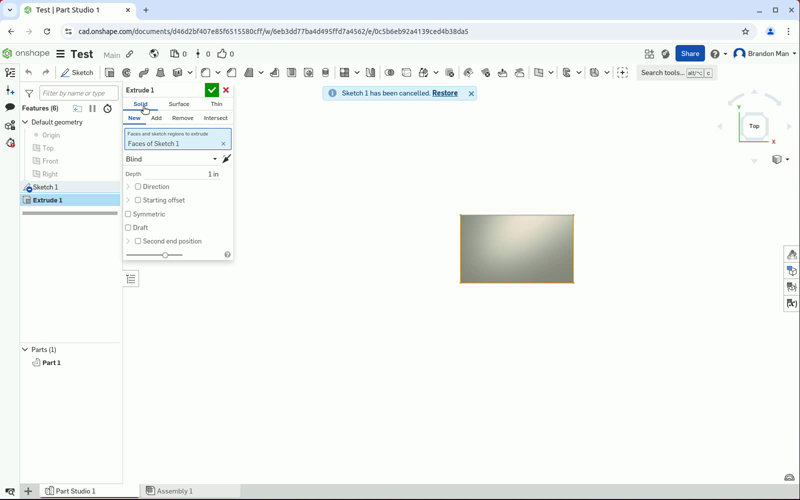
click(143, 106)
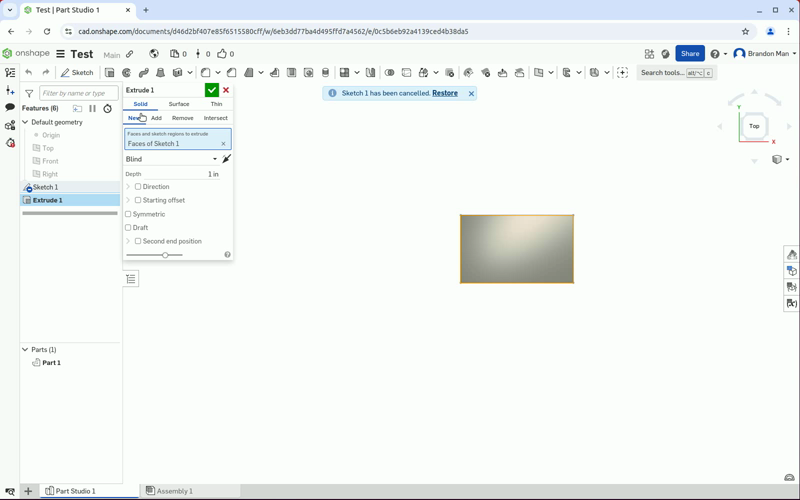
mouse_move(137, 120)
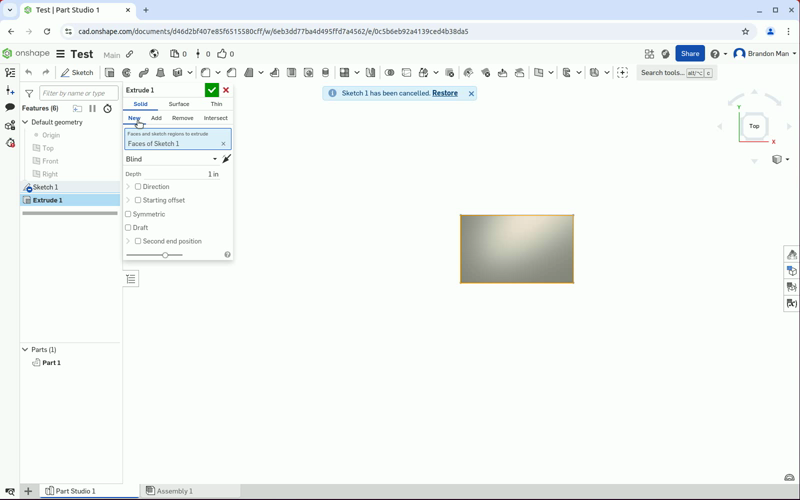
click(137, 120)
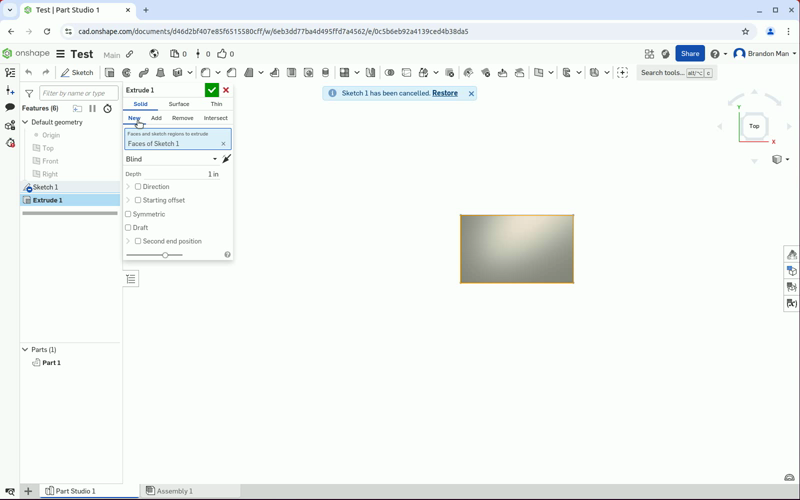
key(tab, 4)
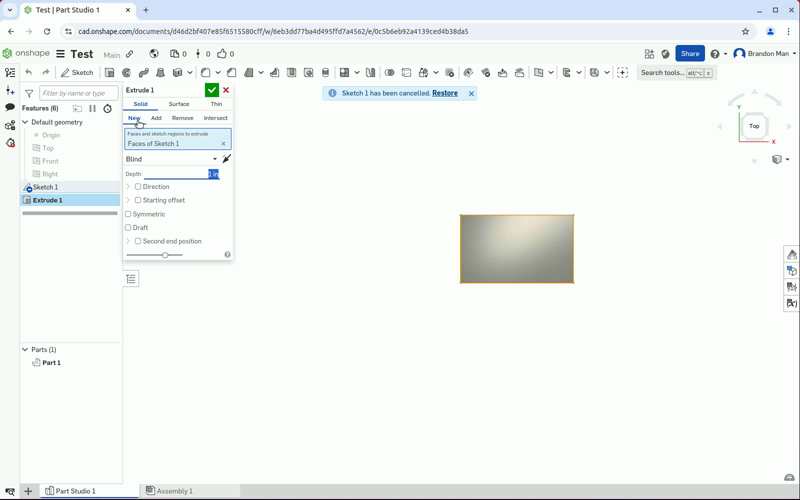
text(0.963)
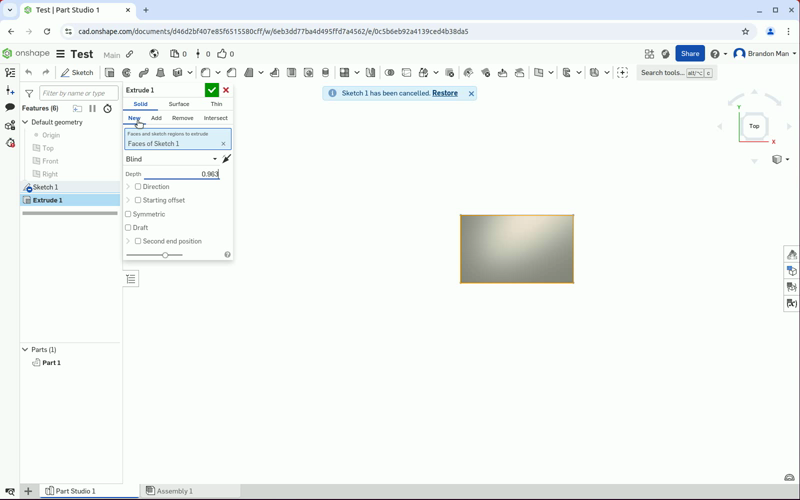
key(enter)
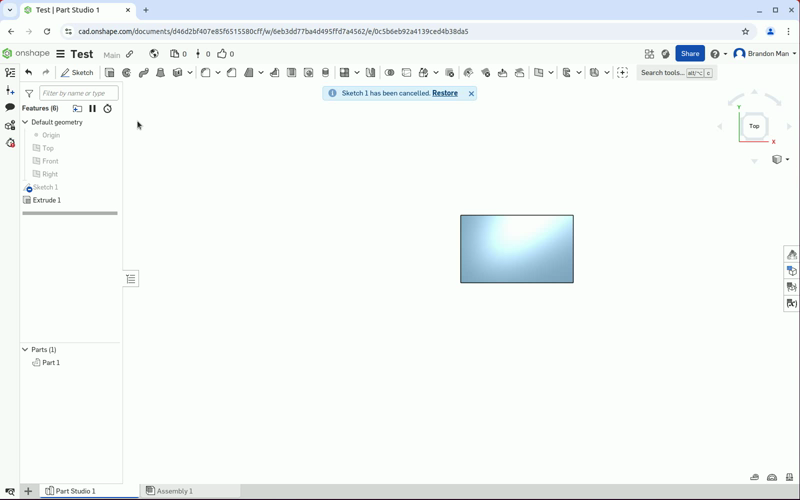
key(shift+h)
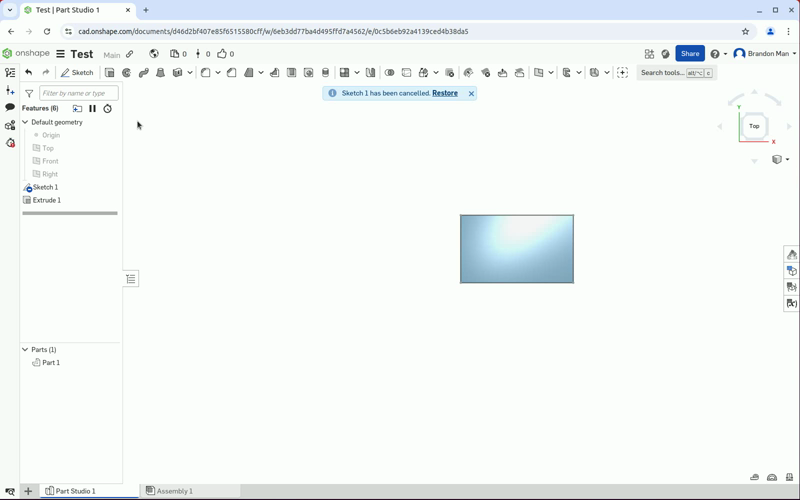
key(shift+h)
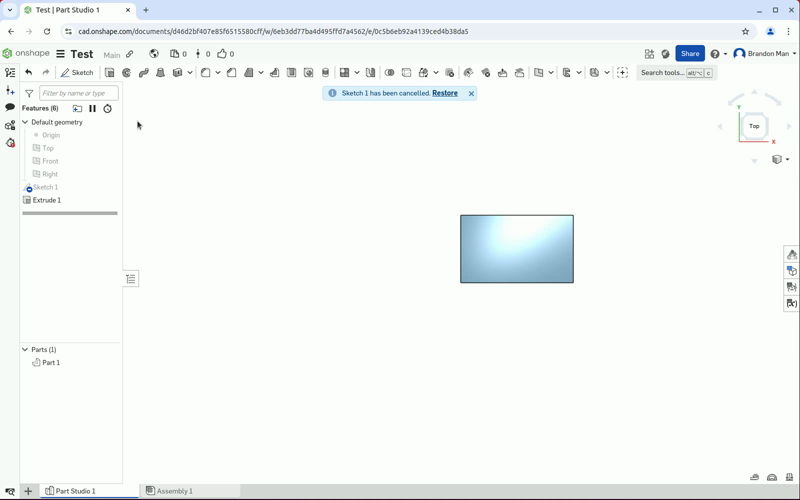
mouse_move(73, 189)
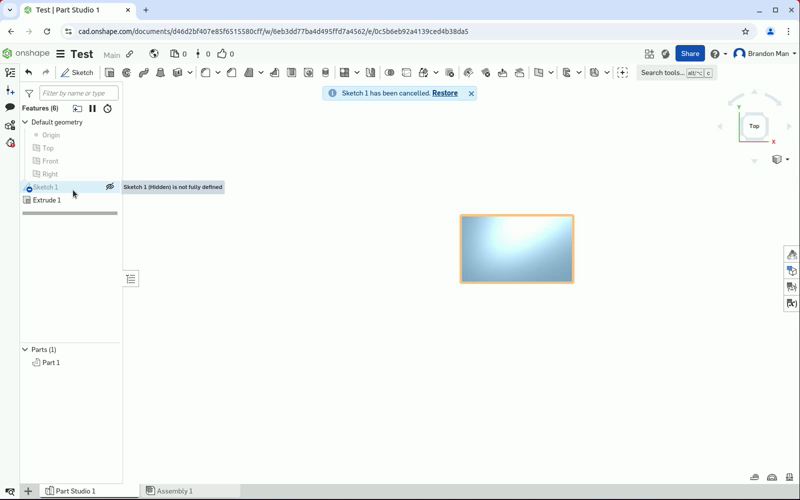
click(73, 189)
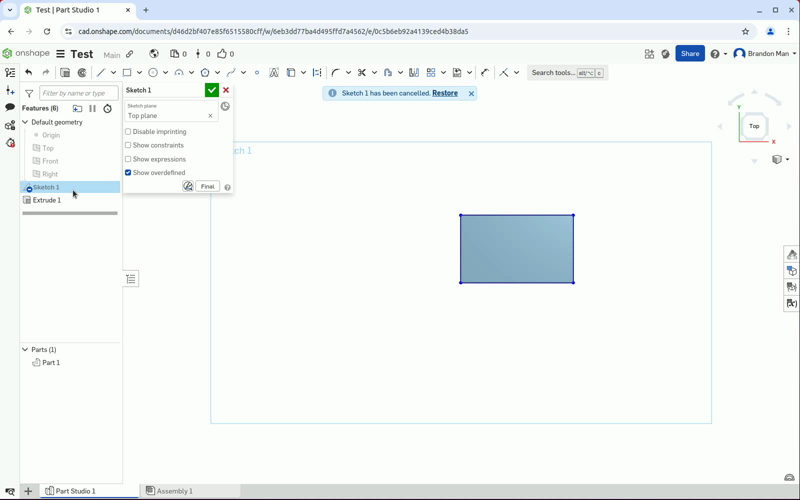
mouse_move(229, 92)
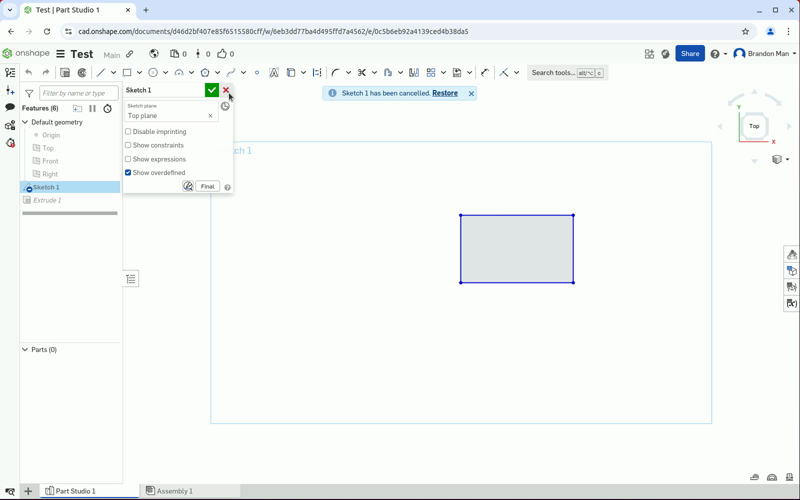
click(229, 92)
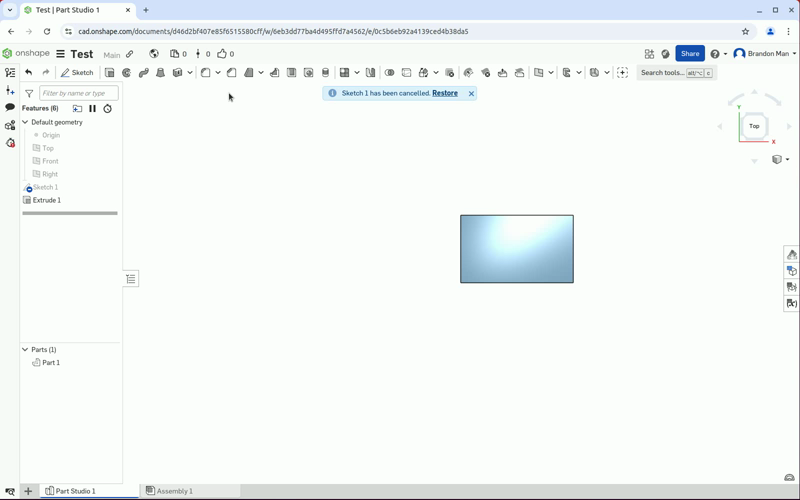
mouse_move(541, 75)
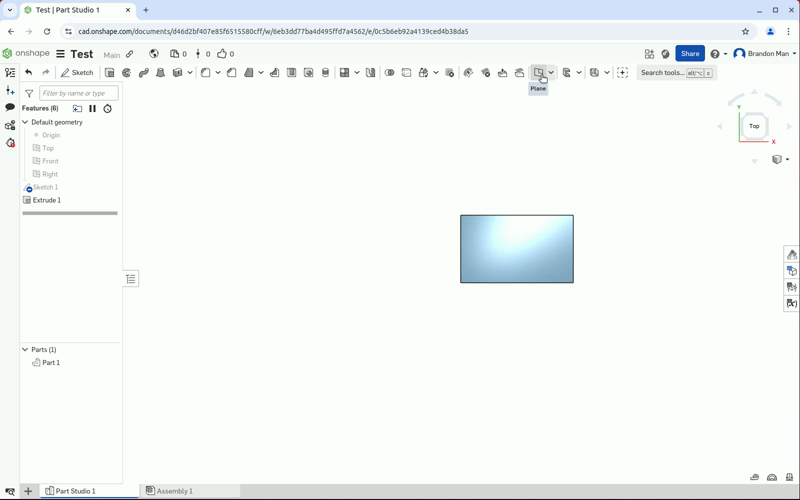
click(541, 75)
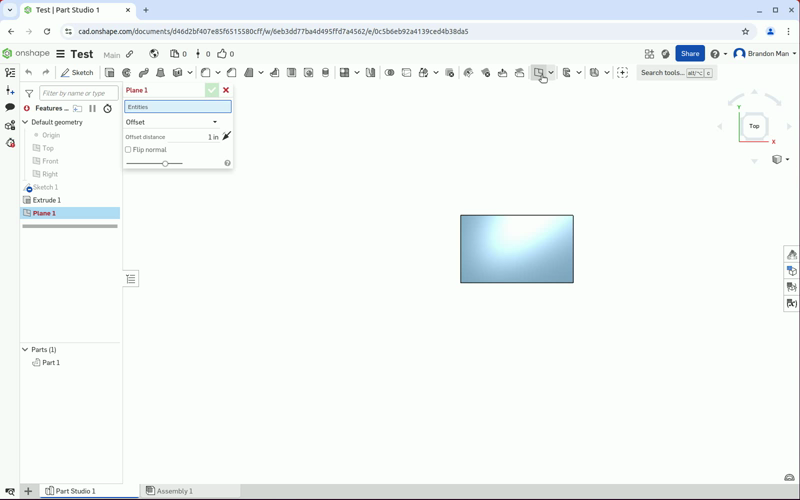
mouse_move(73, 150)
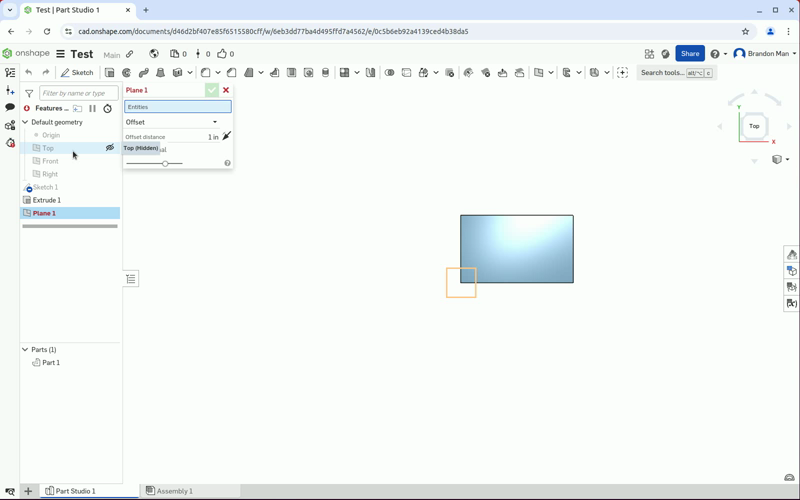
click(73, 150)
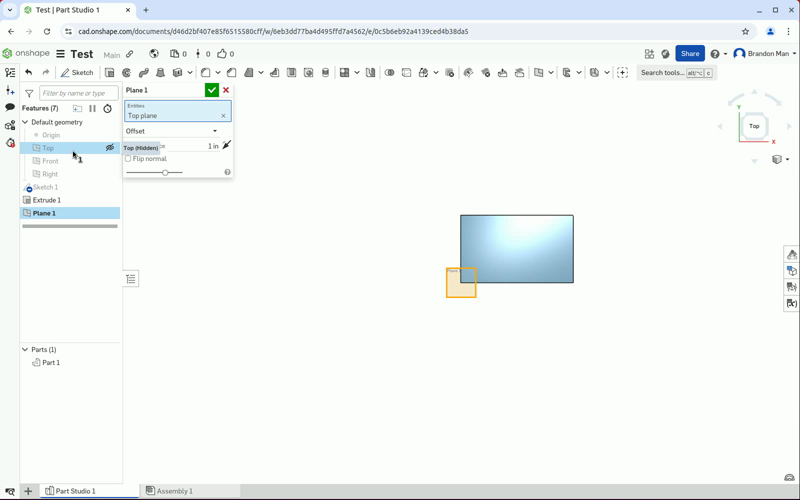
key(tab, 2)
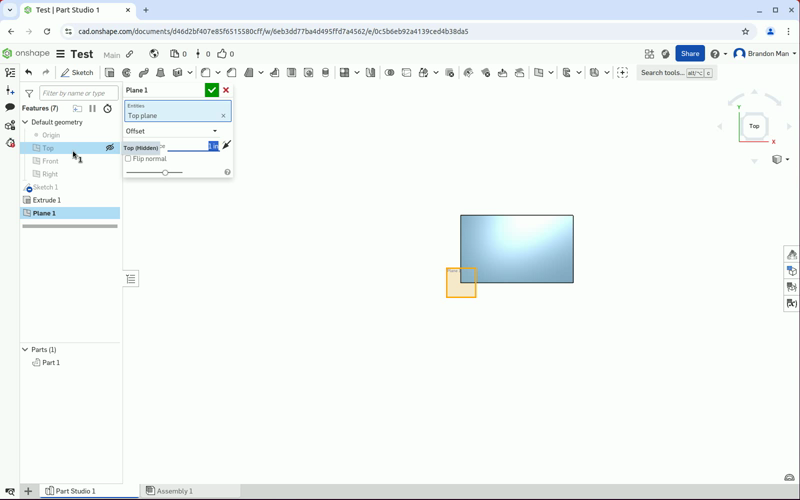
text(0.955)
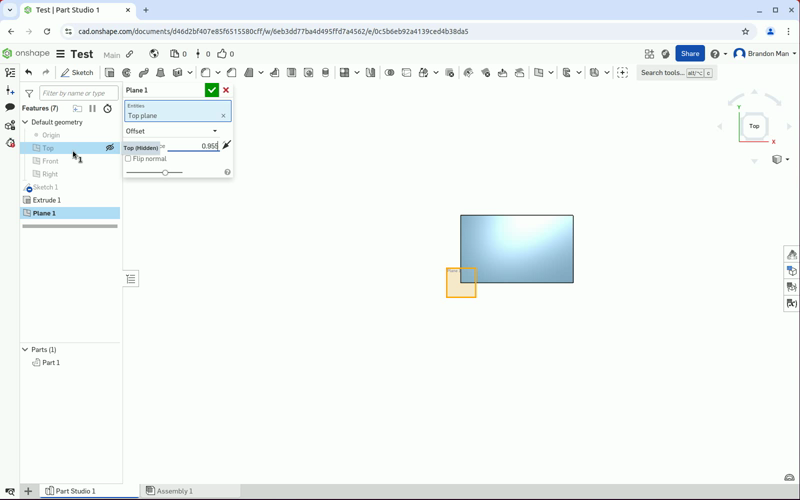
key(enter, 2)
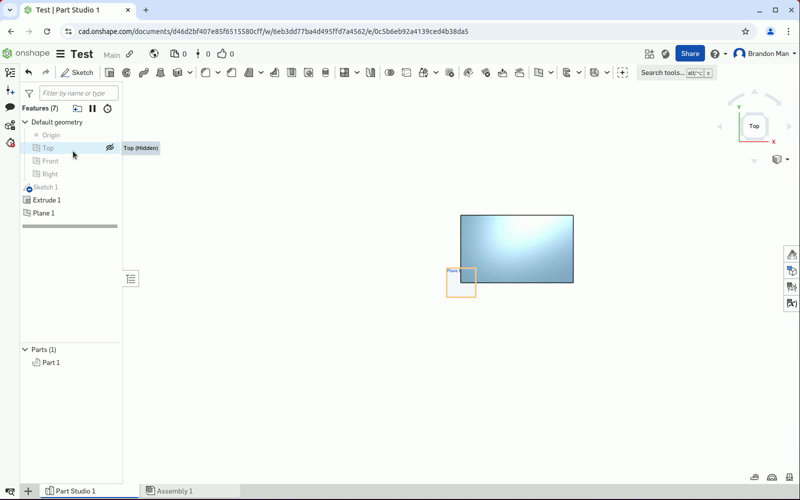
key(shift+s)
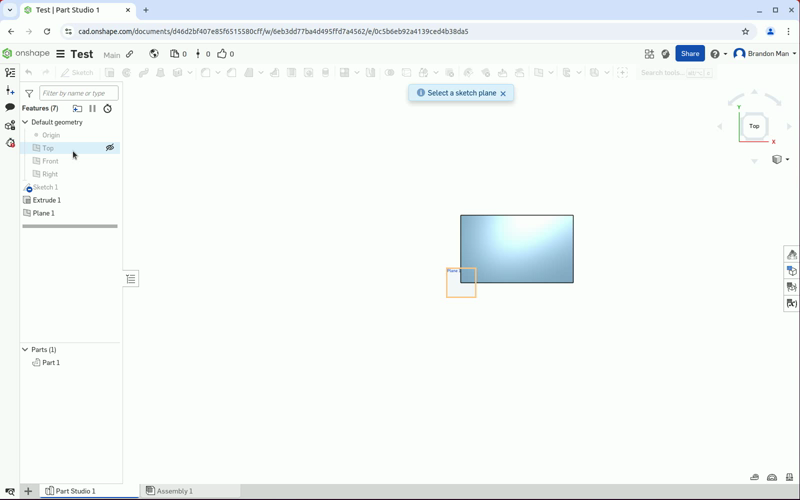
mouse_move(73, 215)
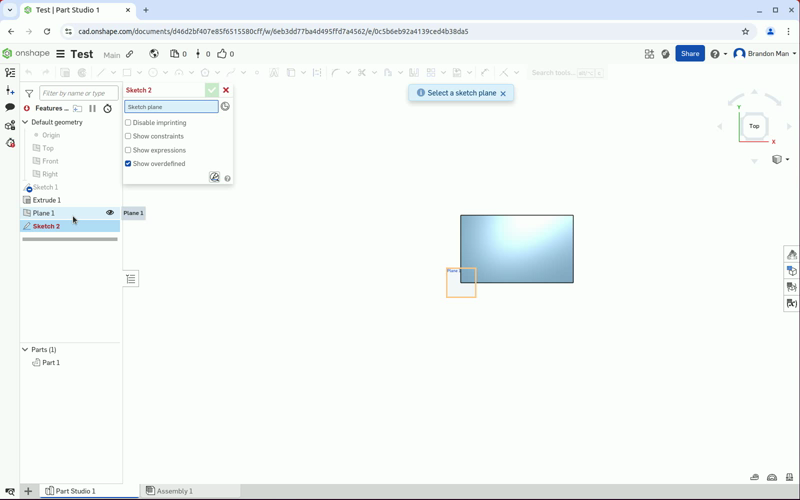
click(73, 215)
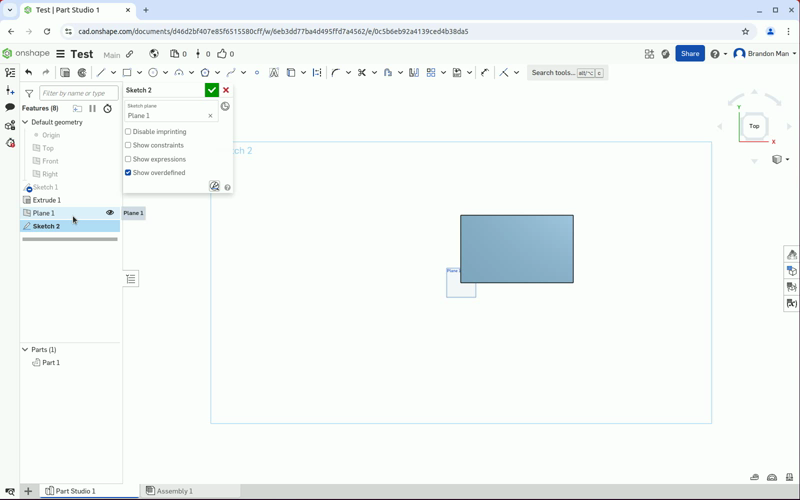
mouse_move(73, 352)
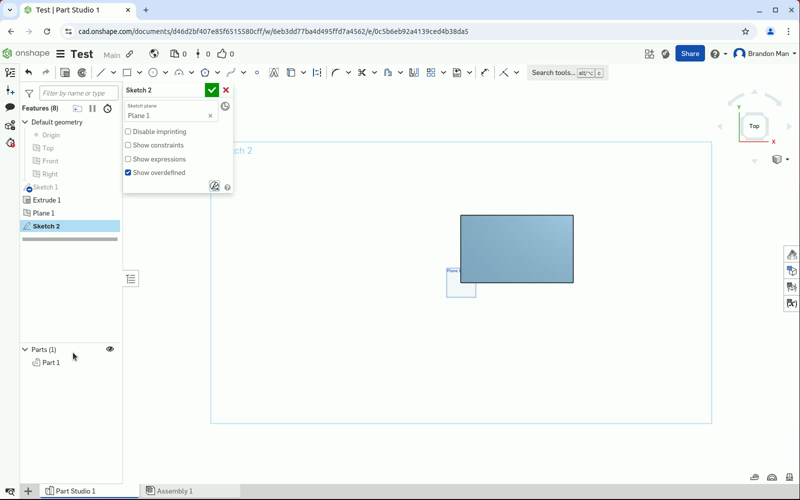
key(y)
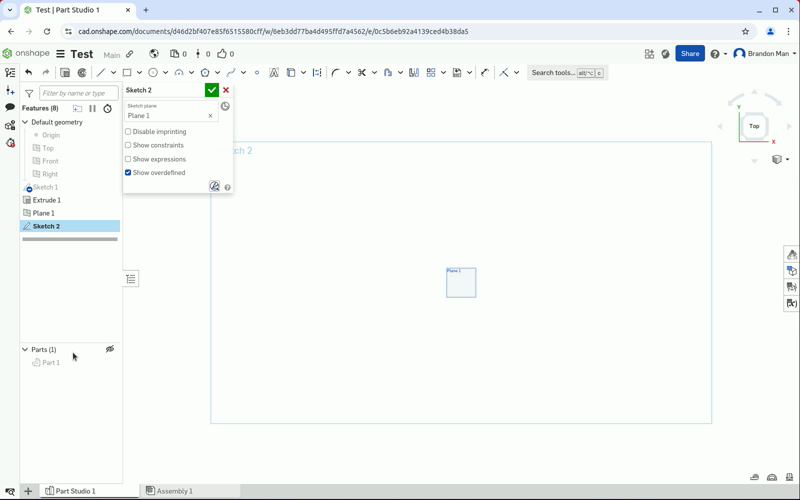
key(l)
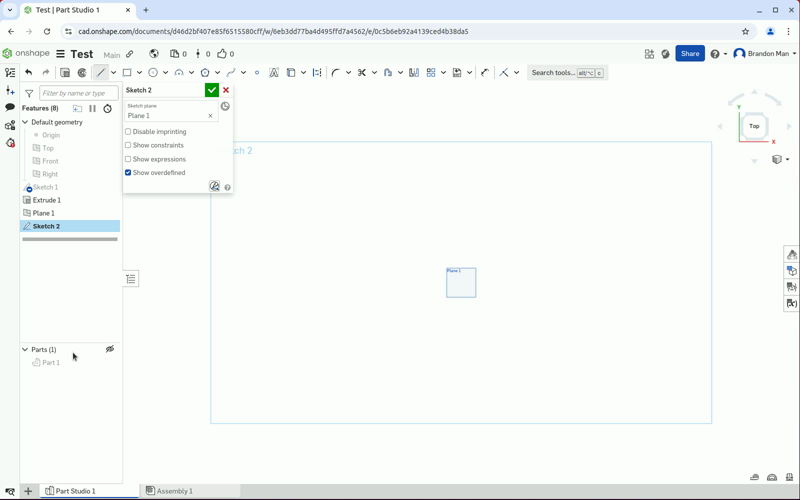
key_down(shift)
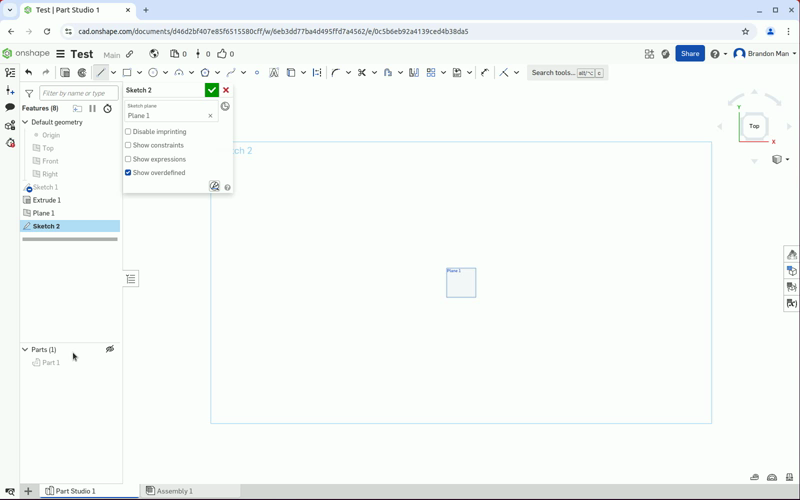
mouse_move(460, 282)
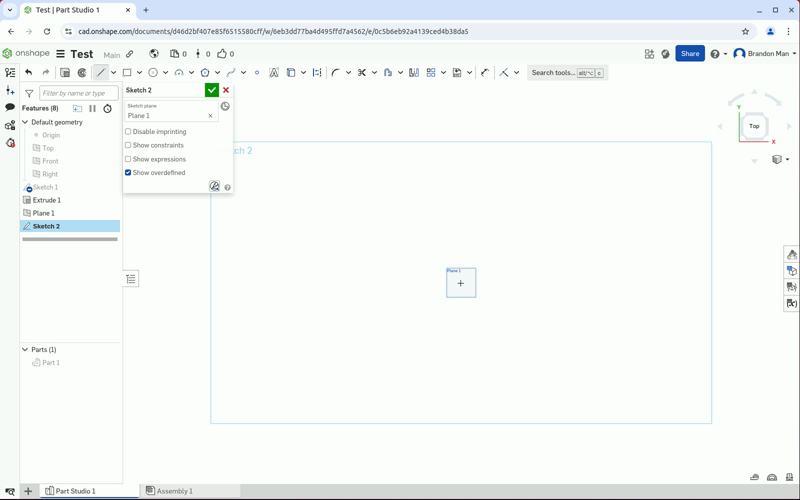
click(460, 282)
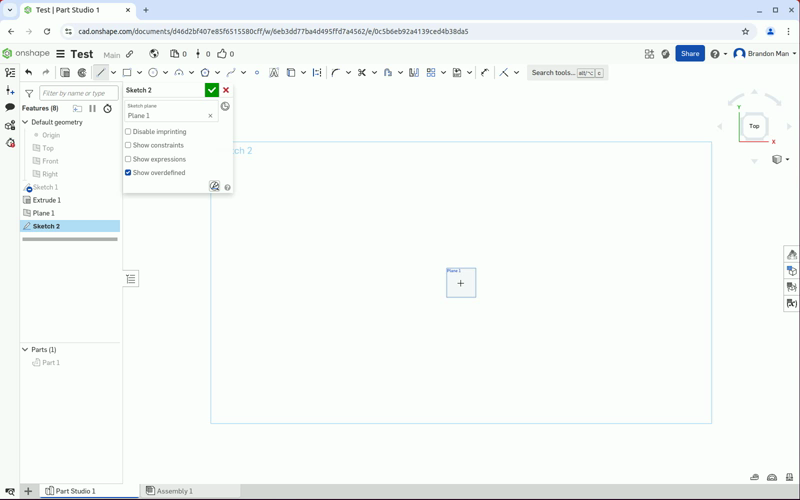
key_up(shift)
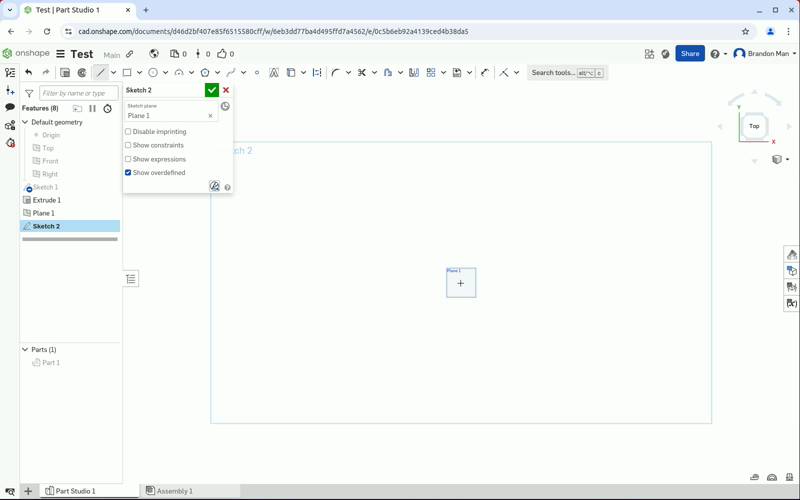
key_down(shift)
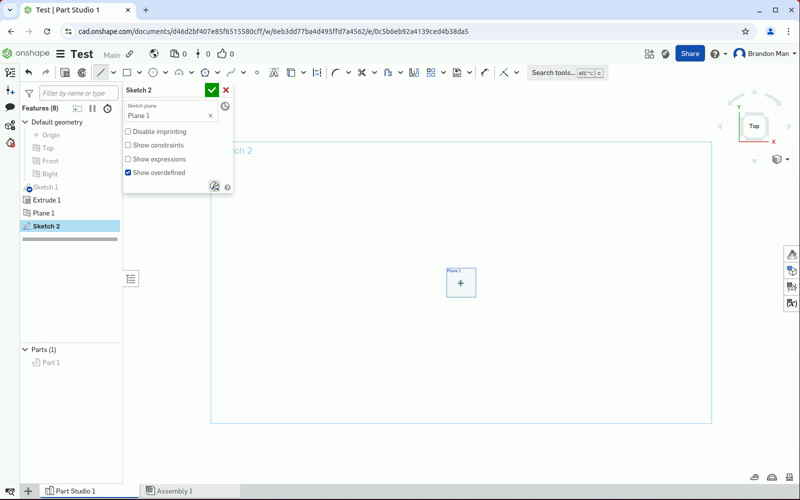
mouse_move(573, 282)
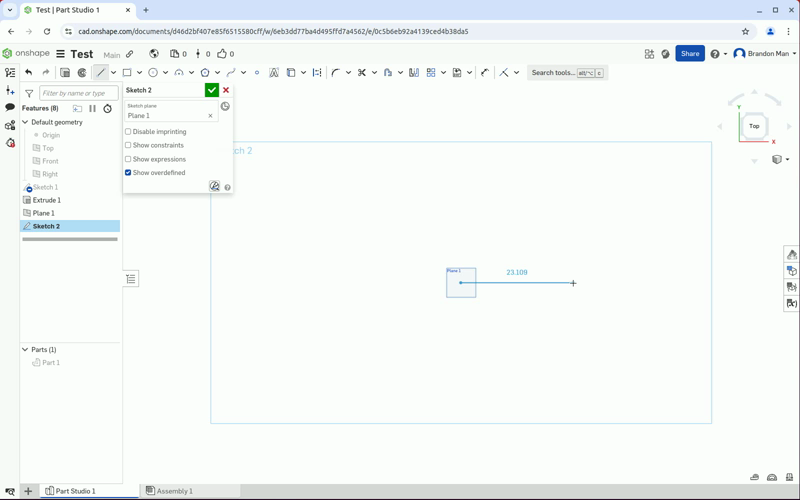
click(573, 282)
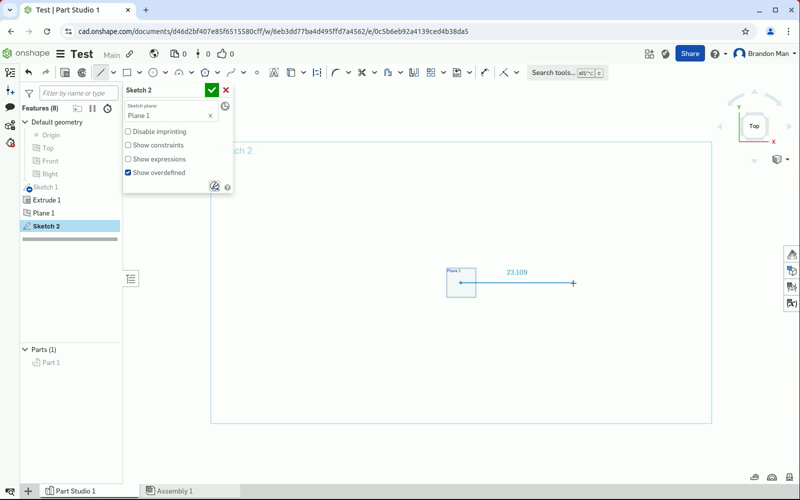
key_up(shift)
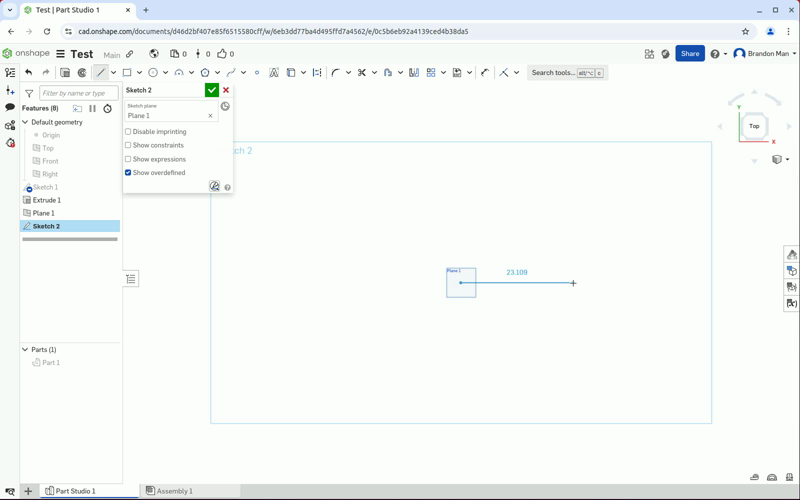
key_down(shift)
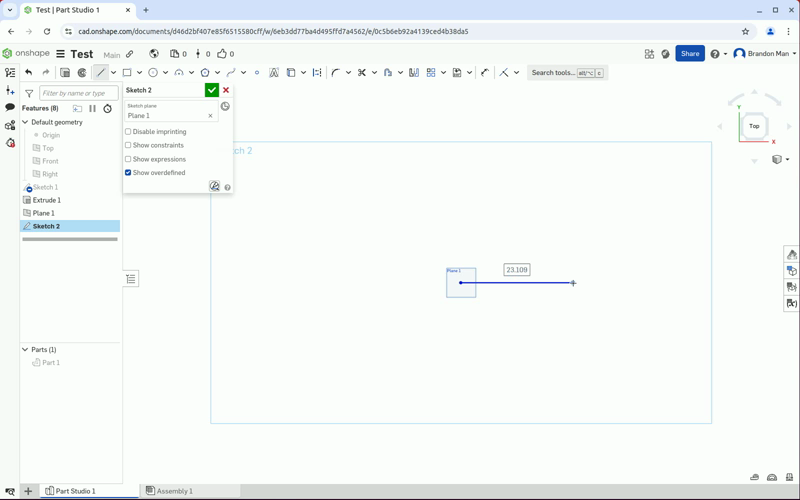
mouse_move(573, 215)
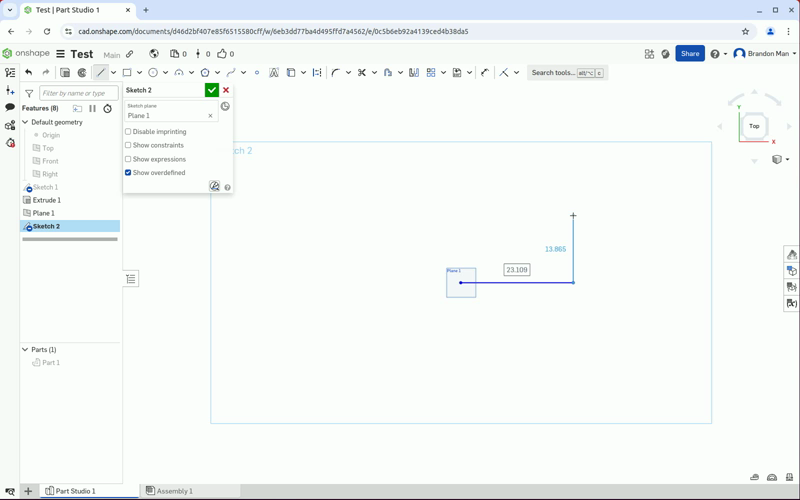
click(573, 215)
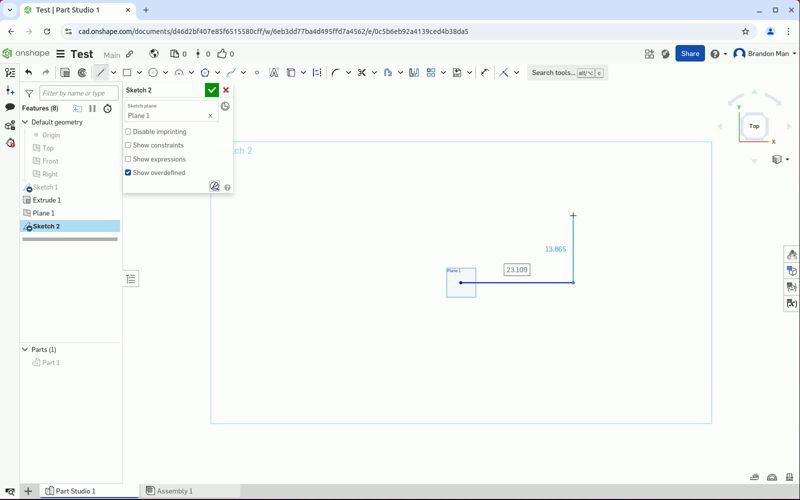
key_up(shift)
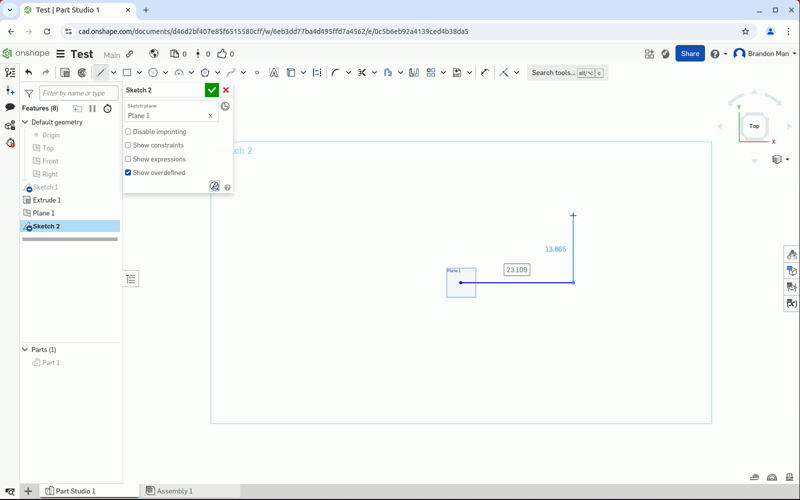
key_down(shift)
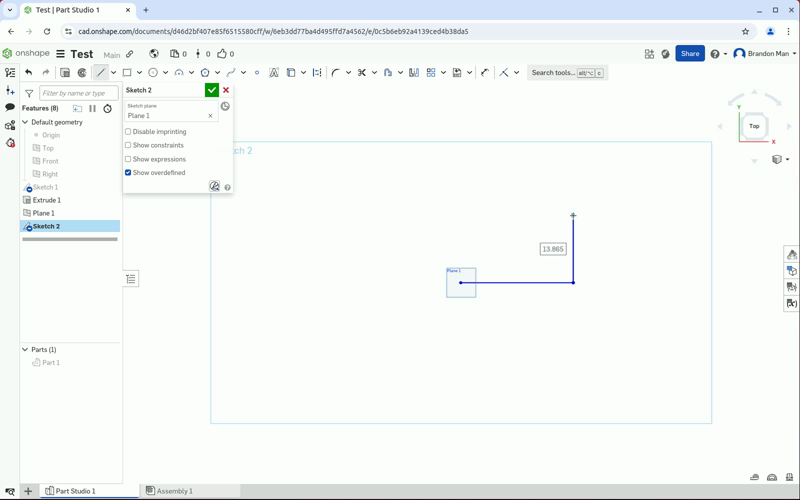
mouse_move(460, 215)
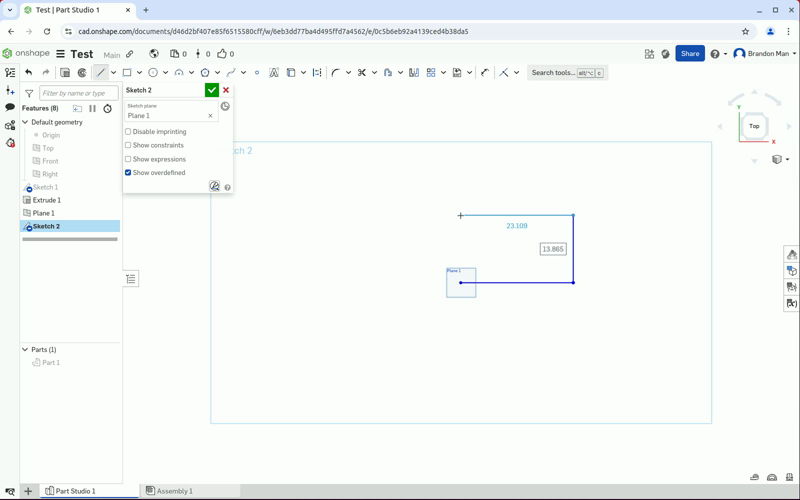
click(460, 215)
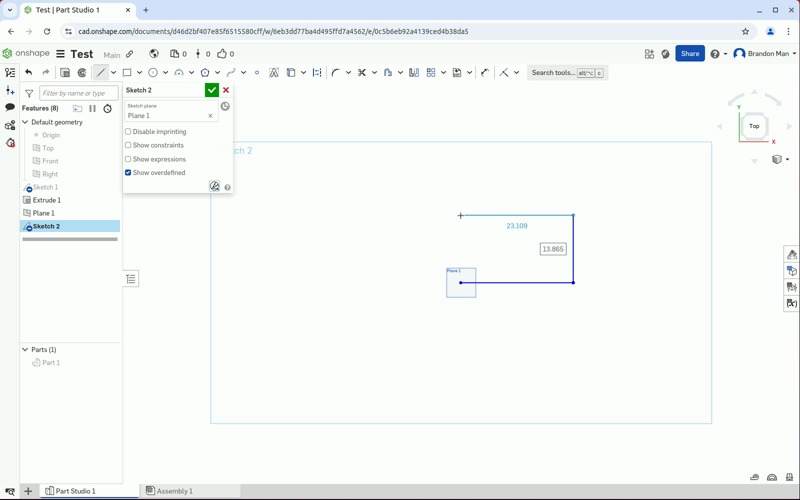
key_up(shift)
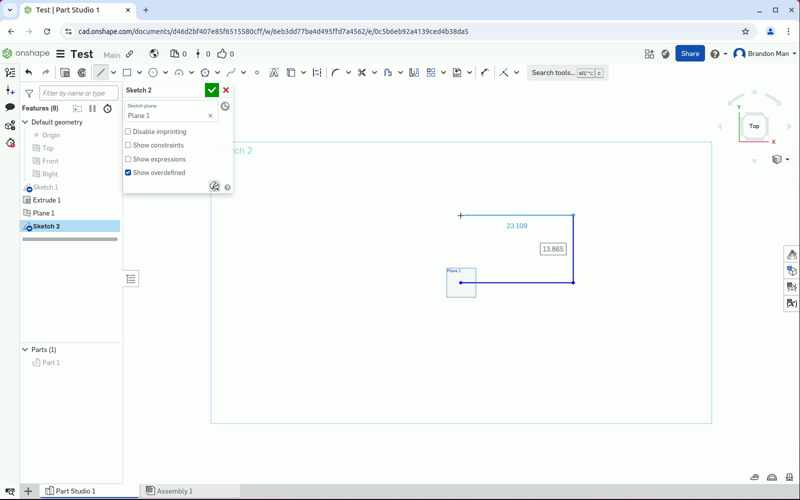
key_down(shift)
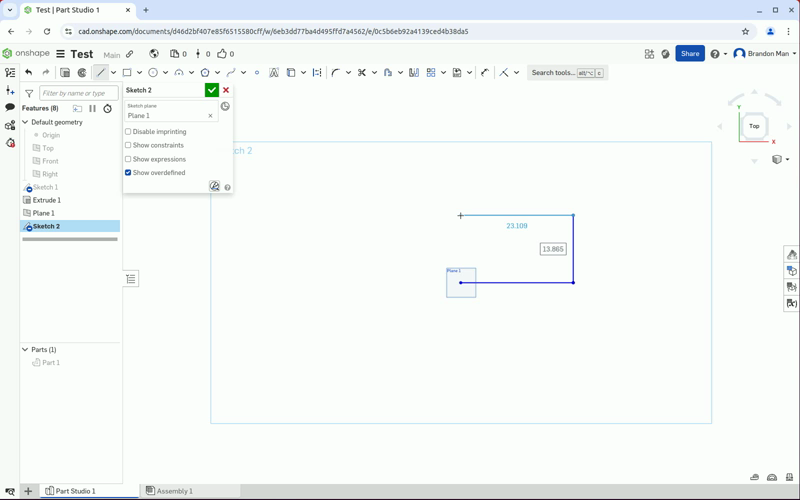
mouse_move(460, 282)
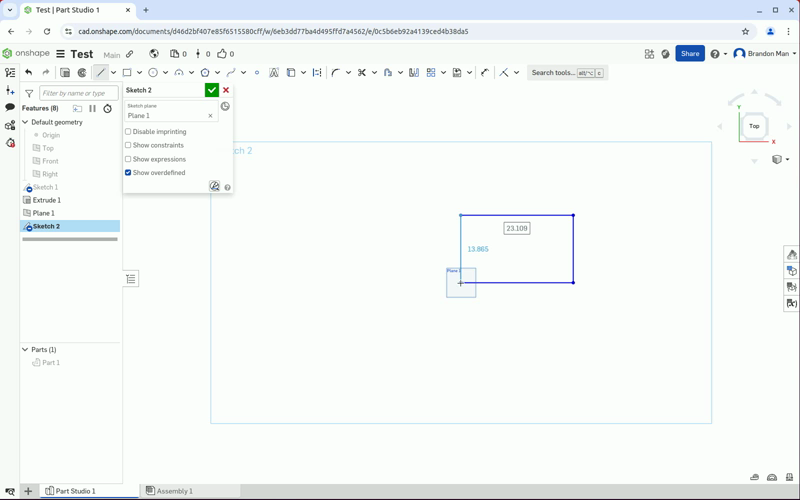
key_up(shift)
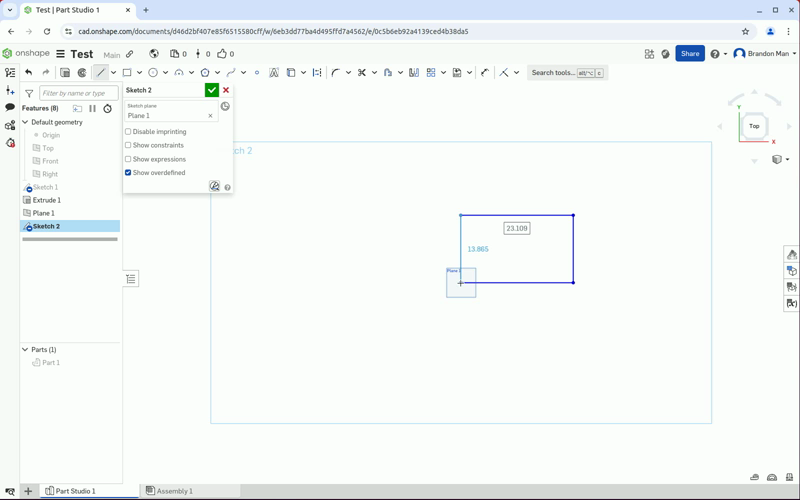
click(460, 282)
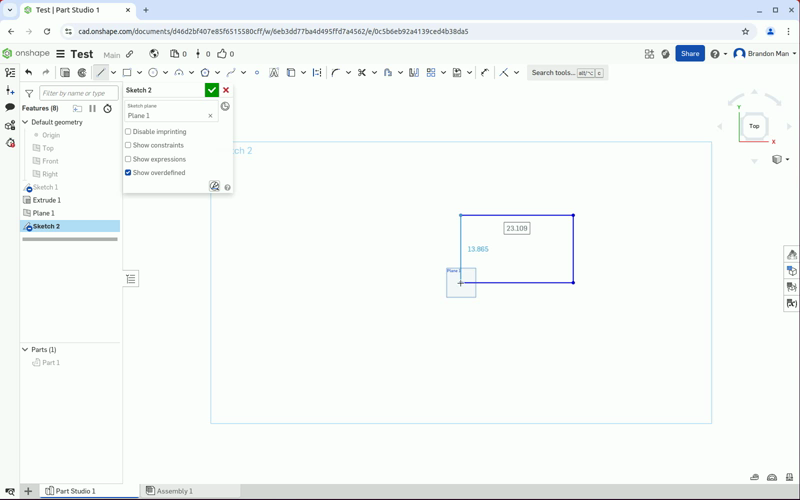
key(esc)
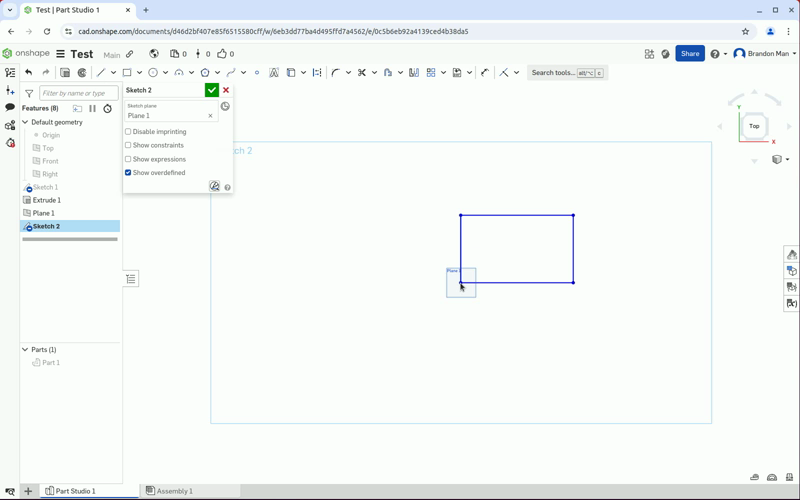
key(l)
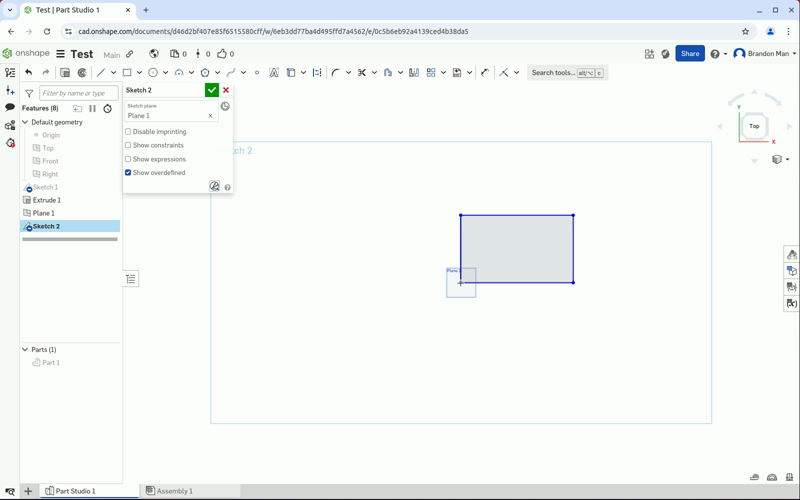
key_down(shift)
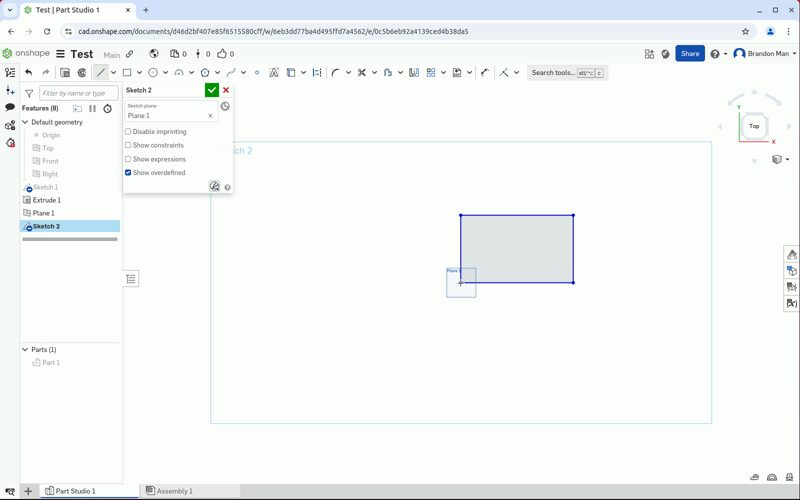
mouse_move(461, 281)
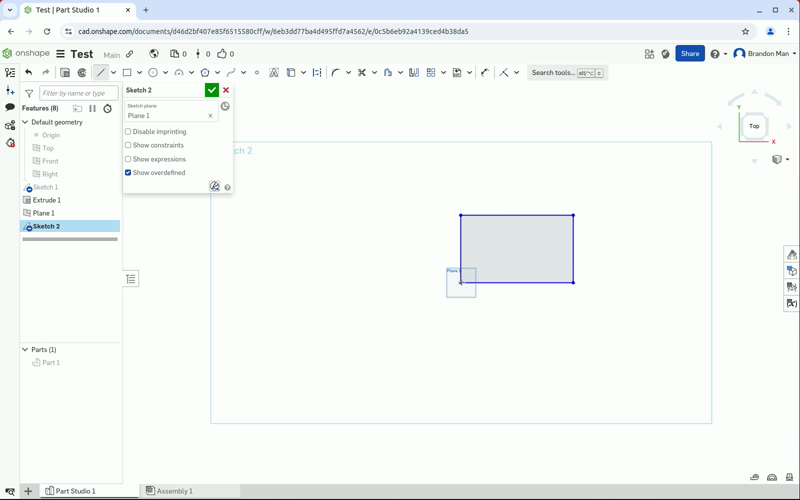
scroll(6)
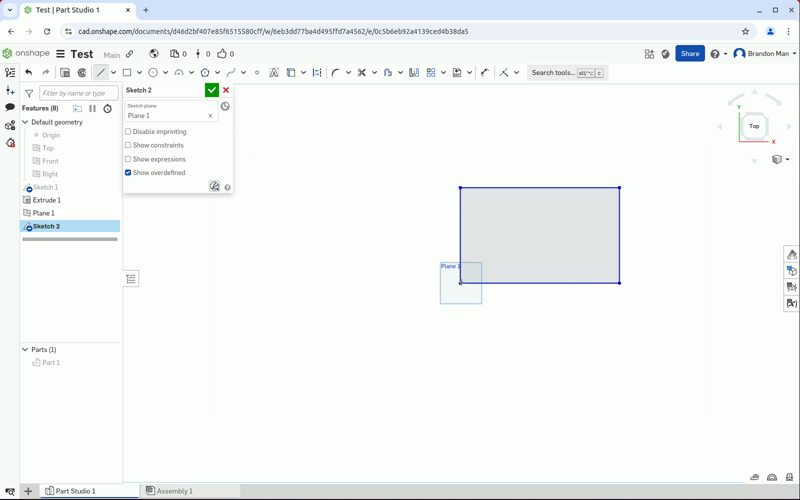
scroll(6)
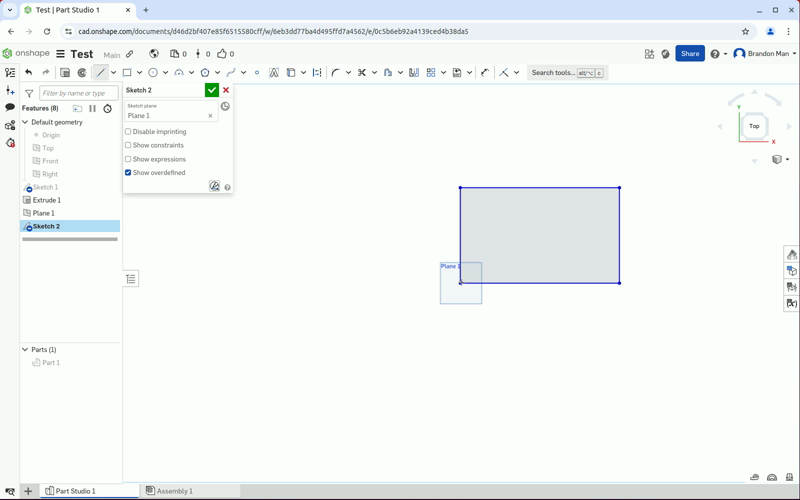
scroll(6)
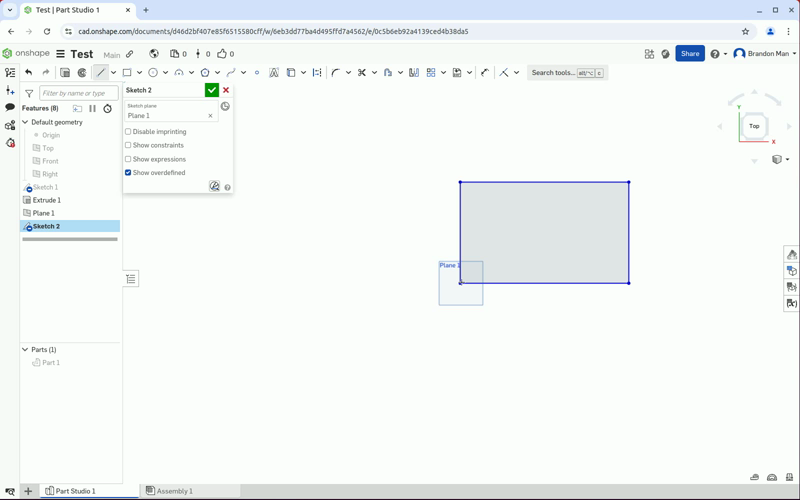
scroll(6)
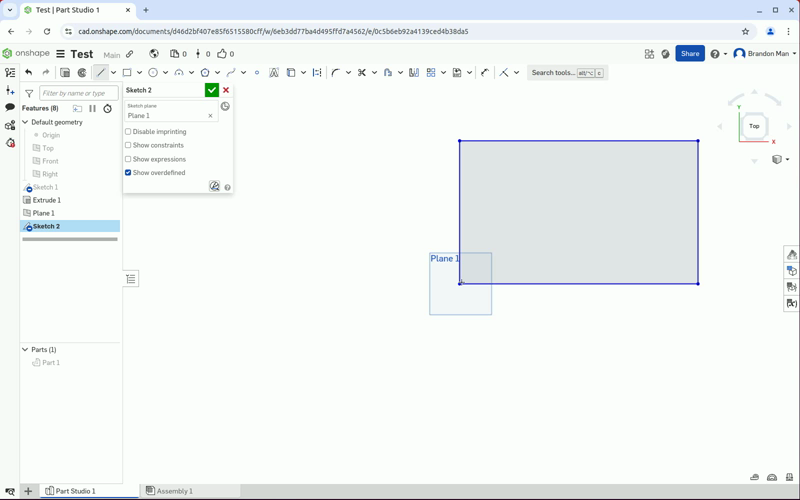
scroll(6)
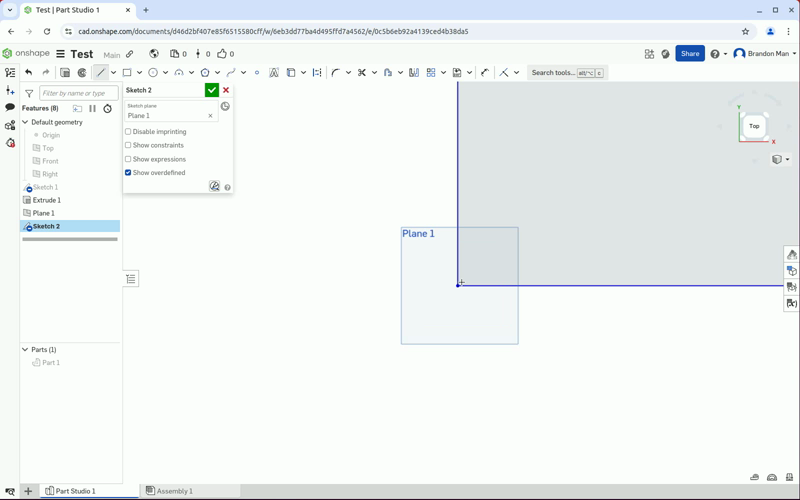
scroll(6)
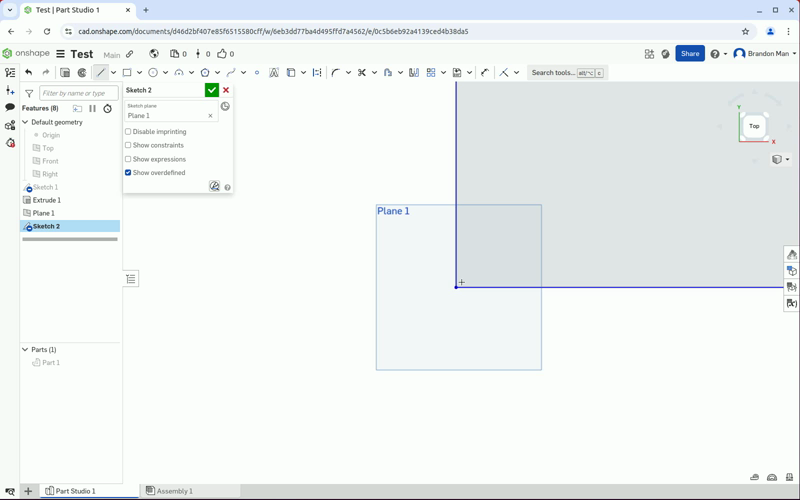
scroll(6)
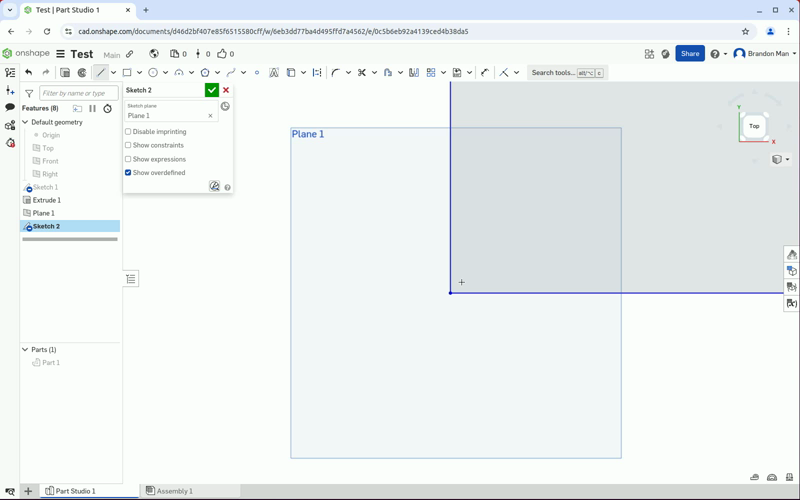
click(461, 281)
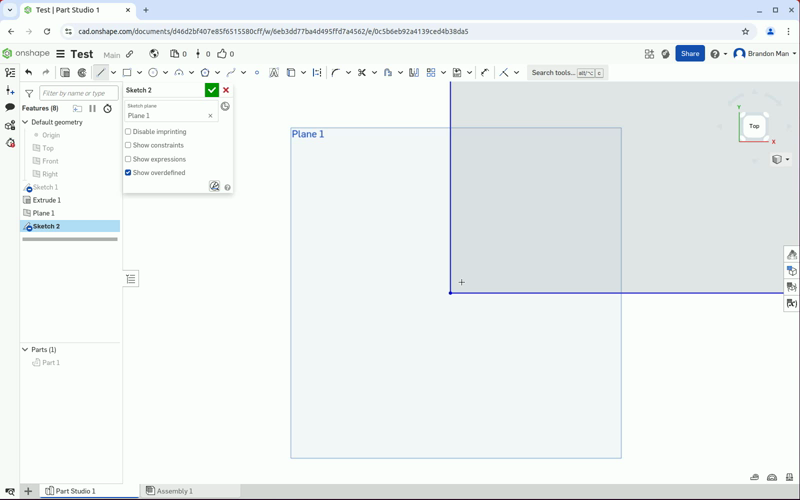
scroll(-6)
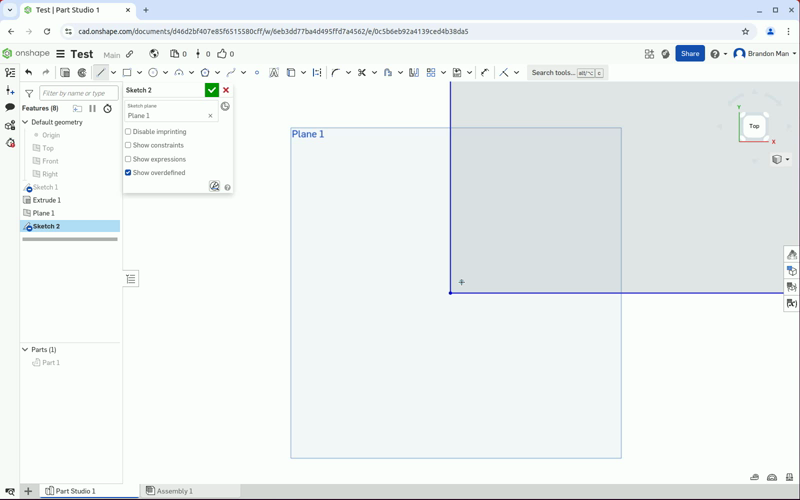
scroll(-6)
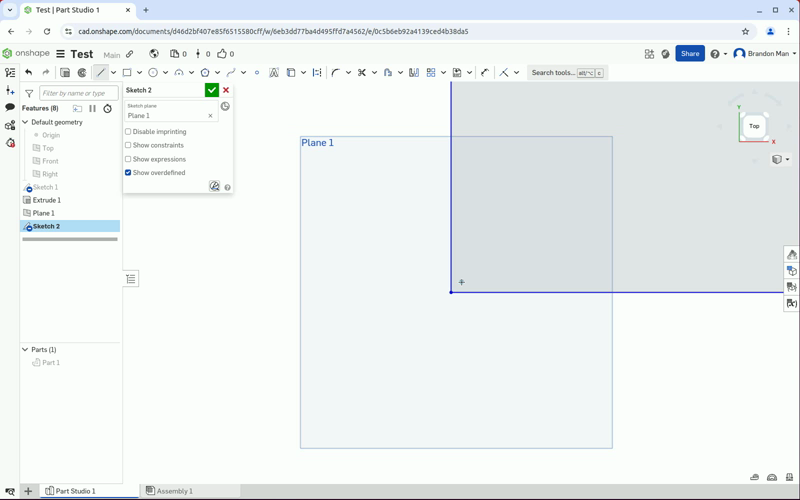
scroll(-6)
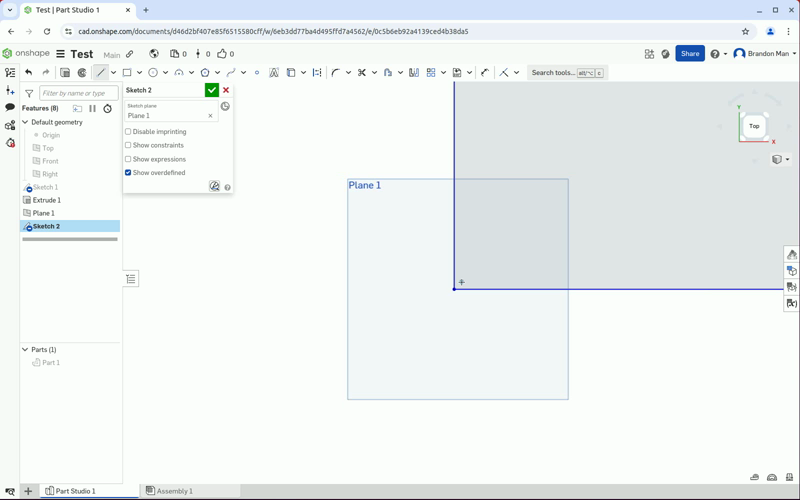
scroll(-6)
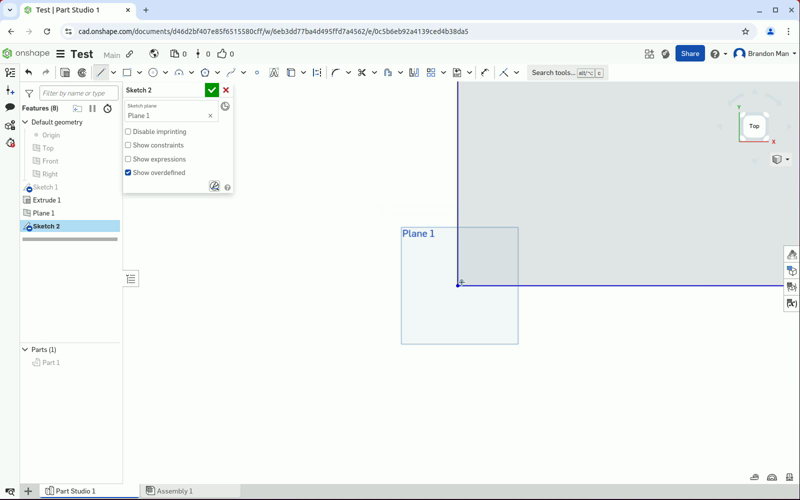
scroll(-6)
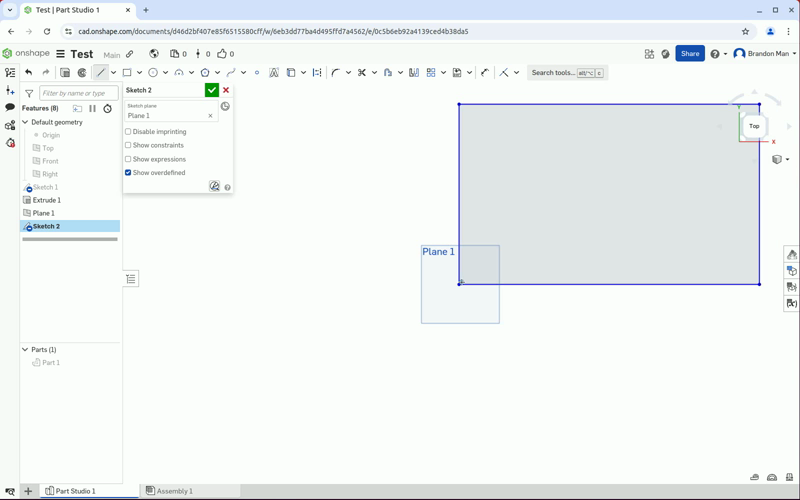
scroll(-6)
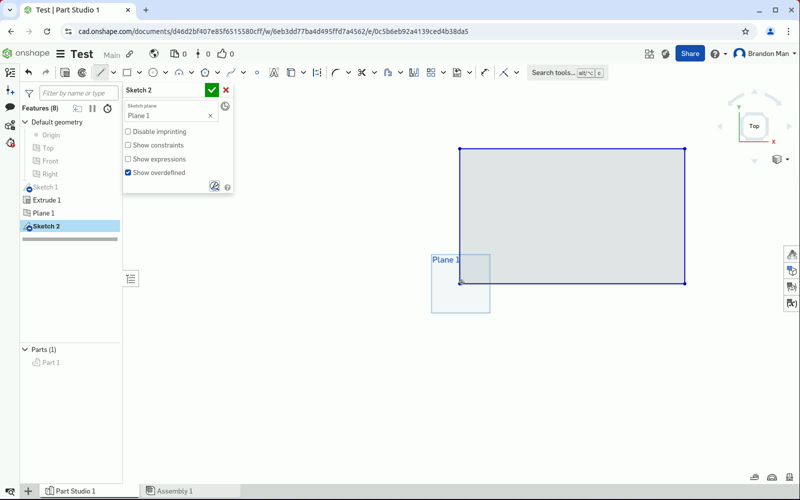
scroll(-6)
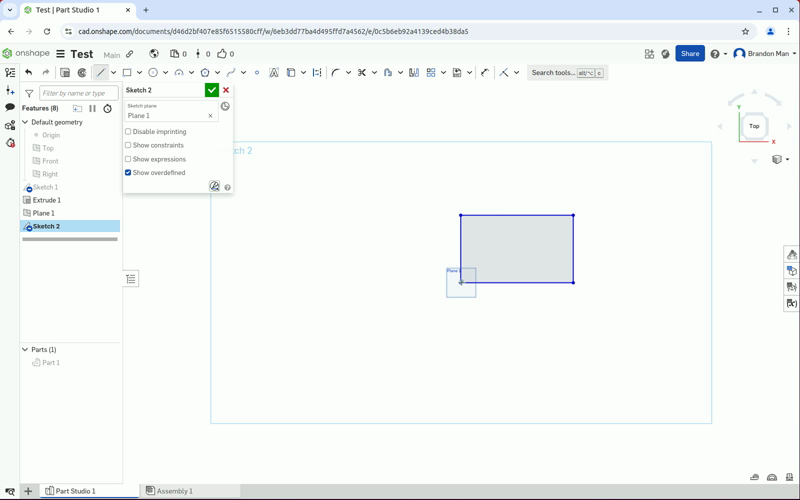
key_up(shift)
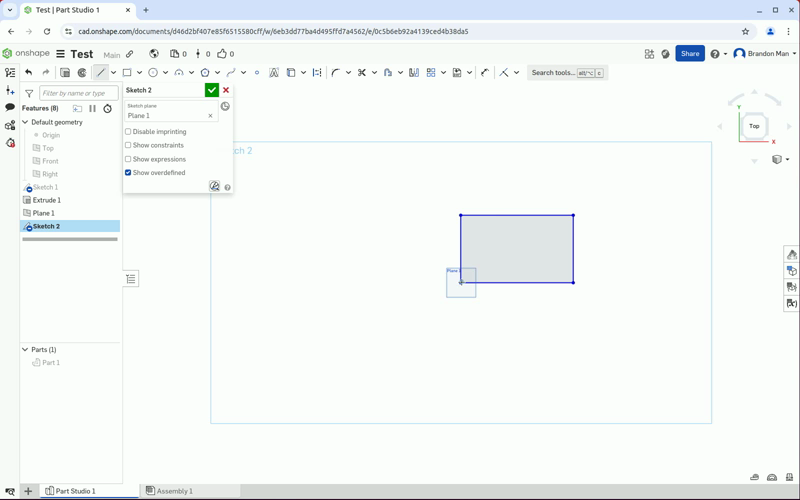
key_down(shift)
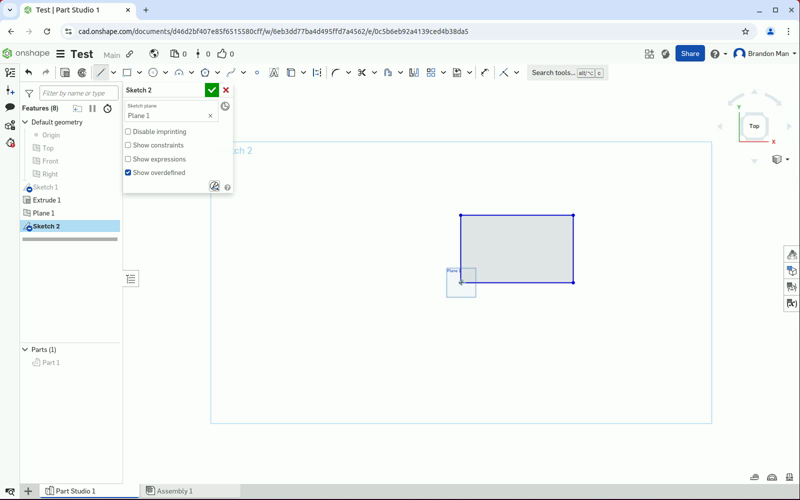
mouse_move(572, 281)
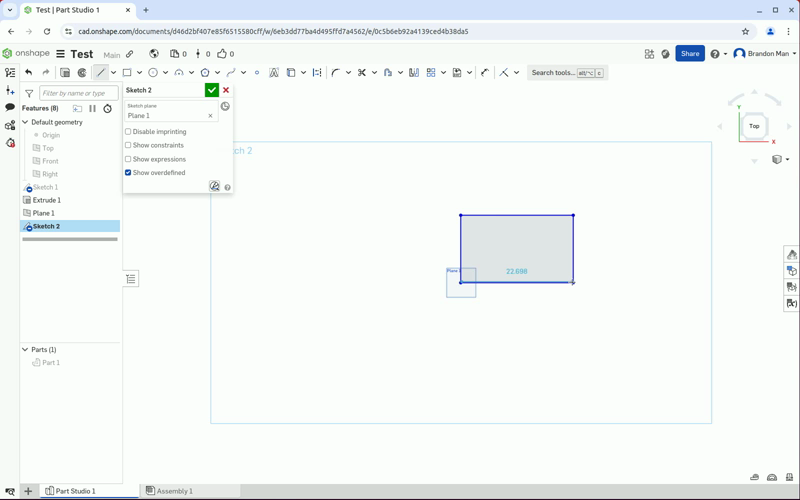
scroll(6)
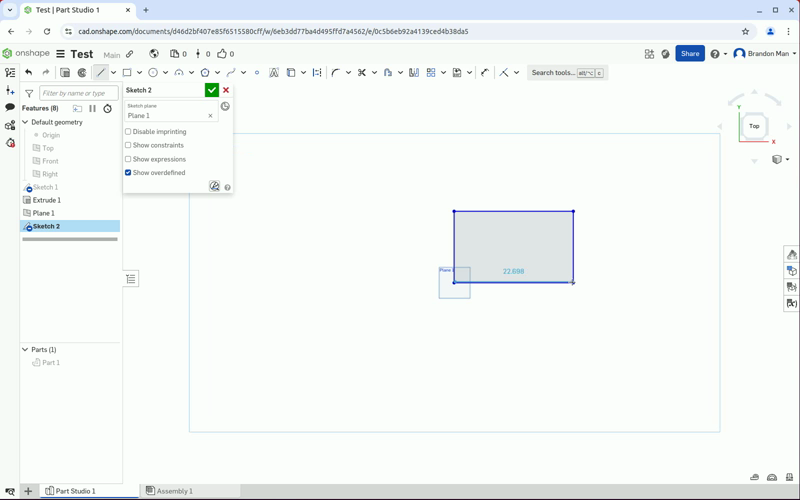
scroll(6)
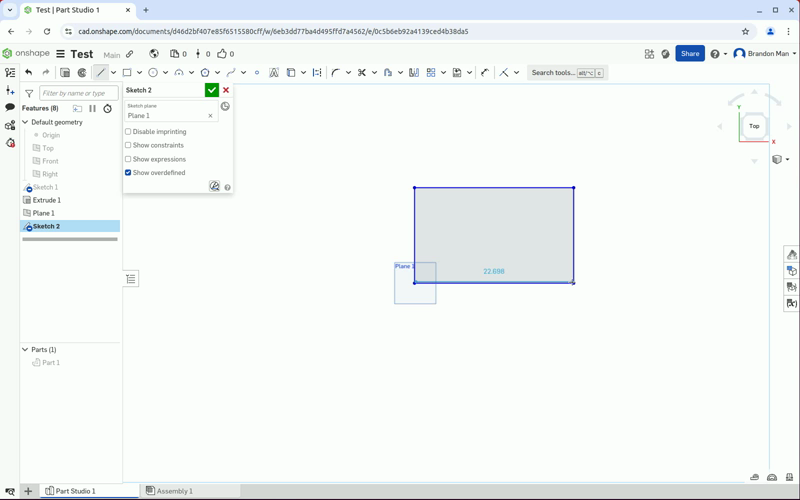
scroll(6)
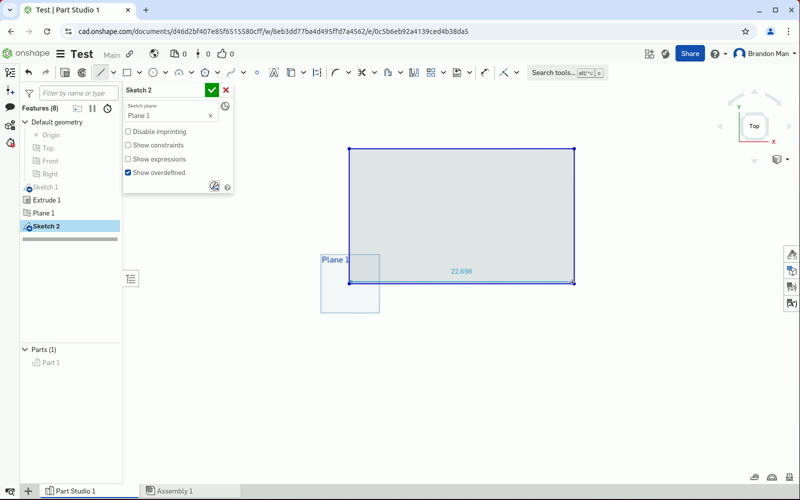
scroll(6)
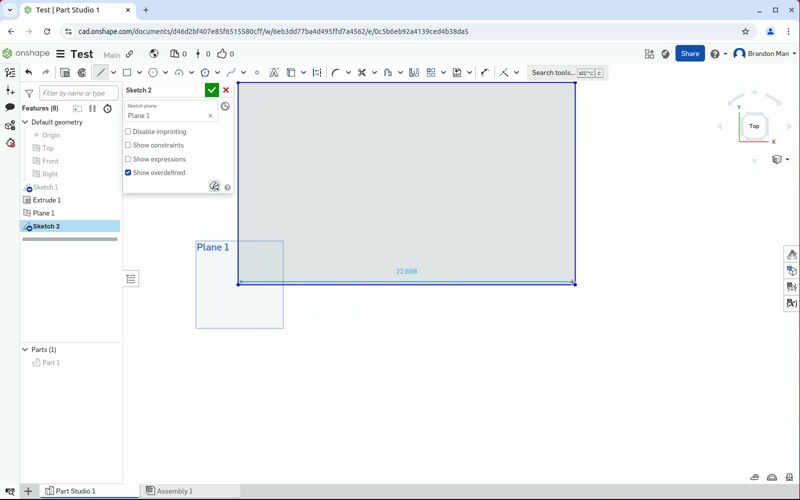
scroll(6)
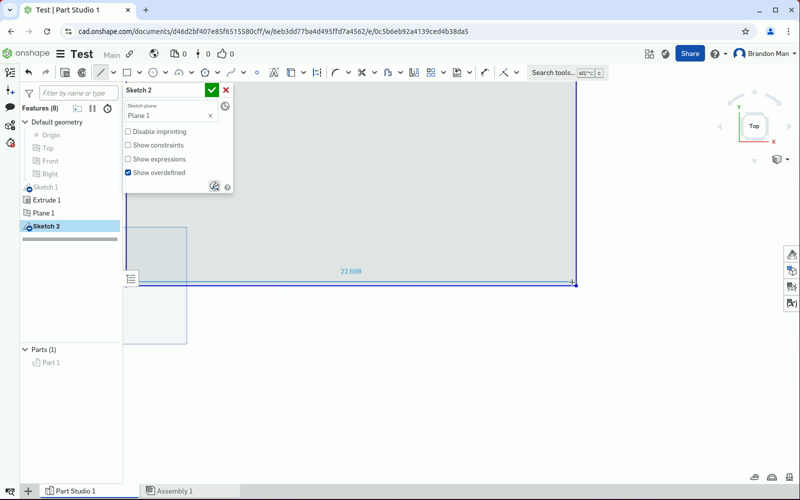
scroll(6)
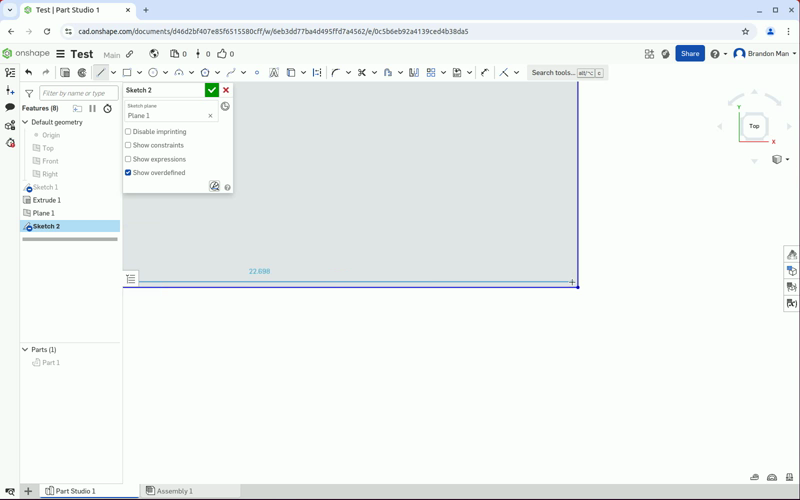
scroll(6)
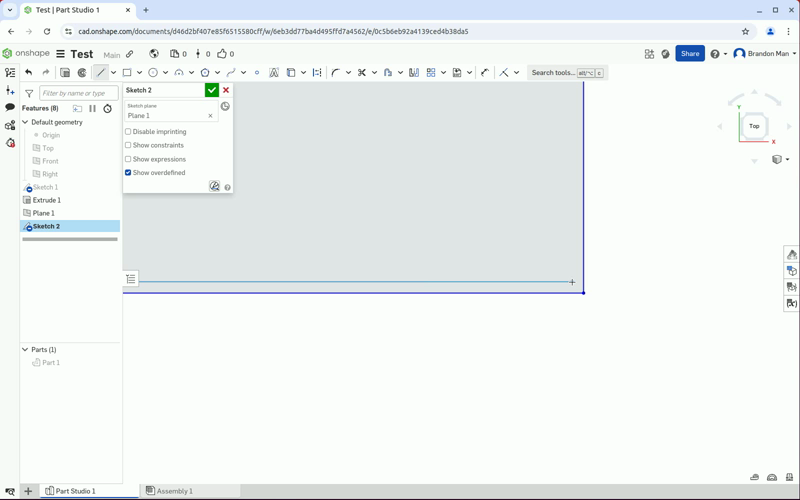
click(572, 281)
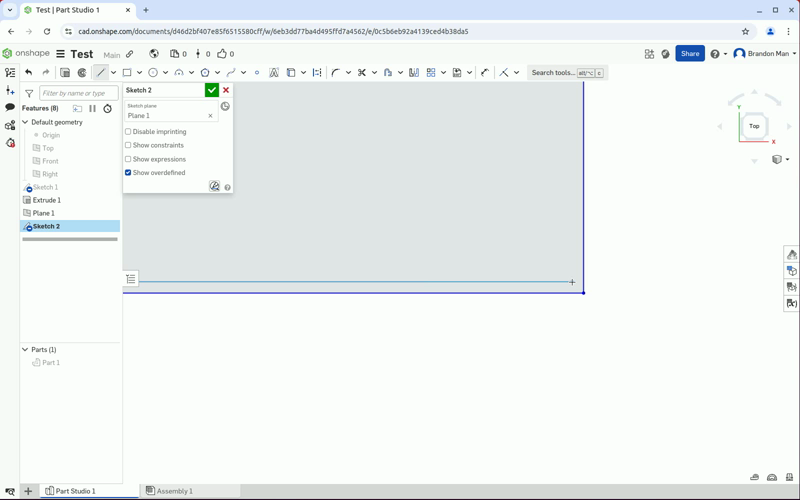
scroll(-6)
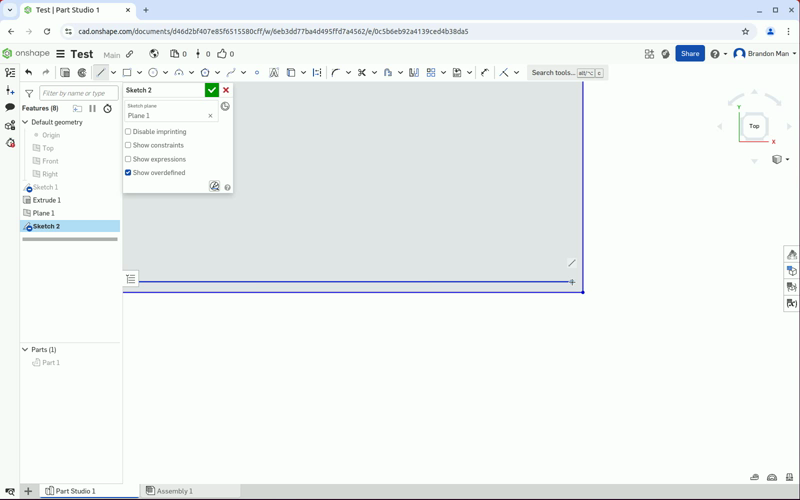
scroll(-6)
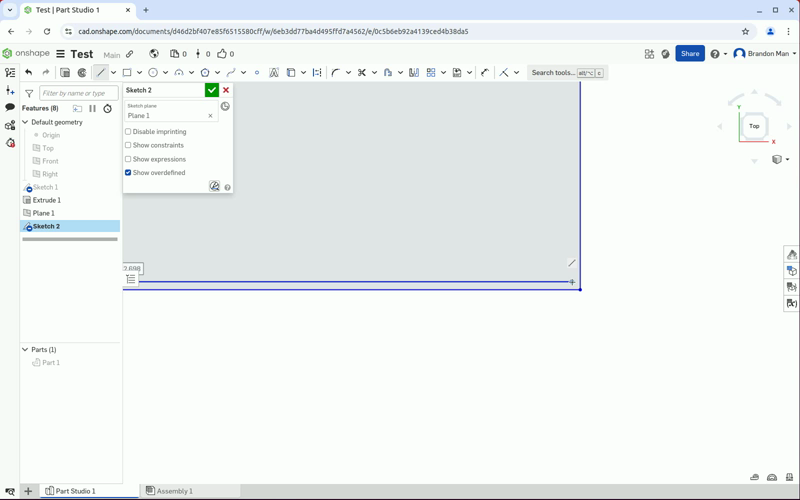
scroll(-6)
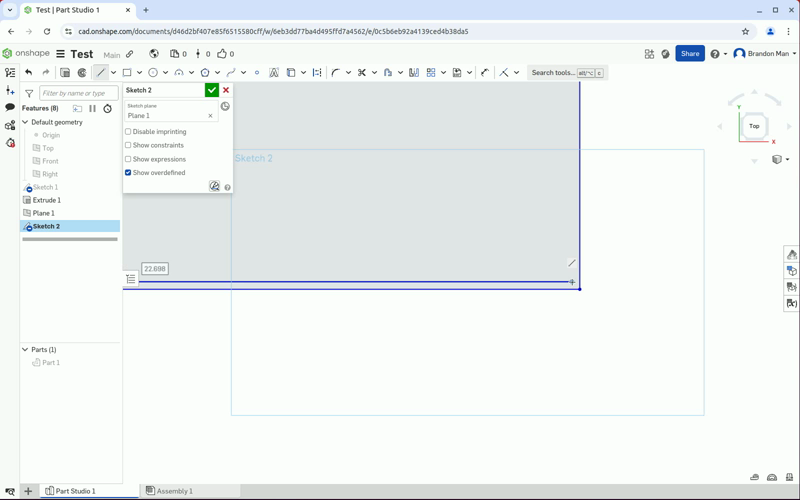
scroll(-6)
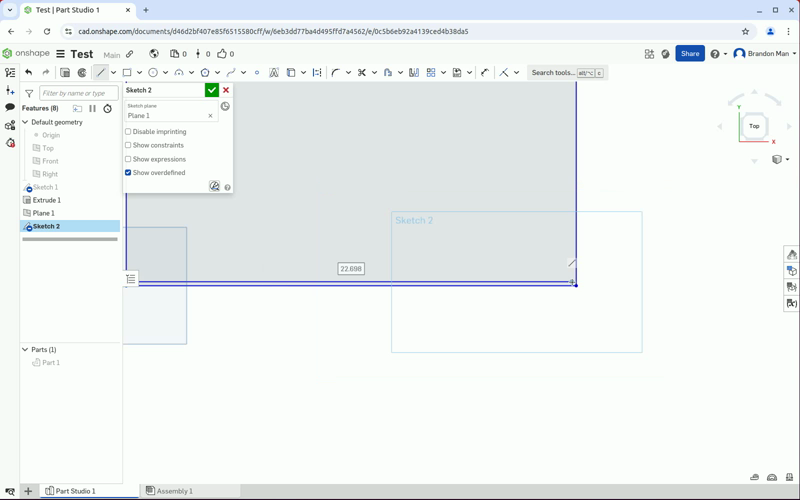
scroll(-6)
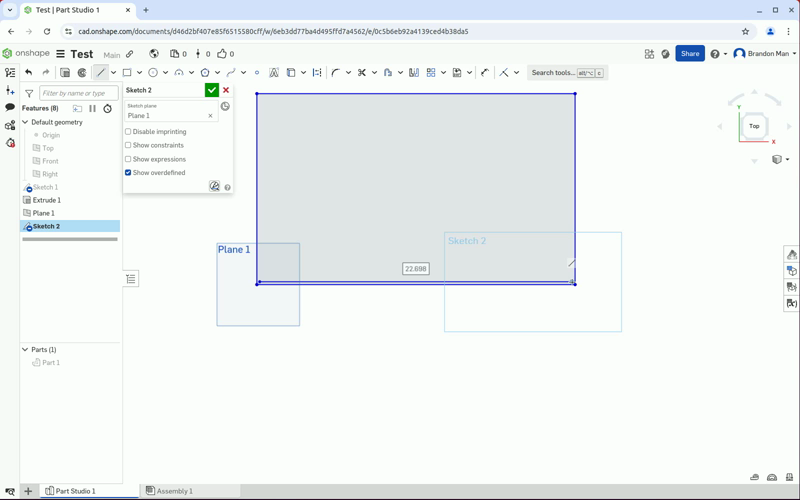
scroll(-6)
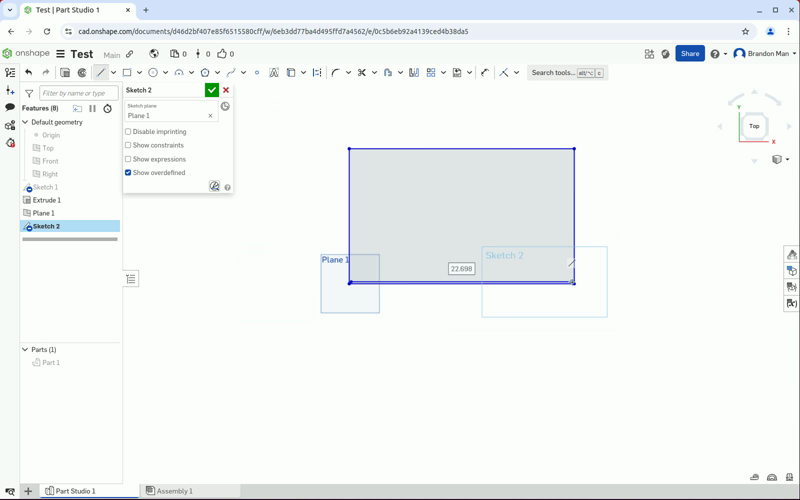
scroll(-6)
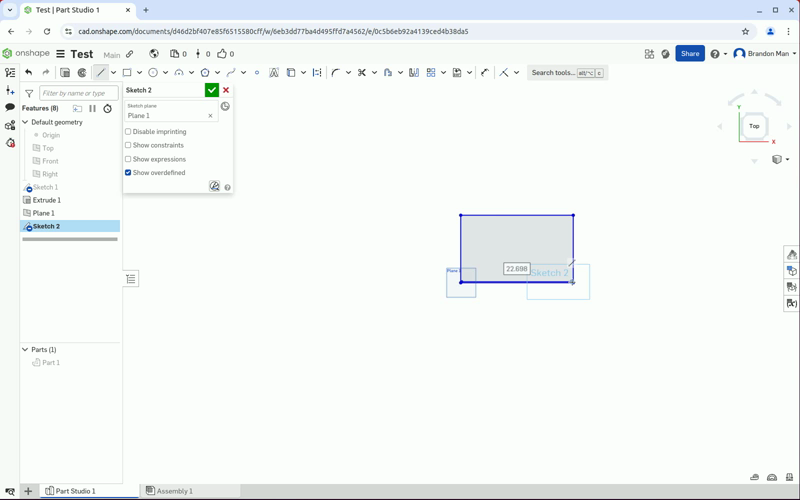
key_up(shift)
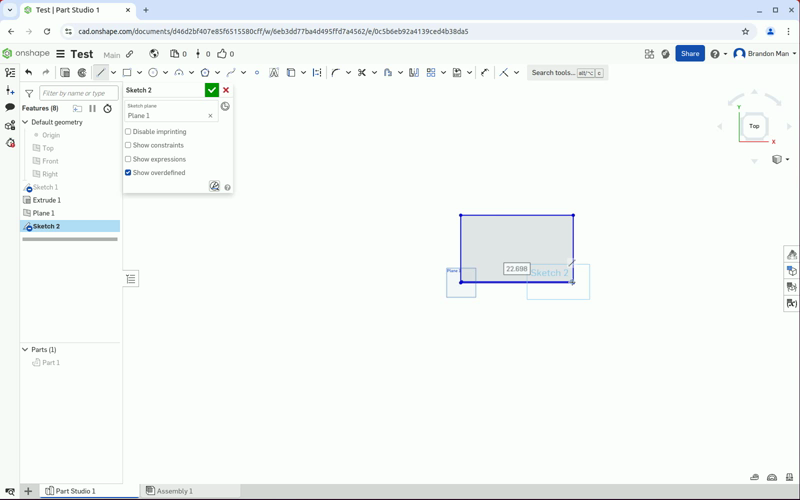
key_down(shift)
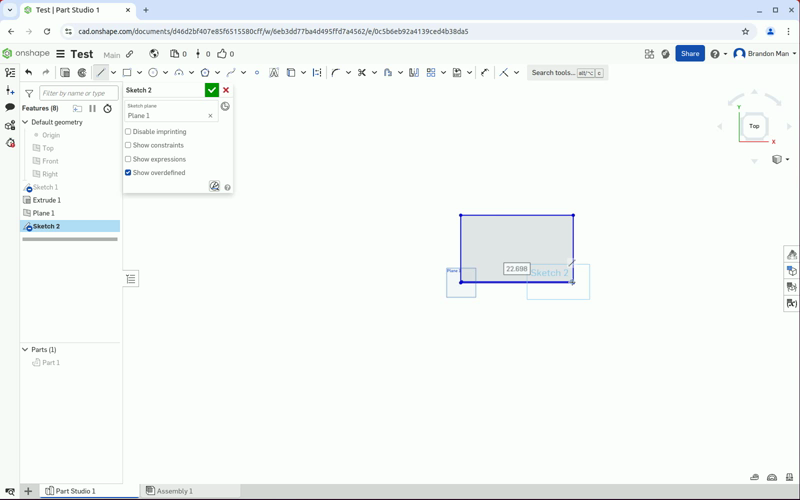
mouse_move(572, 216)
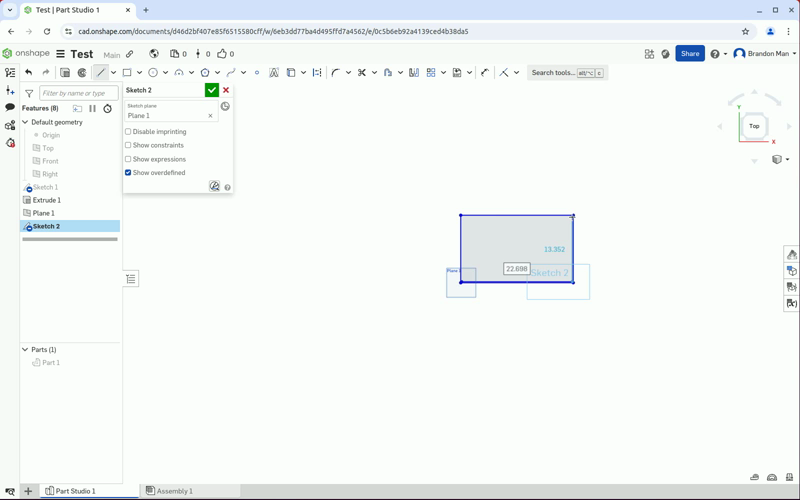
scroll(6)
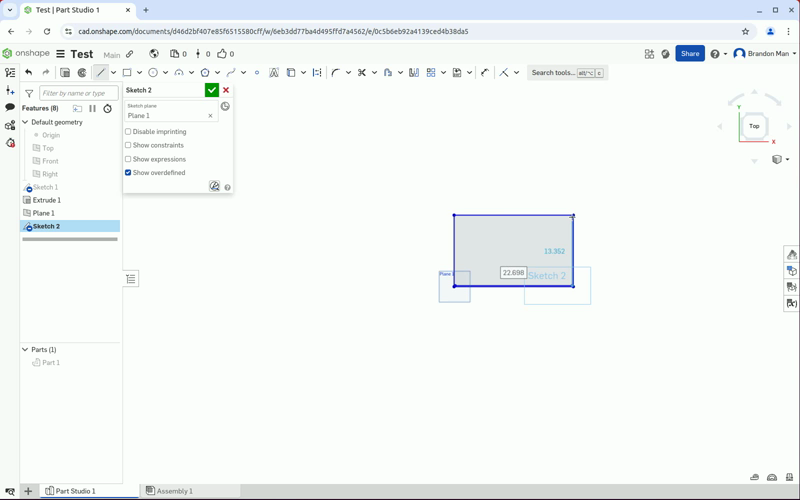
scroll(6)
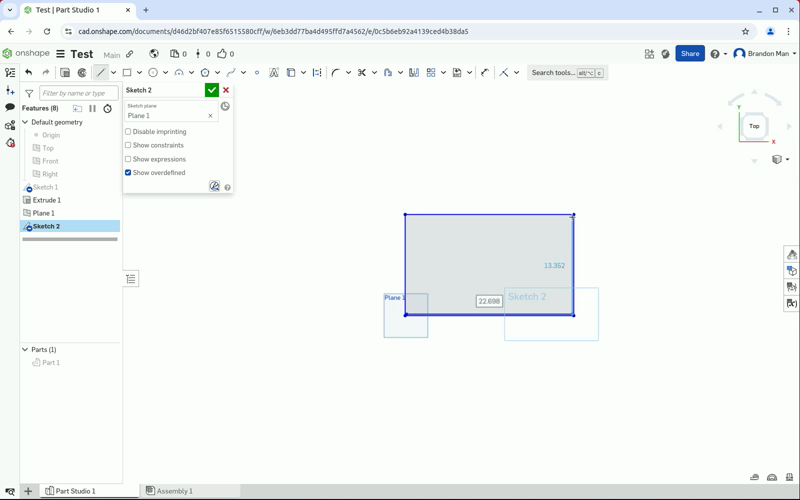
scroll(6)
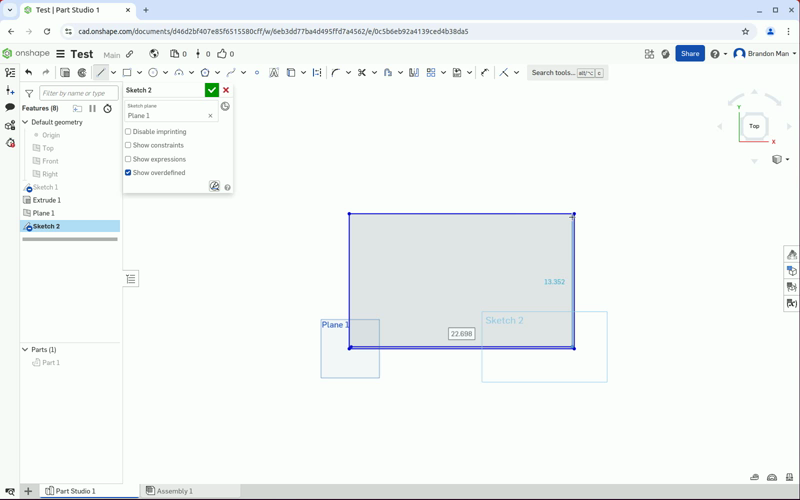
scroll(6)
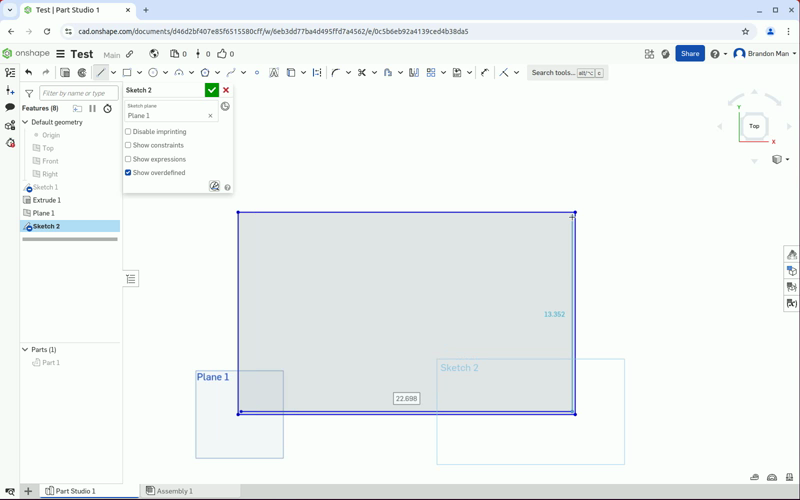
scroll(6)
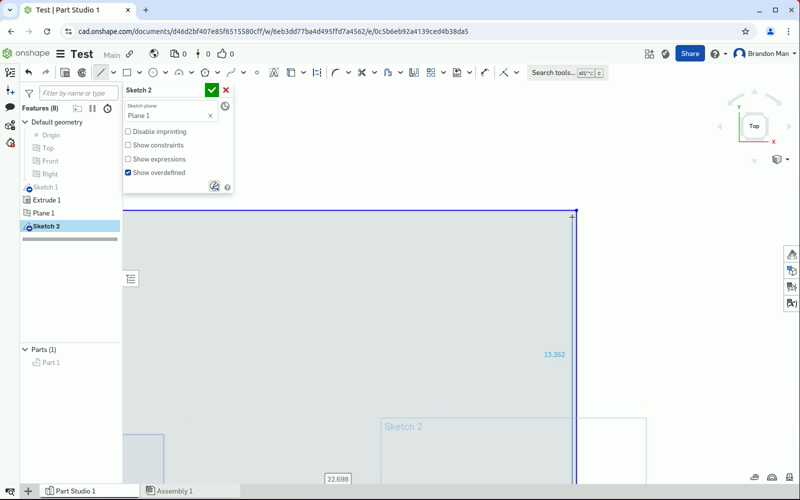
scroll(6)
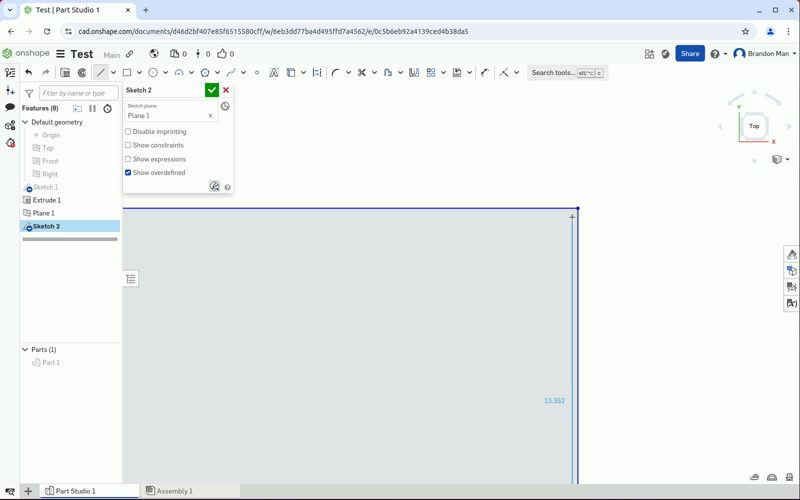
scroll(6)
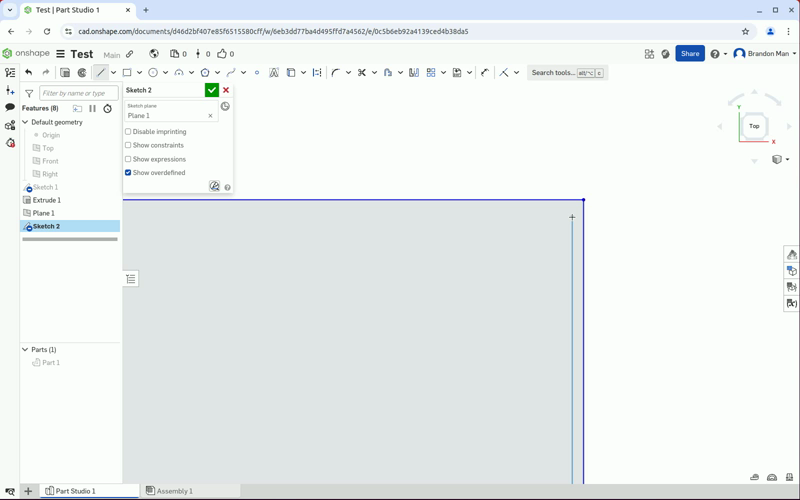
click(572, 216)
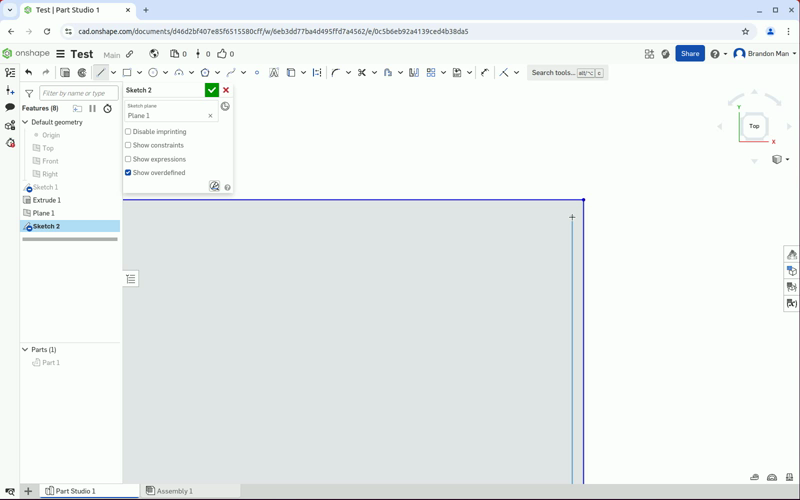
scroll(-6)
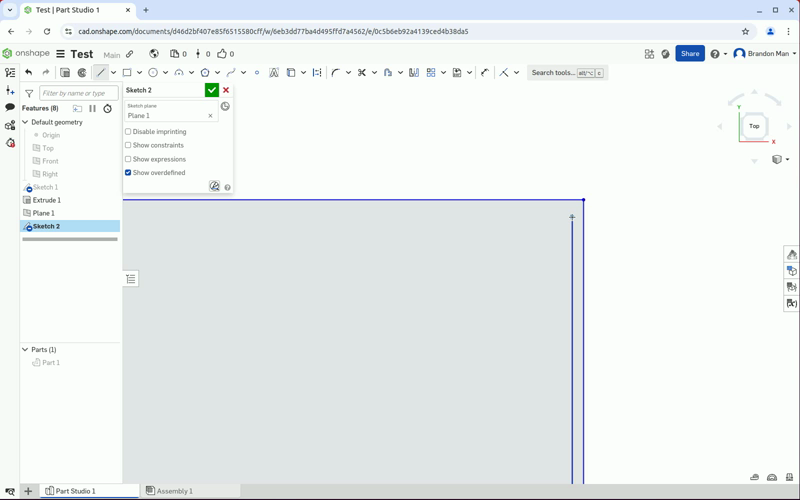
scroll(-6)
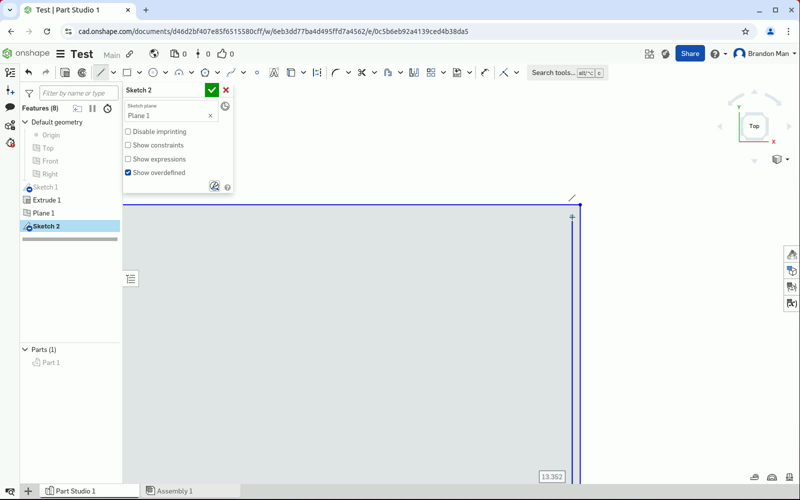
scroll(-6)
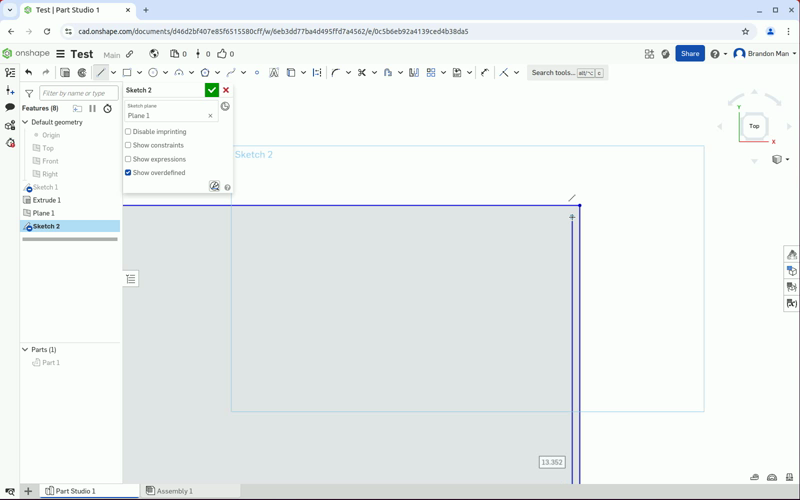
scroll(-6)
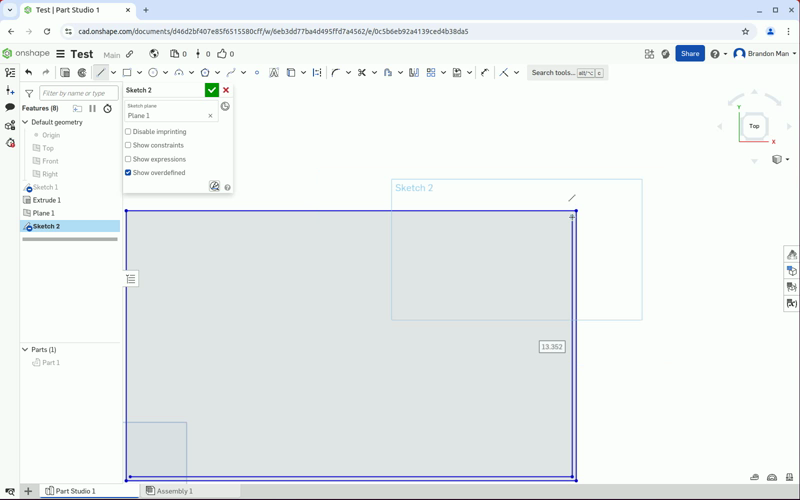
scroll(-6)
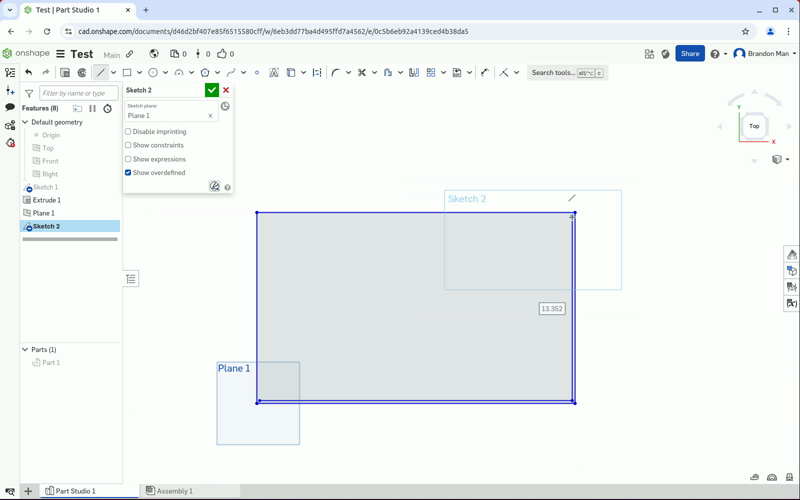
scroll(-6)
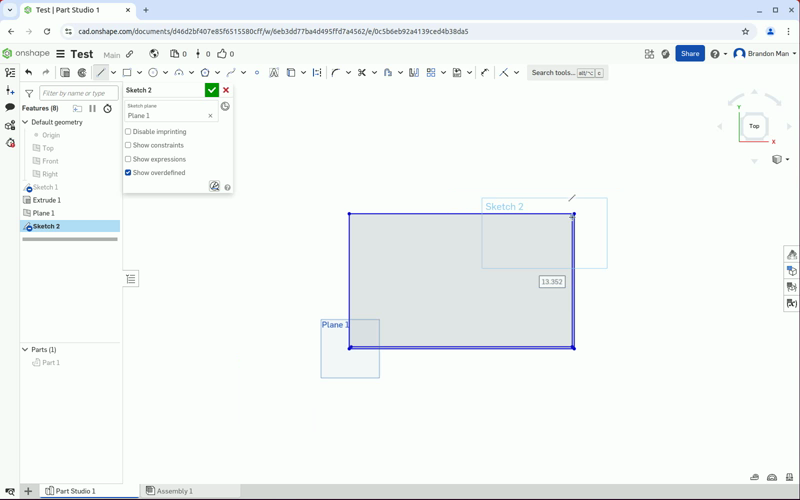
scroll(-6)
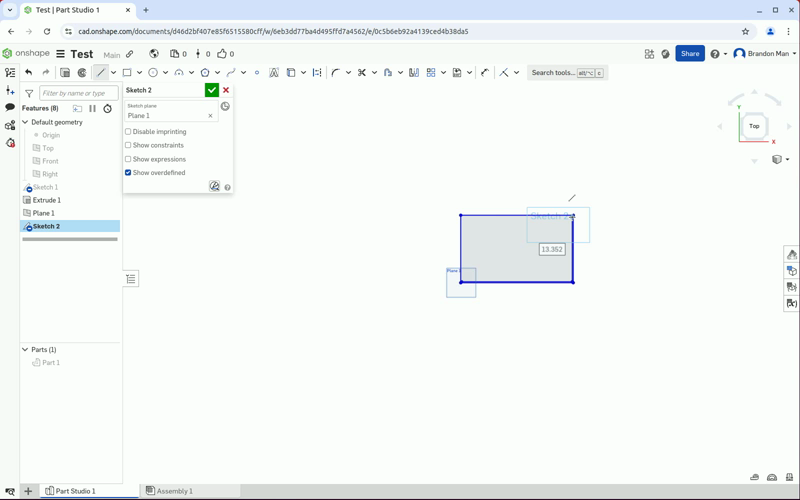
key_up(shift)
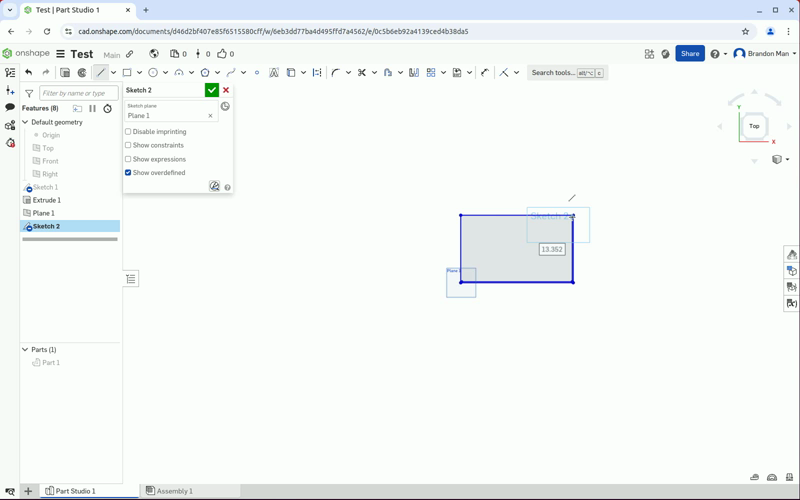
key_down(shift)
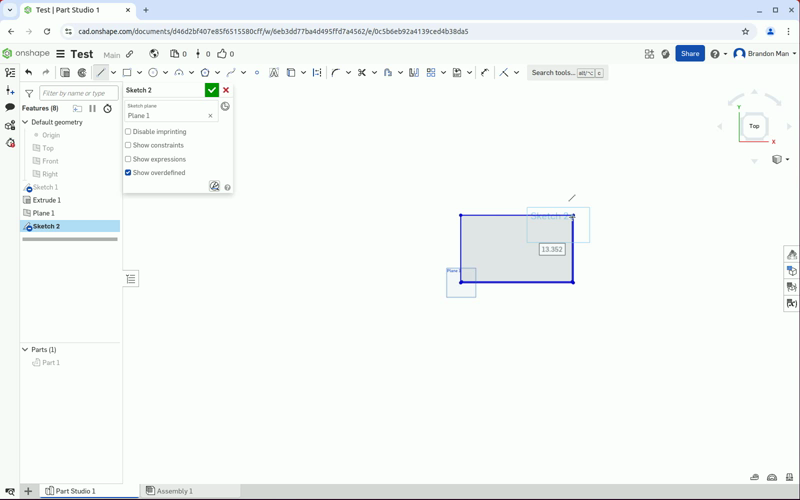
mouse_move(461, 216)
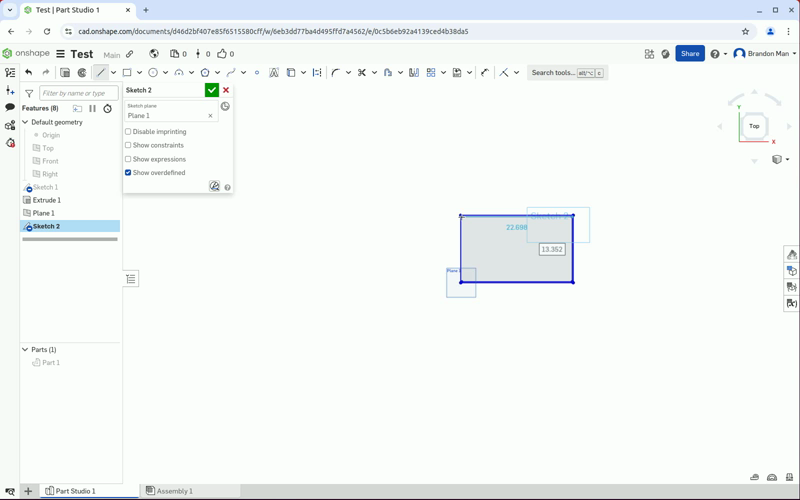
scroll(6)
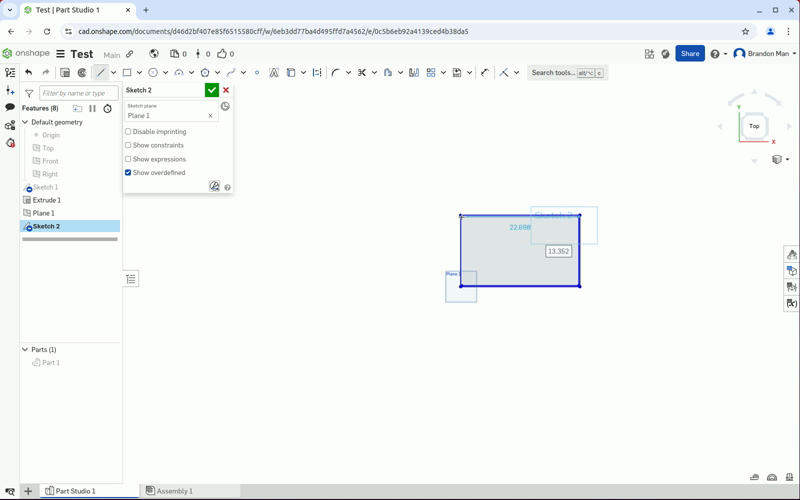
scroll(6)
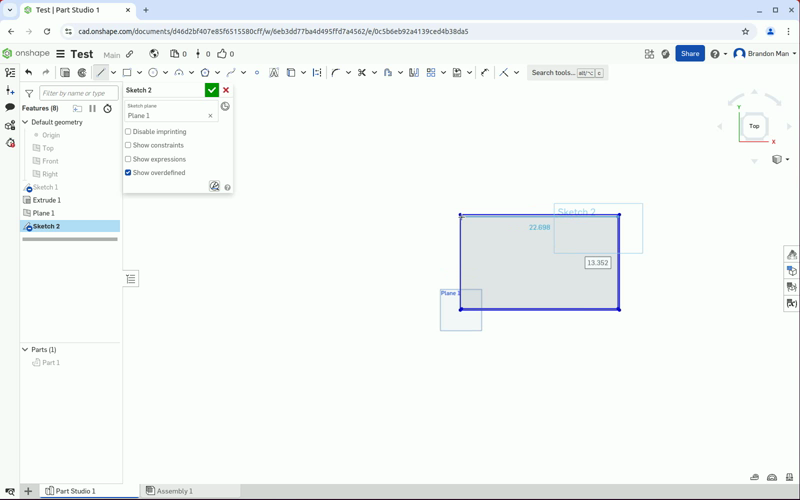
scroll(6)
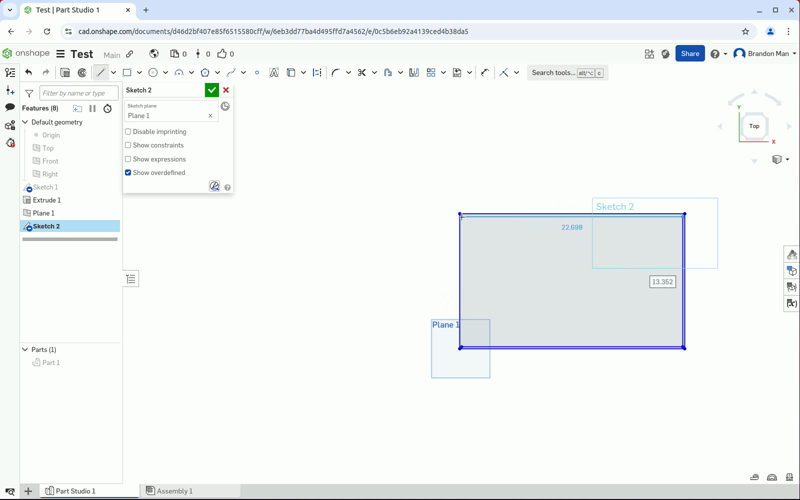
scroll(6)
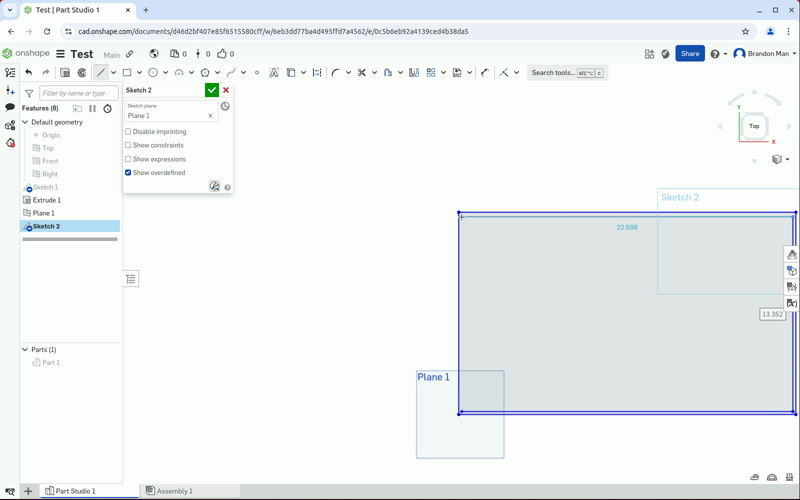
scroll(6)
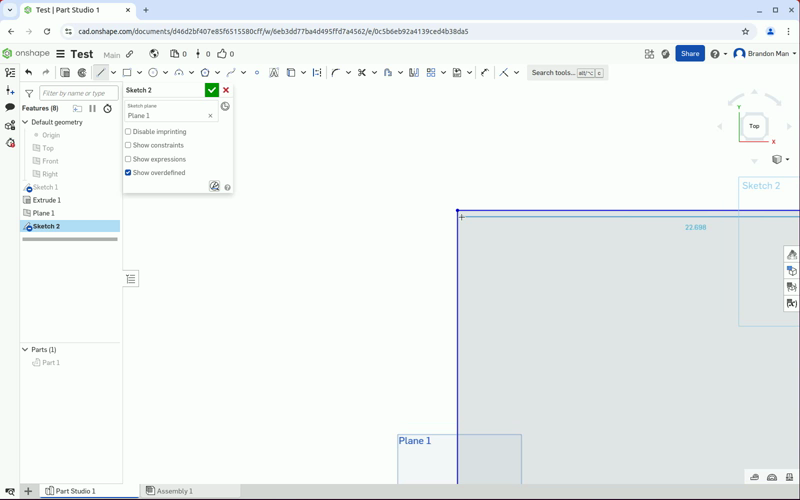
scroll(6)
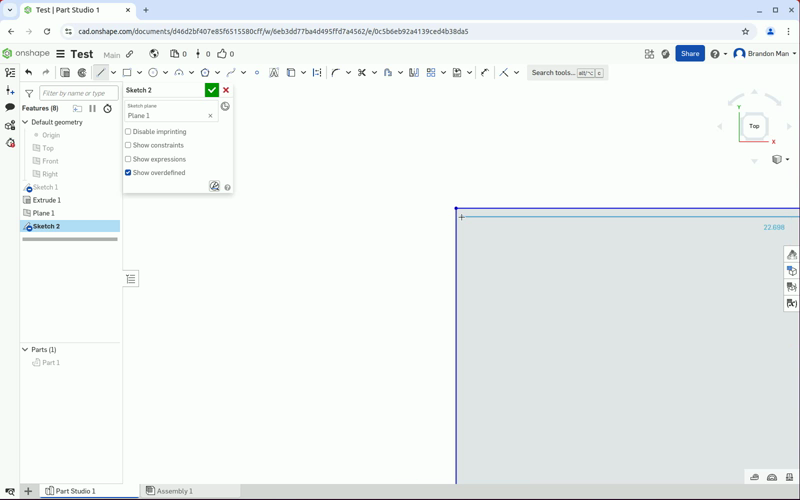
scroll(6)
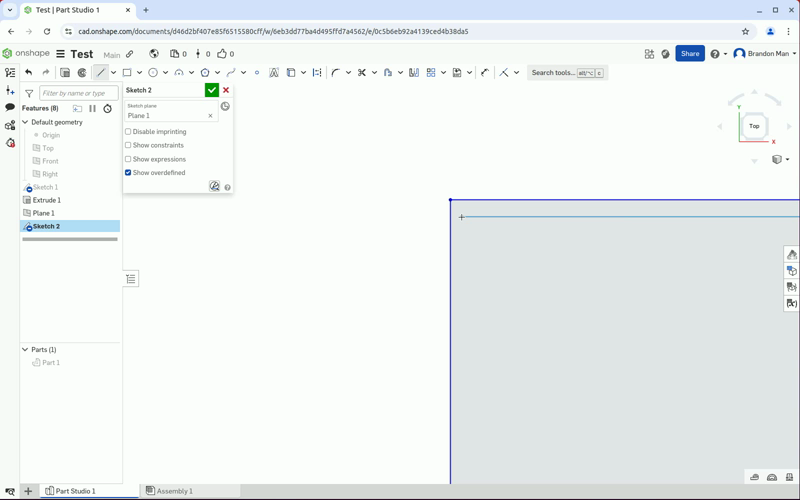
click(461, 216)
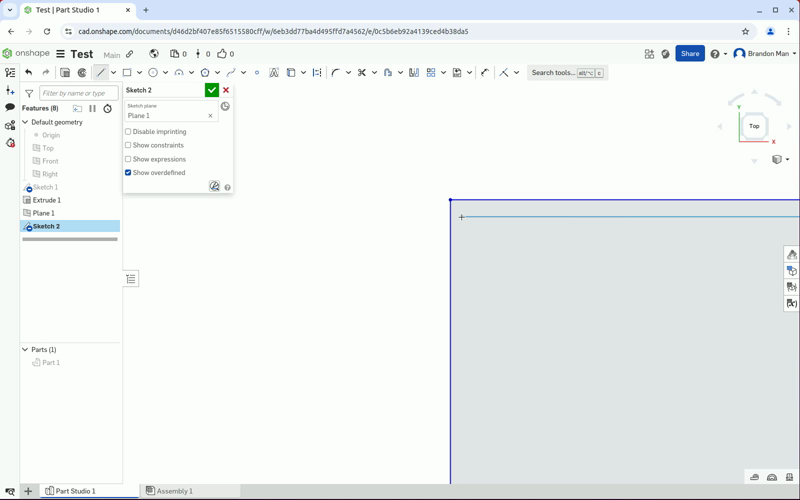
scroll(-6)
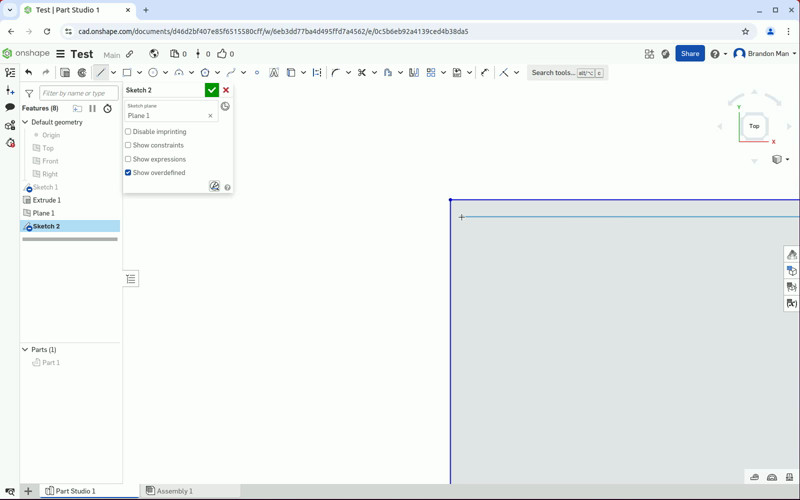
scroll(-6)
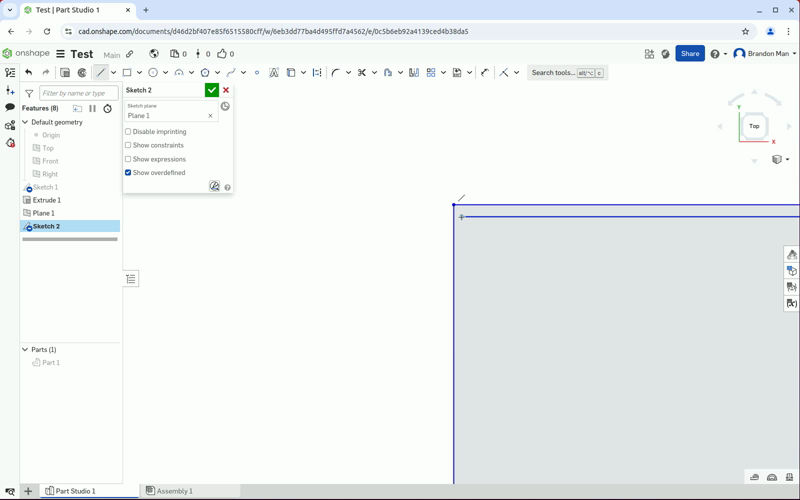
scroll(-6)
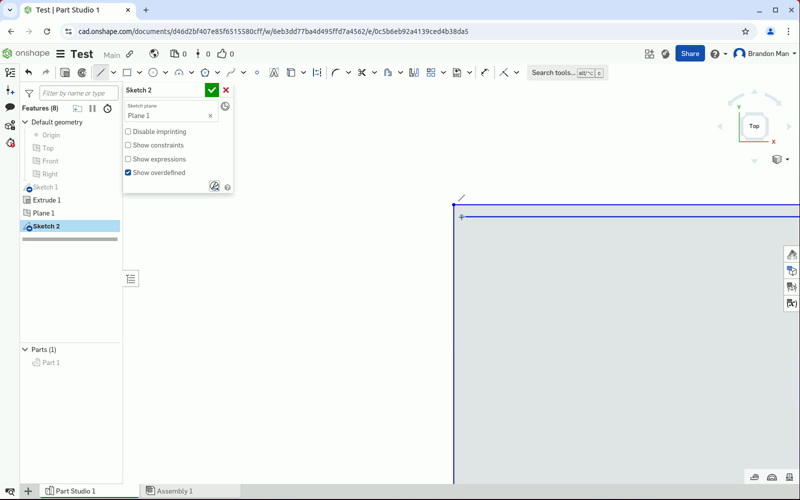
scroll(-6)
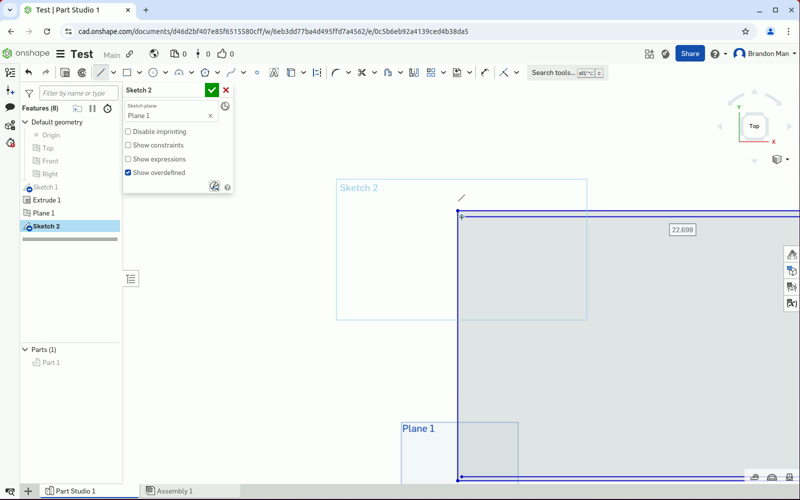
scroll(-6)
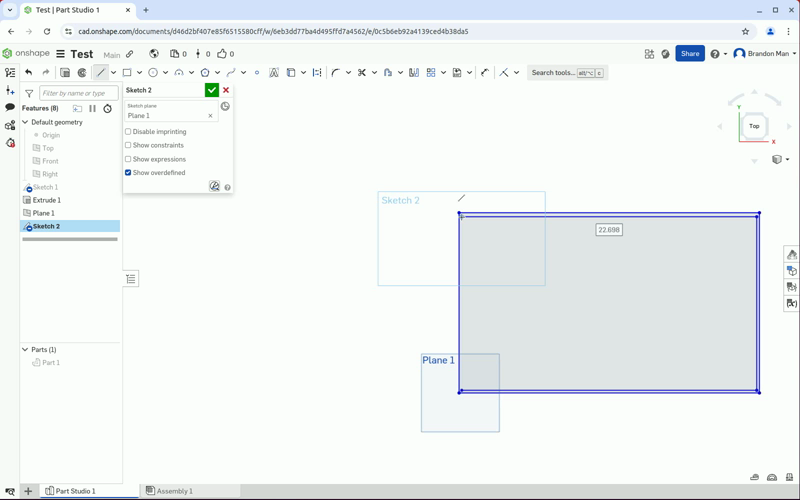
scroll(-6)
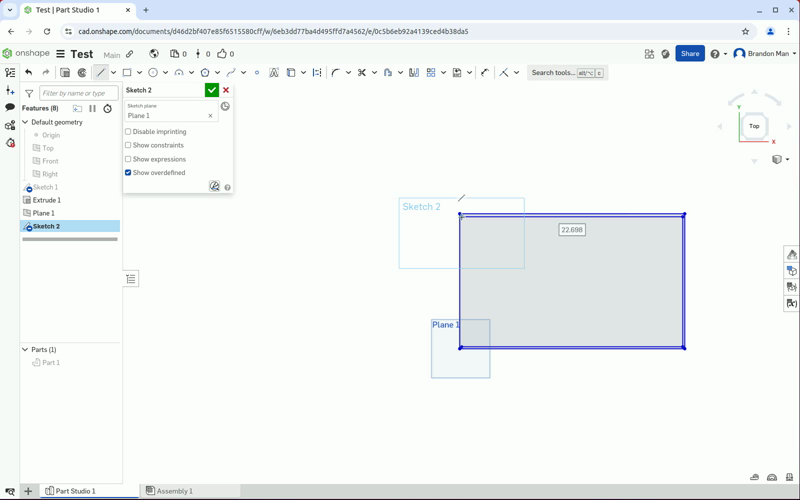
scroll(-6)
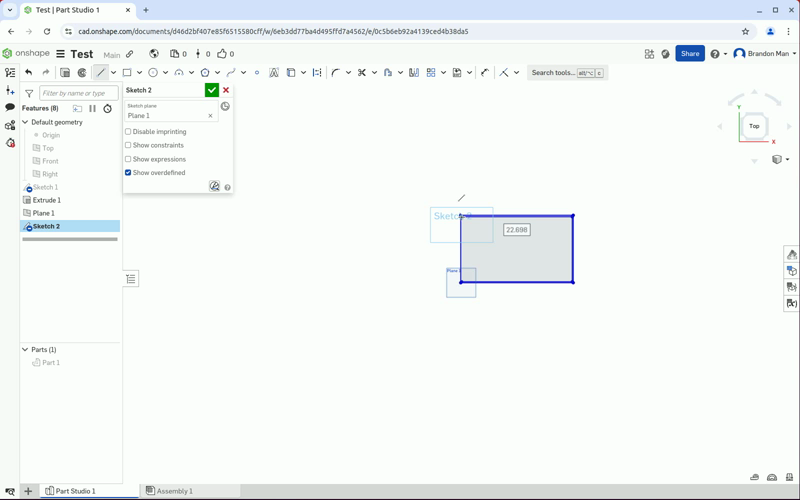
key_up(shift)
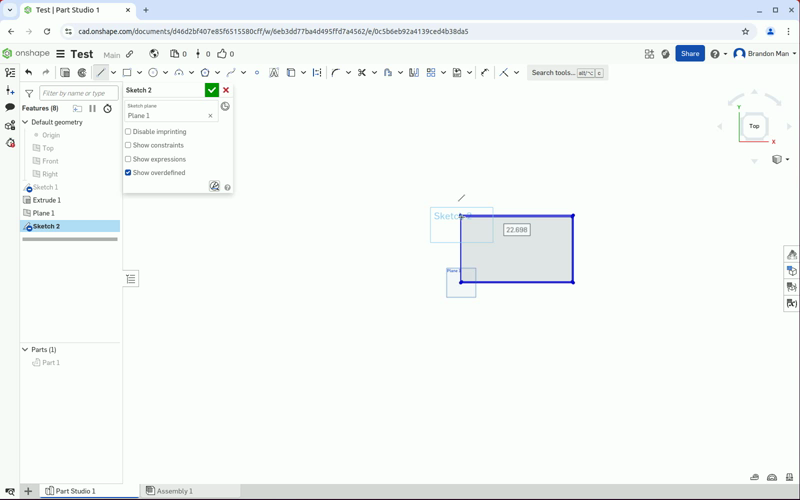
key_down(shift)
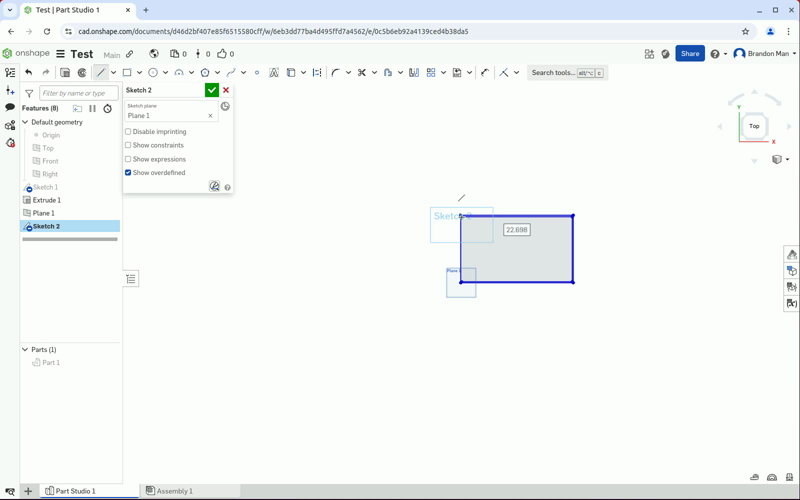
mouse_move(461, 281)
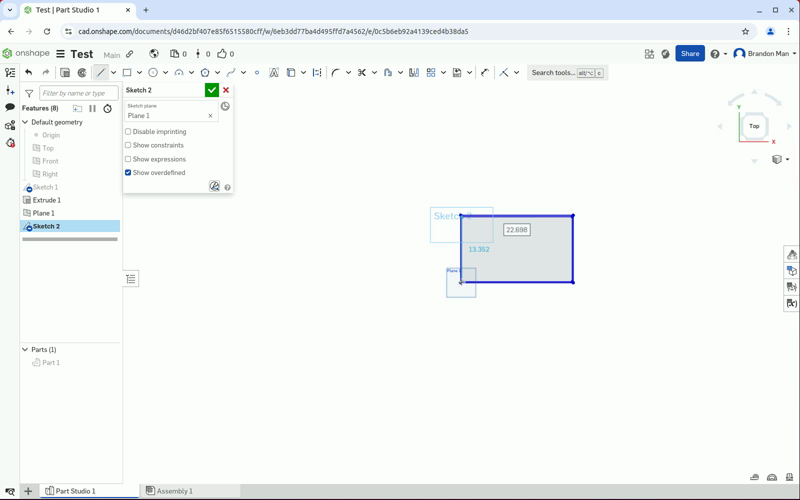
scroll(6)
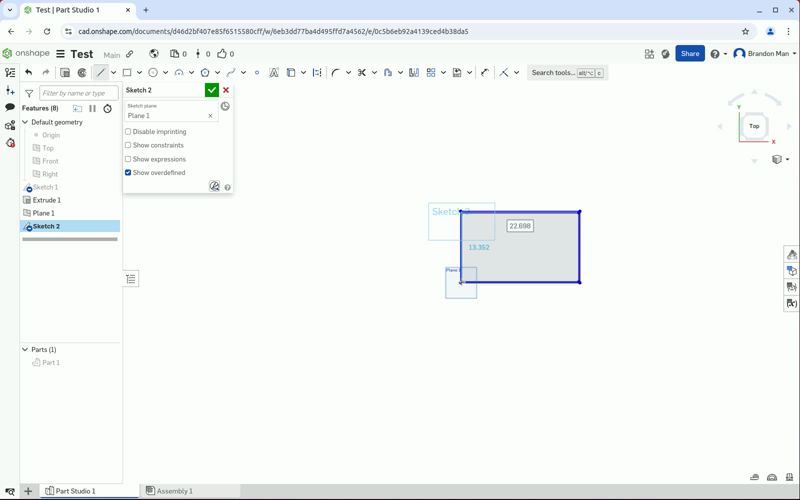
scroll(6)
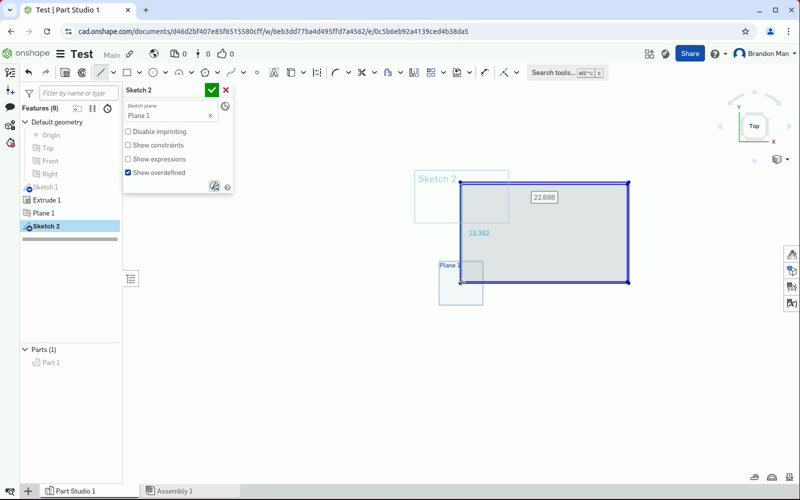
scroll(6)
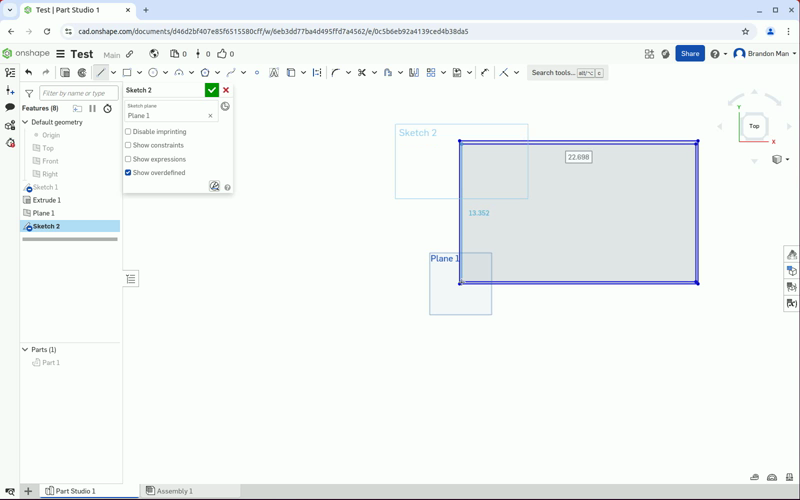
scroll(6)
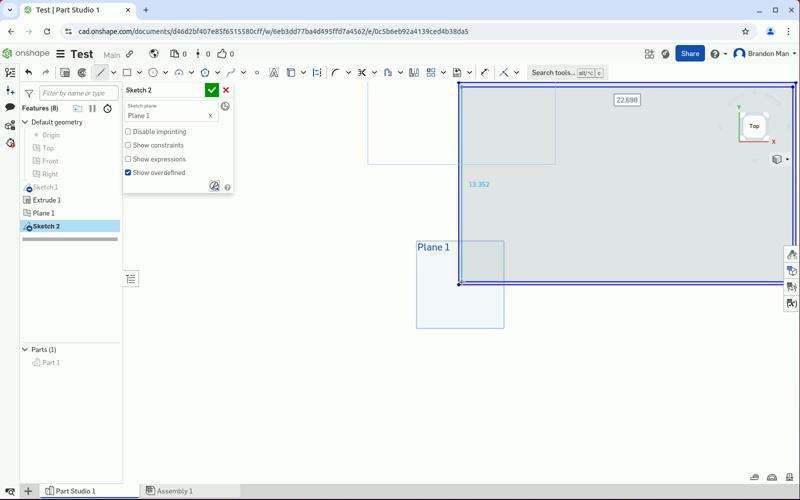
scroll(6)
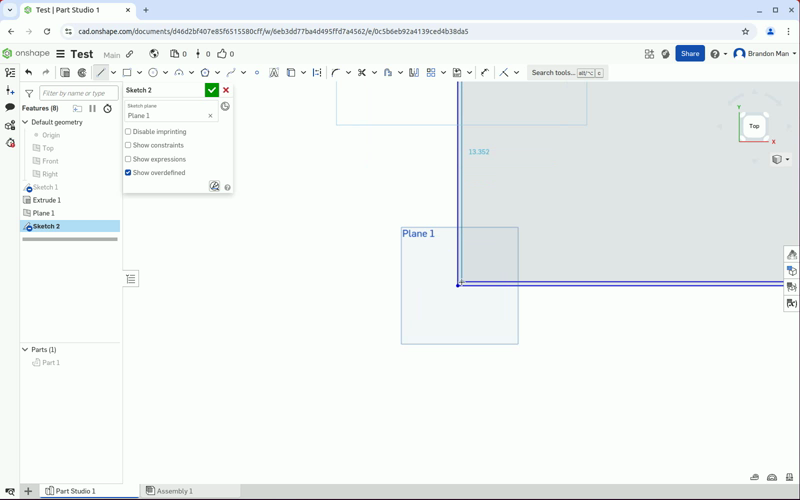
scroll(6)
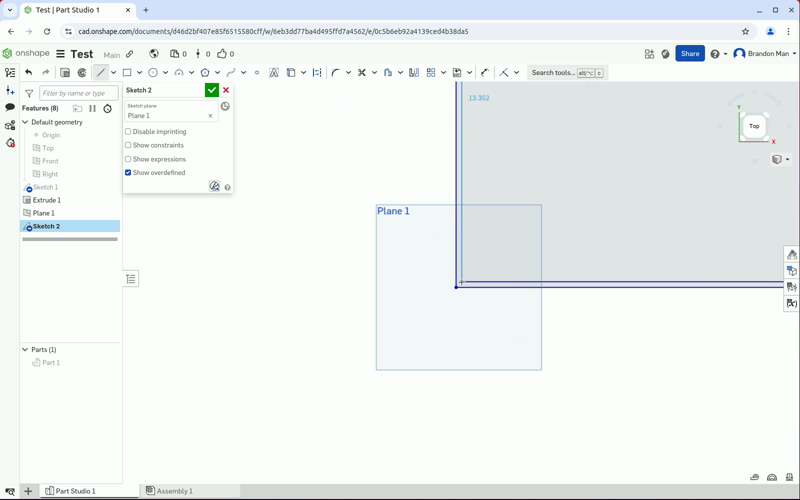
scroll(6)
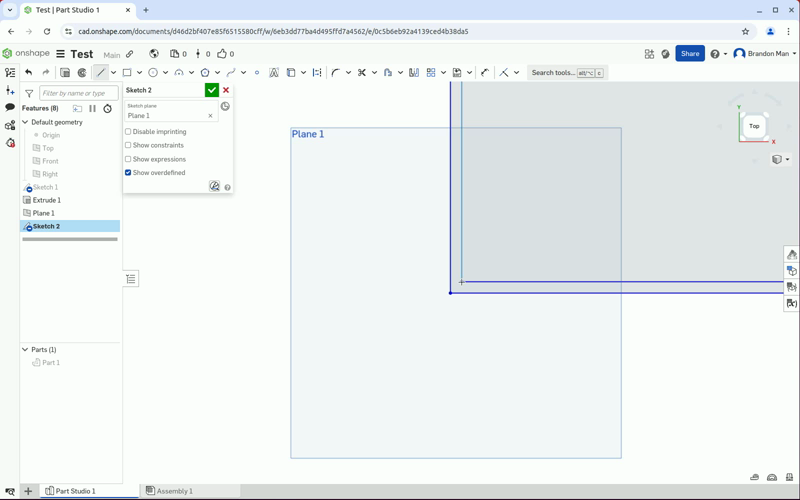
key_up(shift)
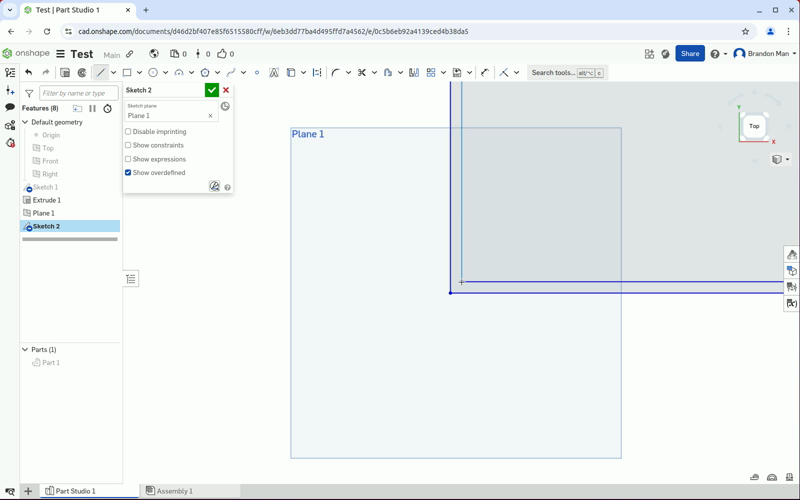
click(461, 281)
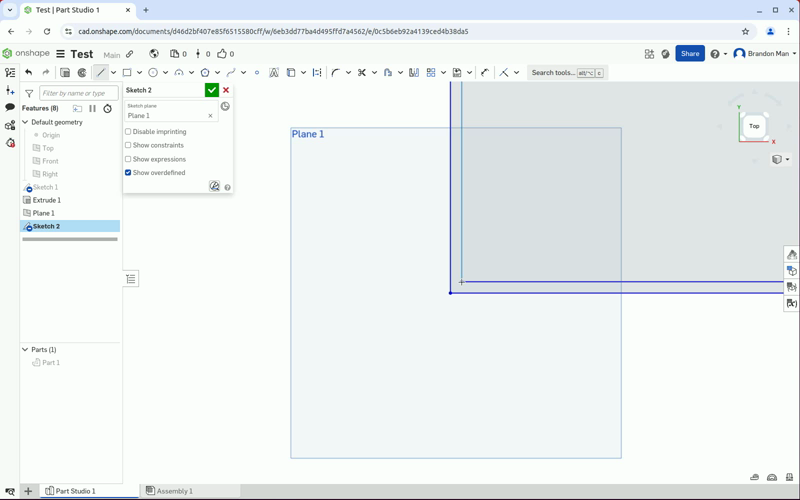
scroll(-6)
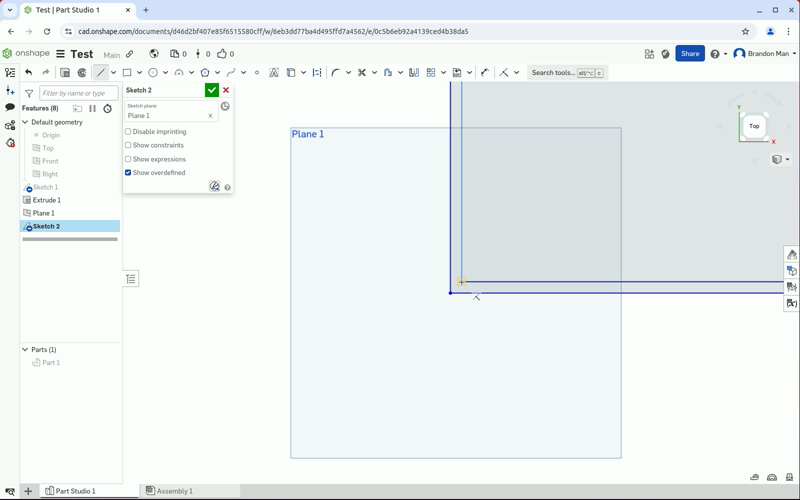
scroll(-6)
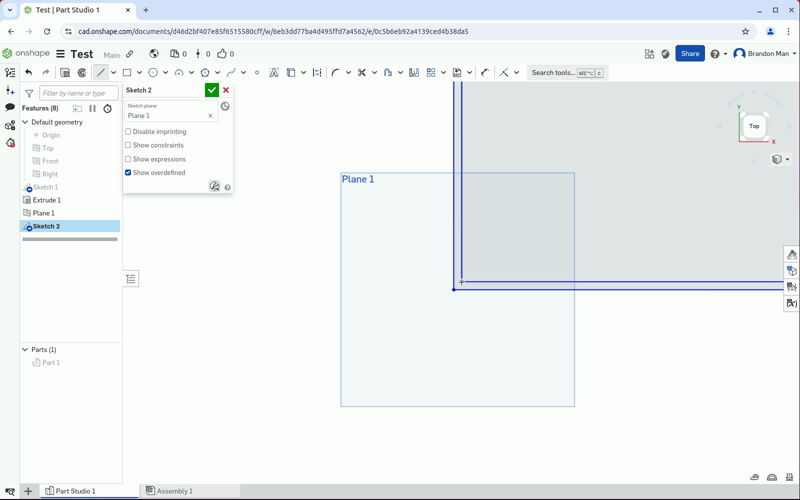
scroll(-6)
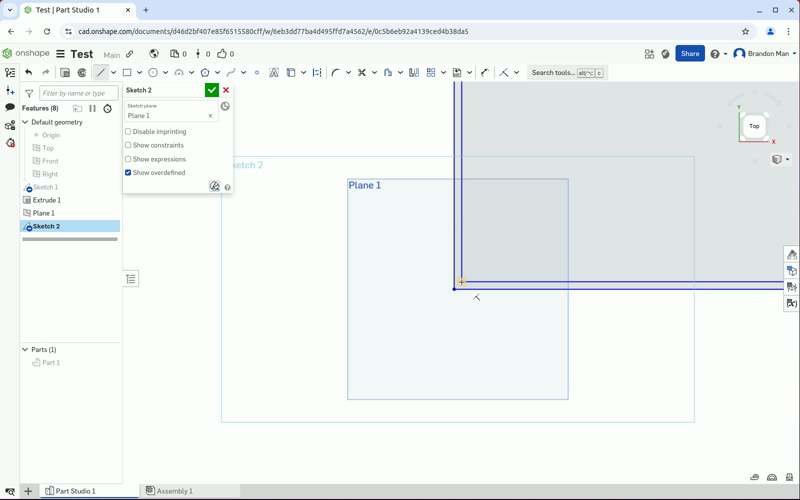
scroll(-6)
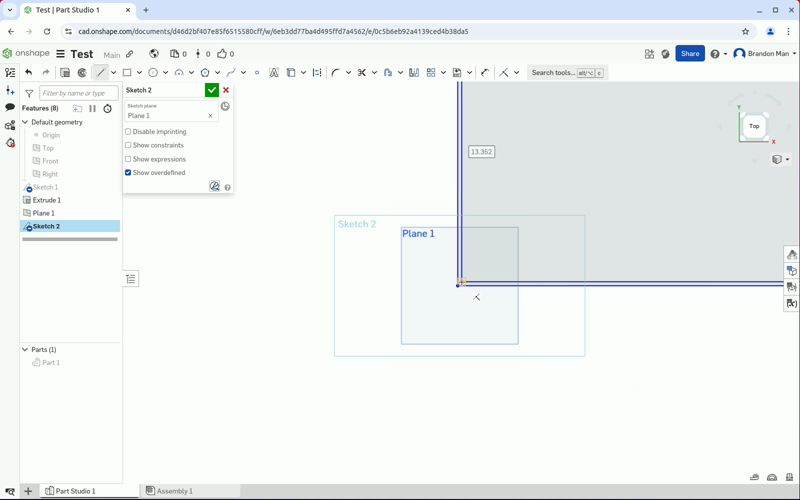
scroll(-6)
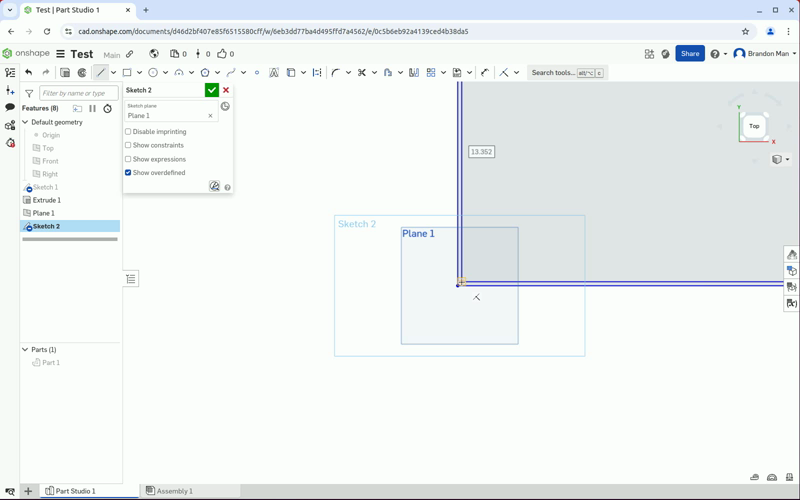
scroll(-6)
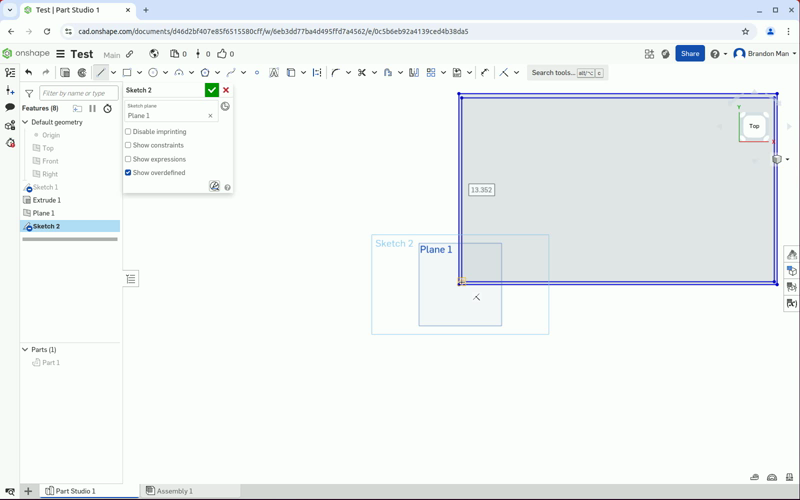
scroll(-6)
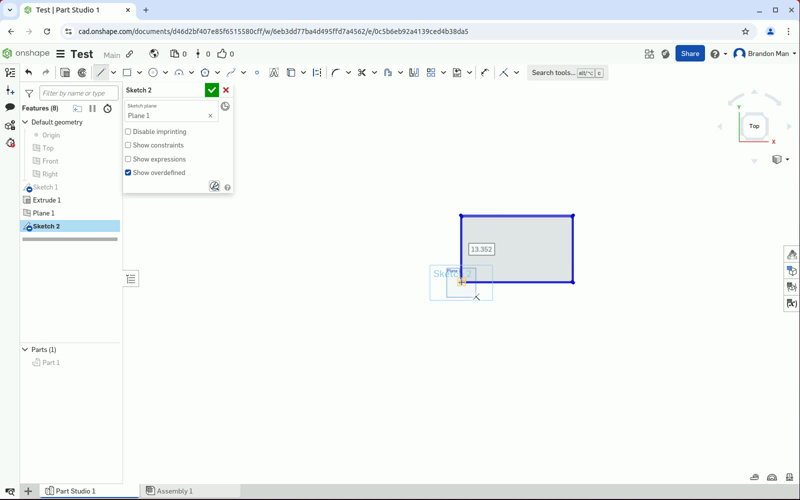
key(esc)
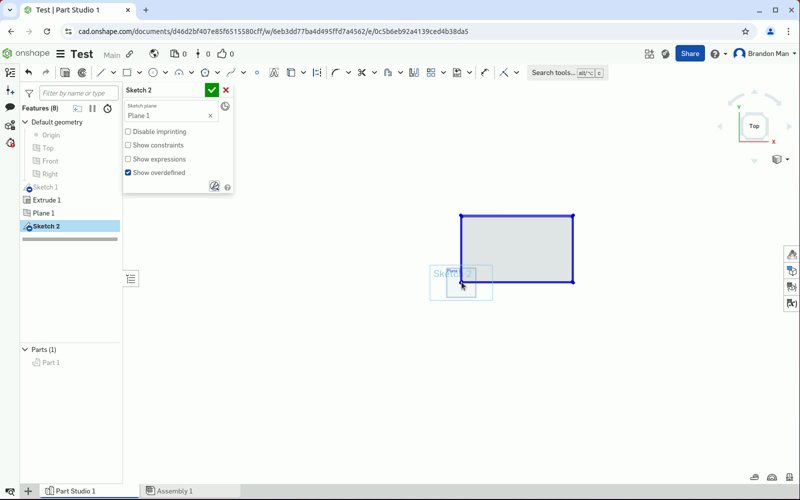
mouse_move(572, 237)
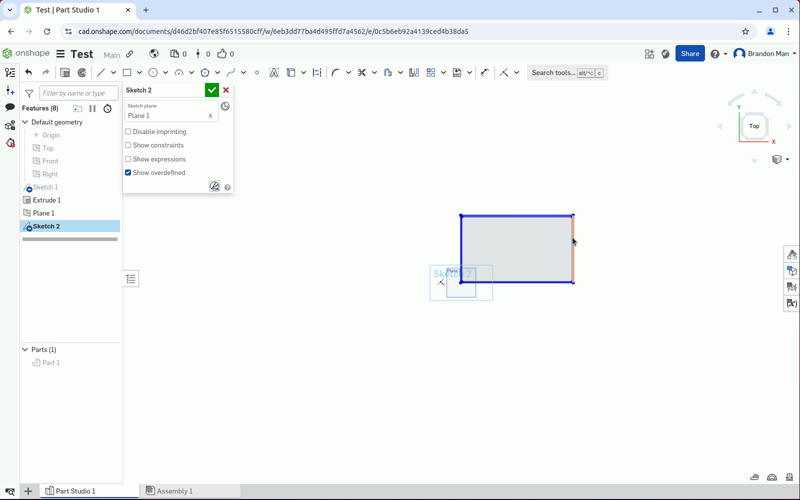
scroll(6)
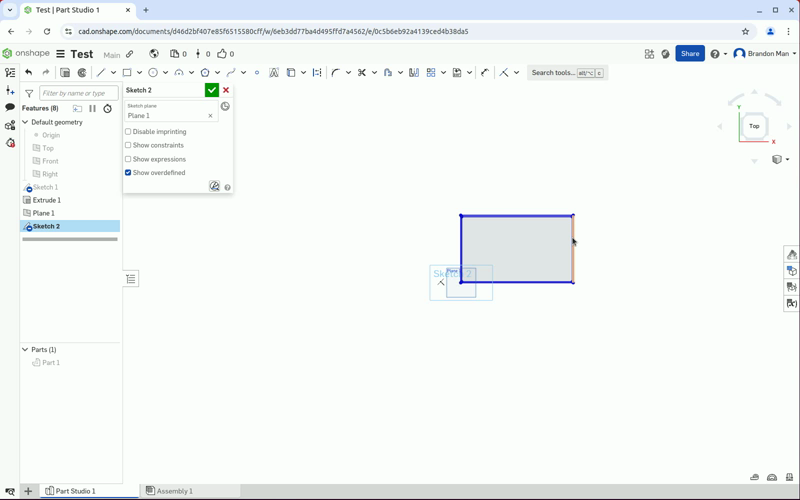
scroll(6)
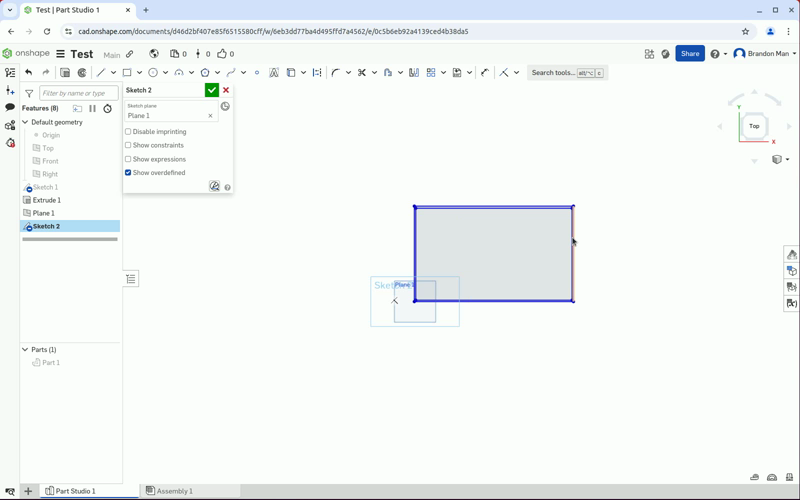
scroll(6)
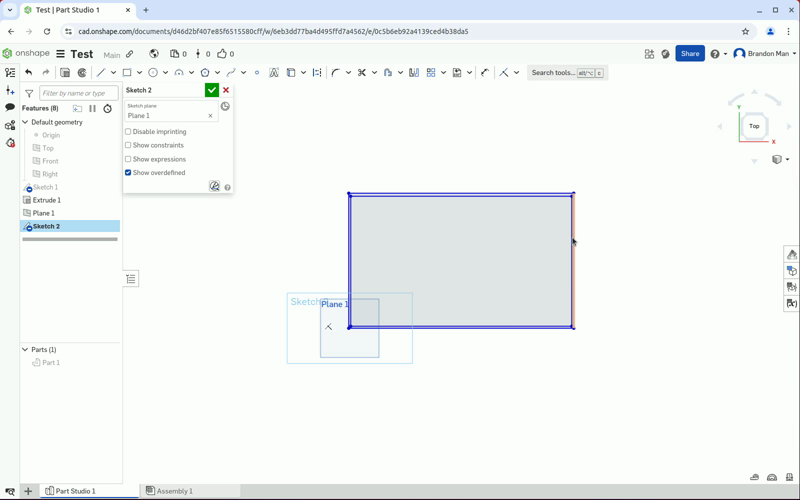
scroll(6)
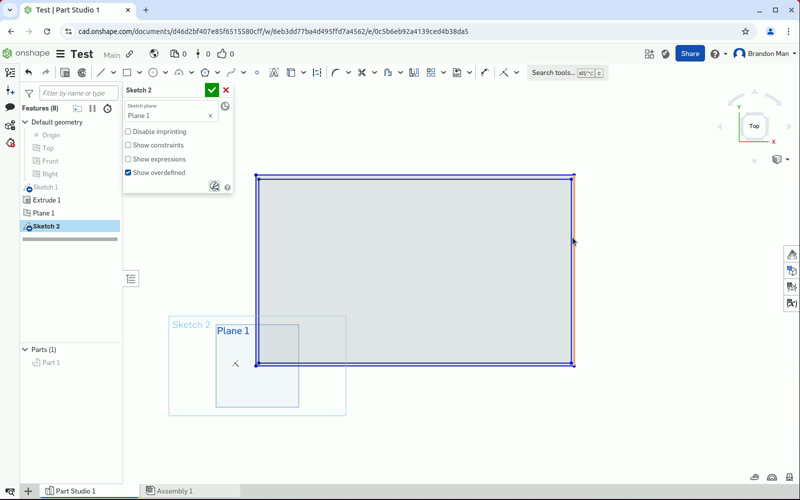
scroll(6)
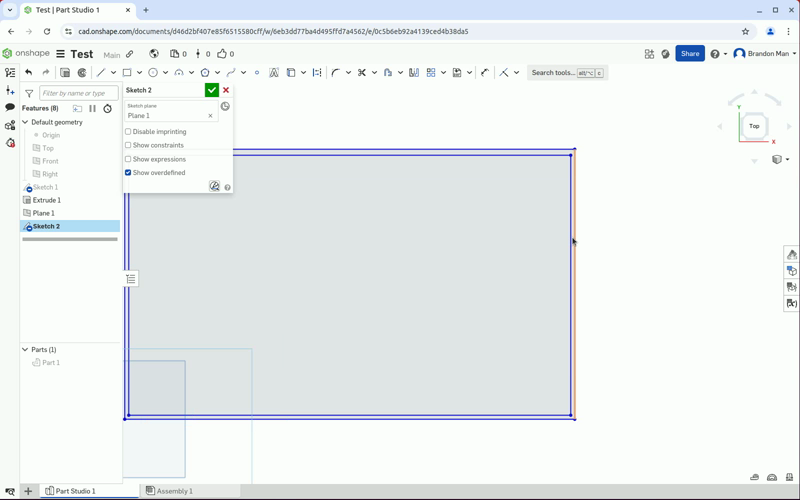
scroll(6)
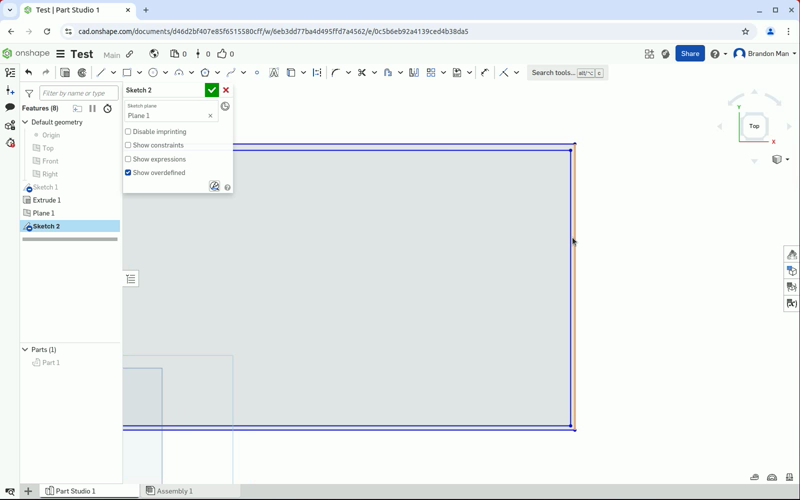
scroll(6)
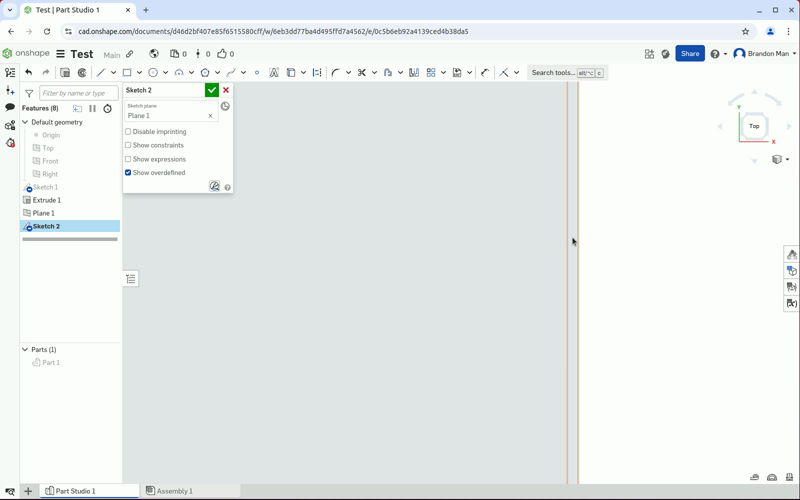
click(572, 237)
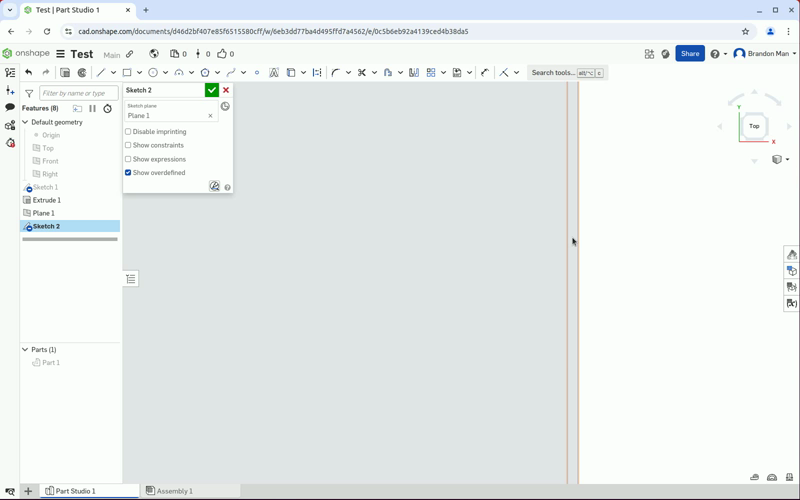
scroll(-6)
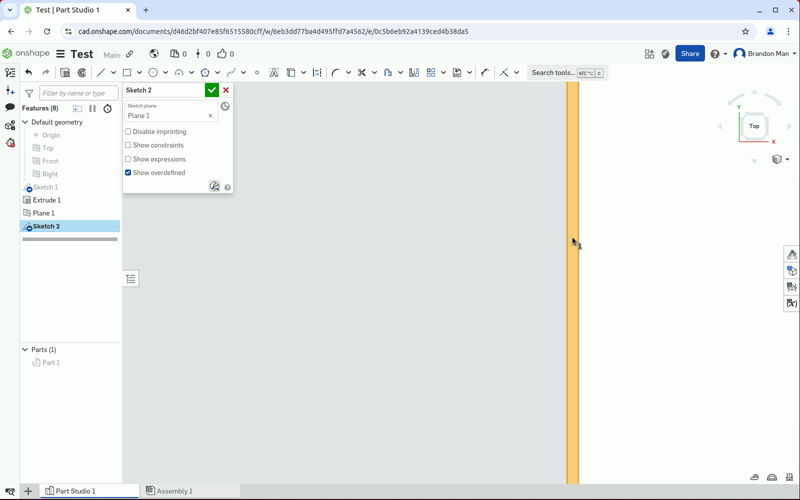
scroll(-6)
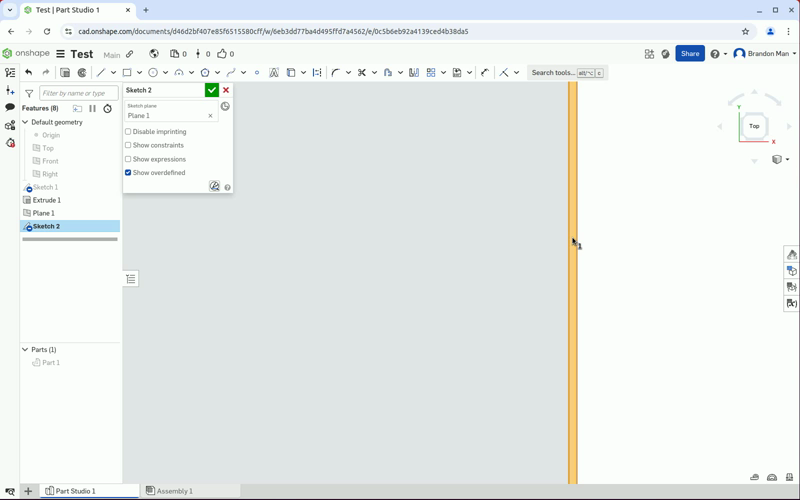
scroll(-6)
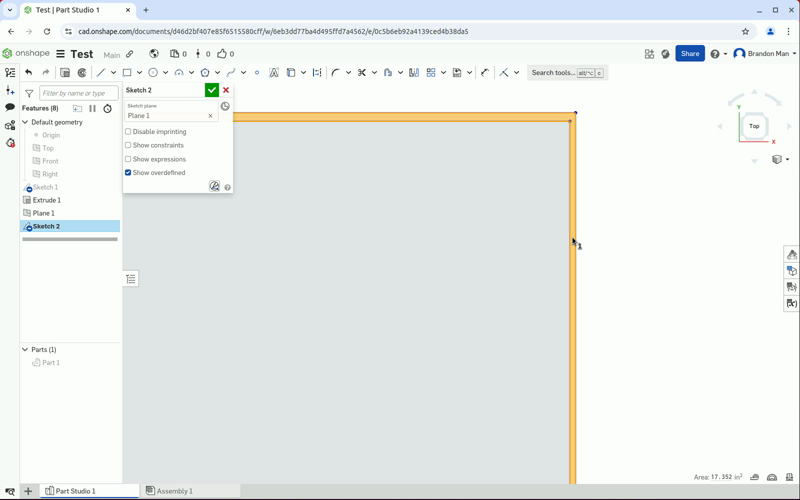
scroll(-6)
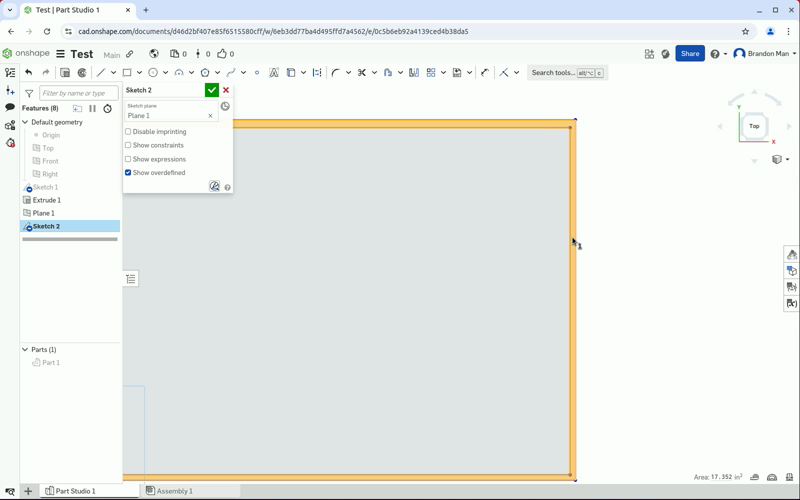
scroll(-6)
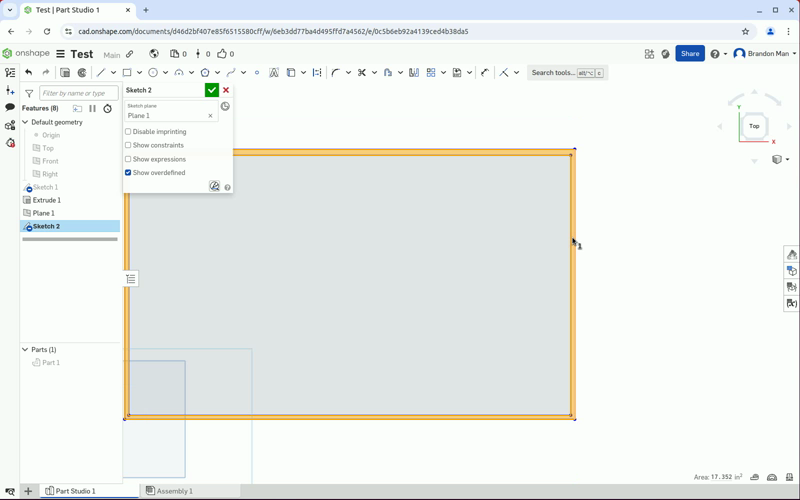
scroll(-6)
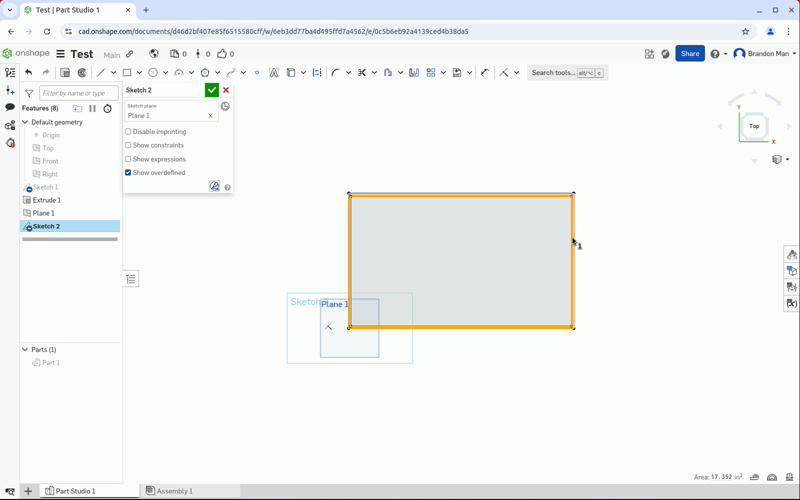
scroll(-6)
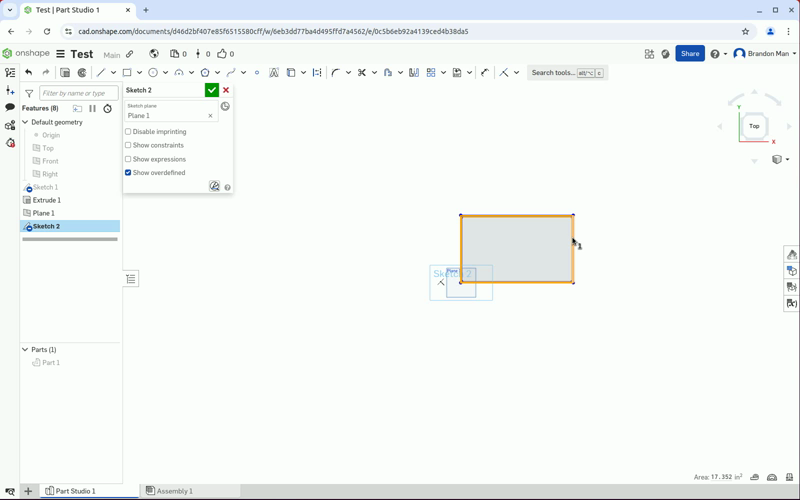
mouse_move(73, 352)
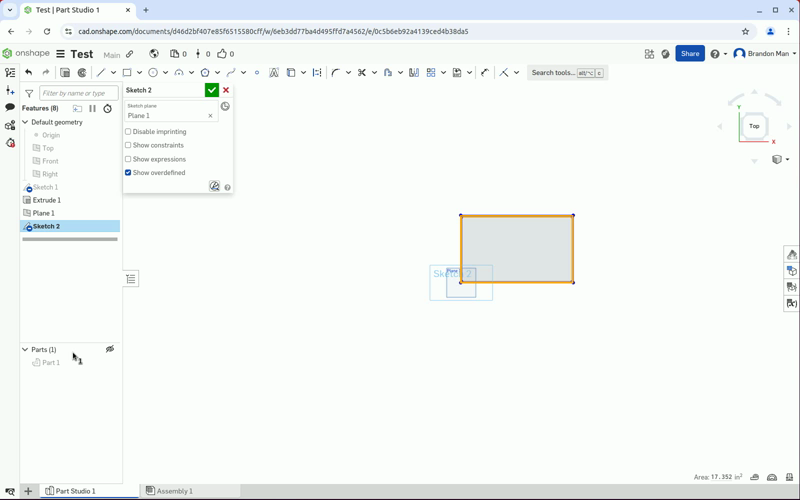
key(shift+y)
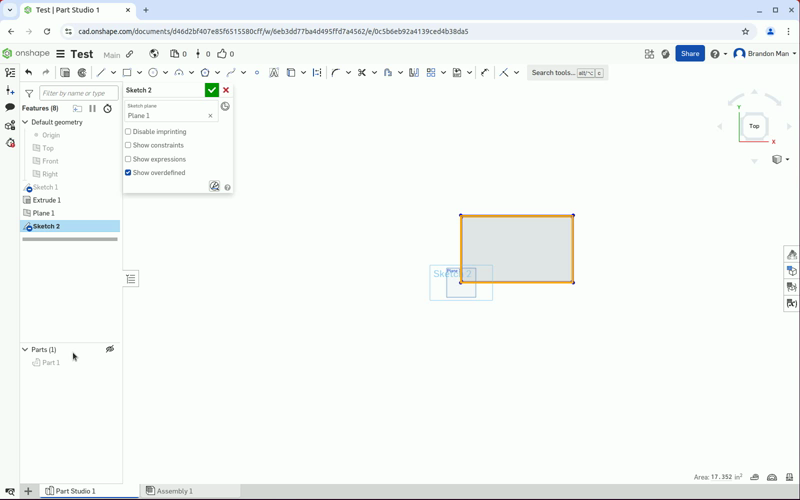
key(shift+e)
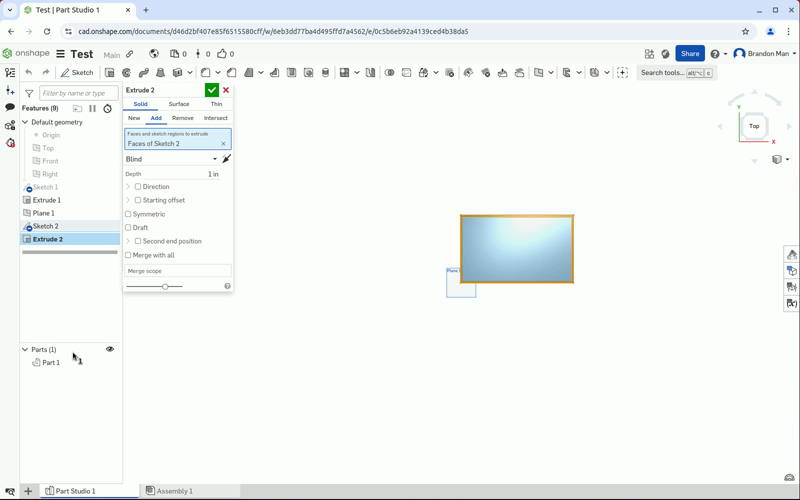
mouse_move(143, 106)
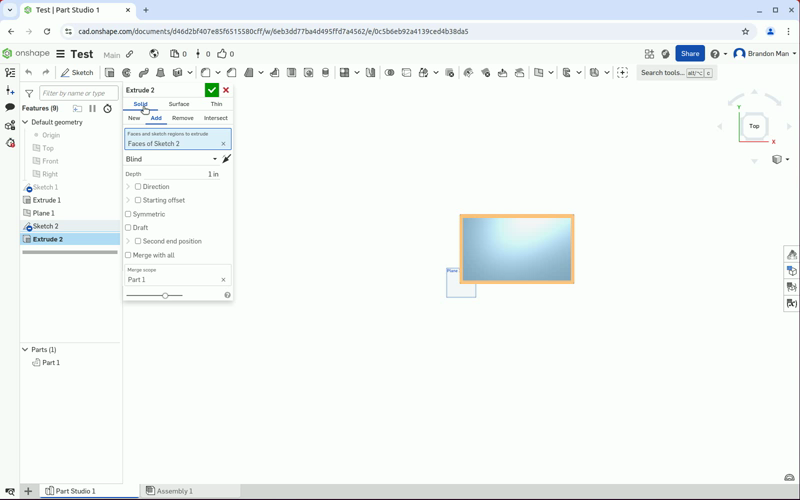
click(143, 106)
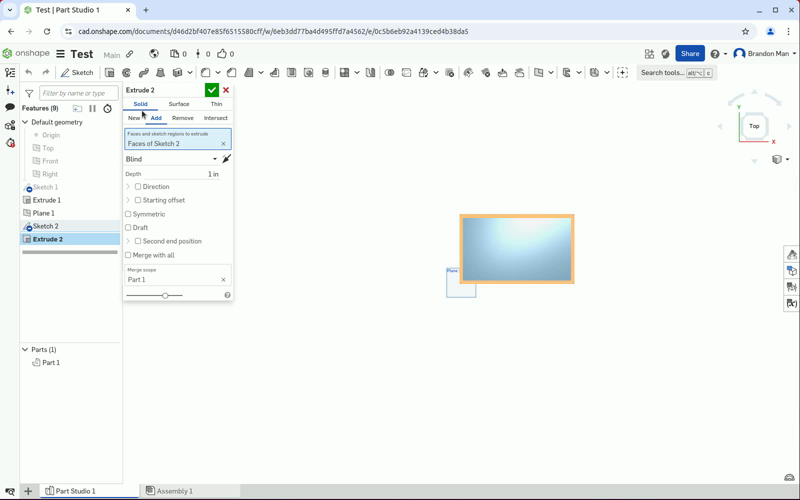
mouse_move(137, 120)
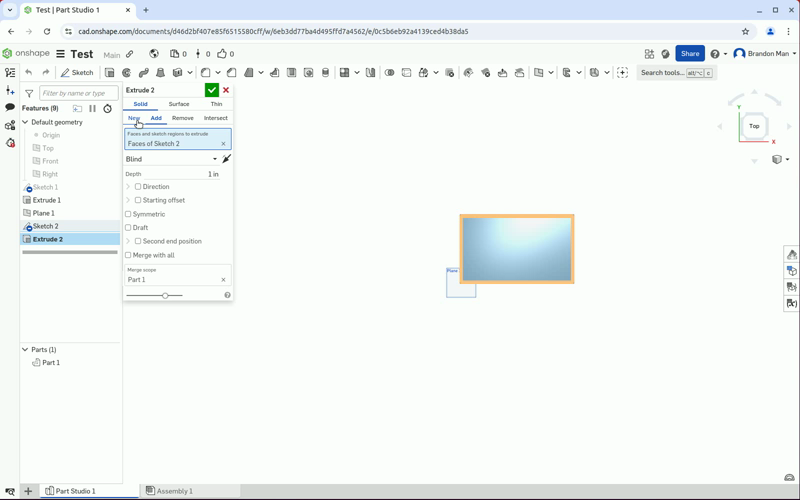
click(137, 120)
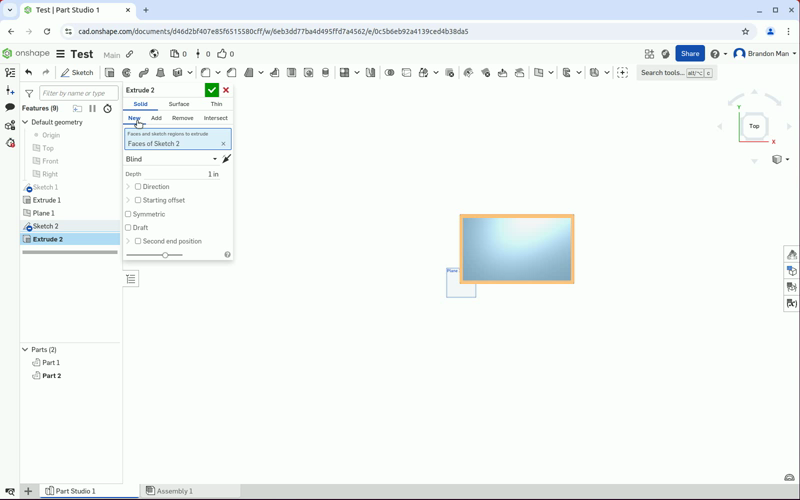
key(tab, 4)
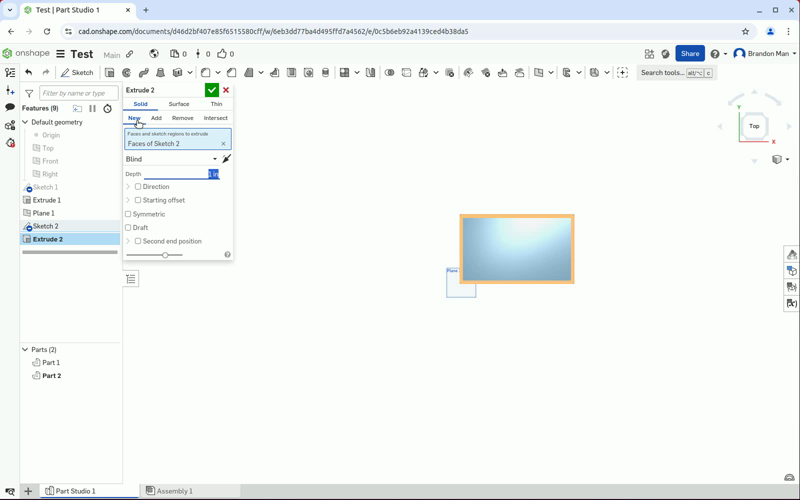
text(4.574)
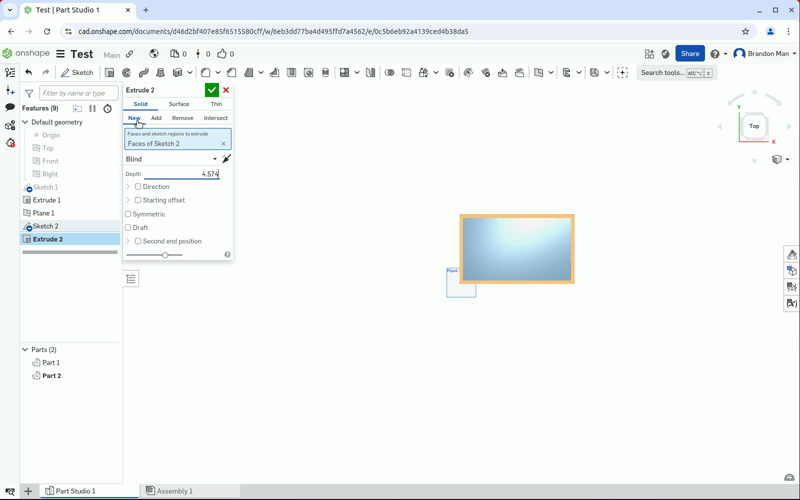
key(enter)
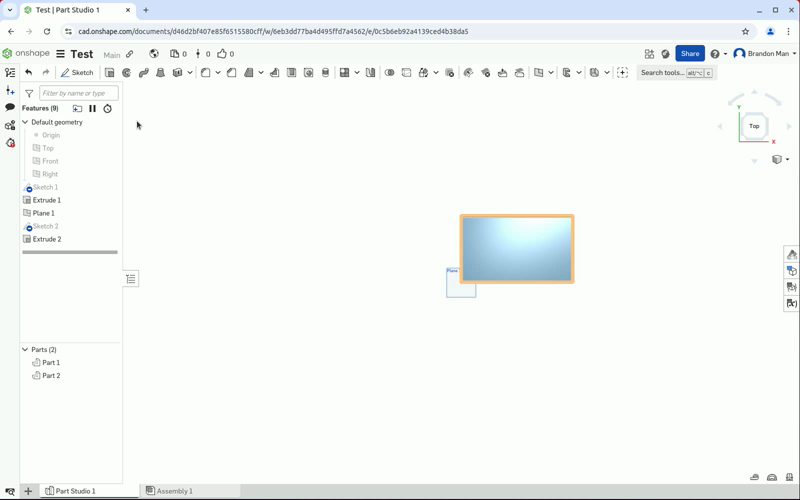
key(shift+h)
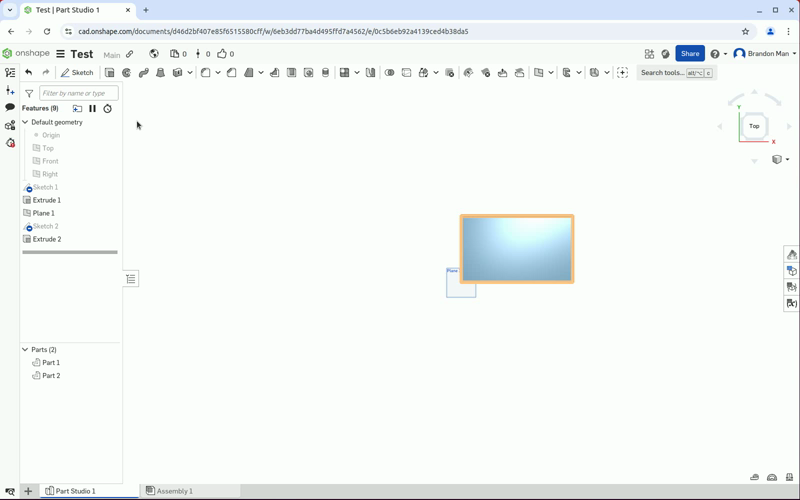
key(shift+h)
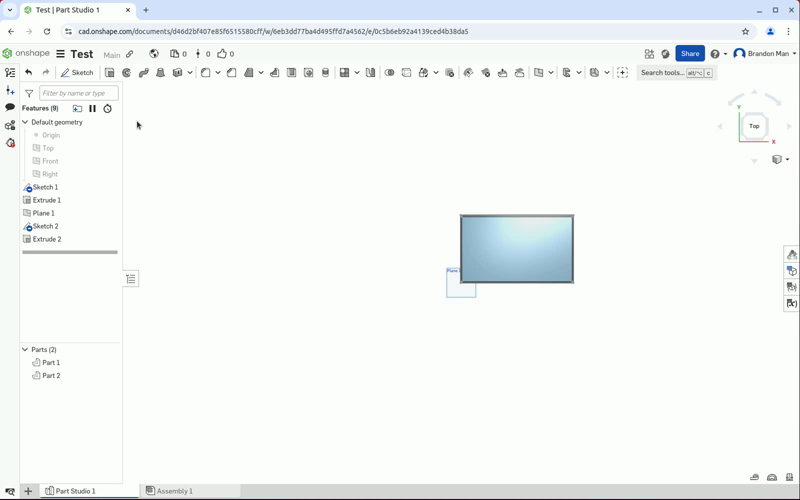
key(shift+7)
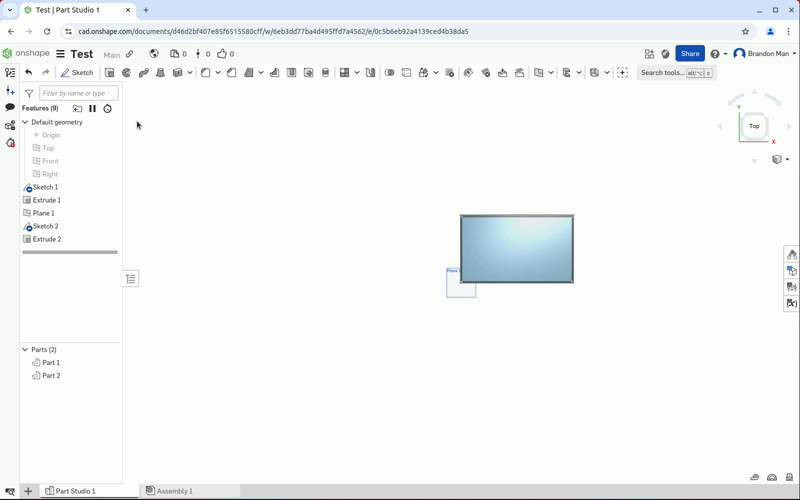
key(up, 3)
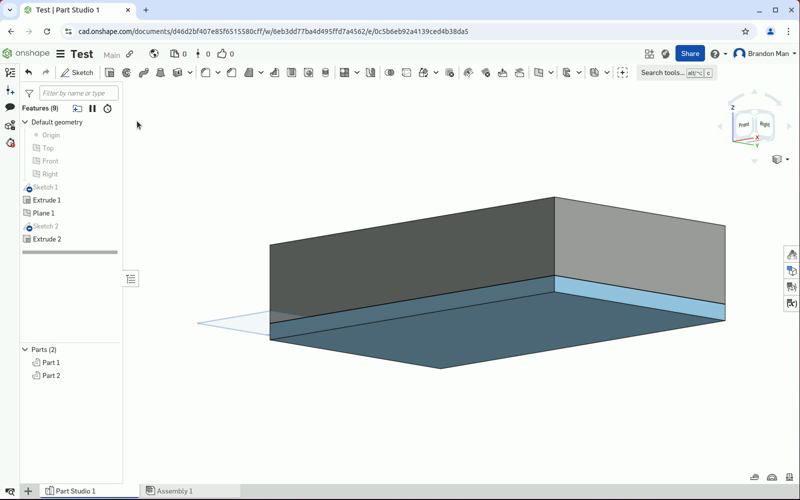
key(left, 3)
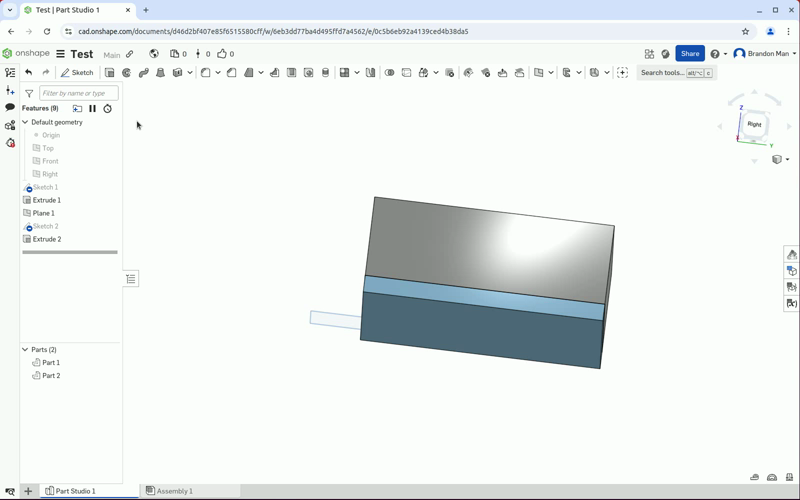
key(right, 3)
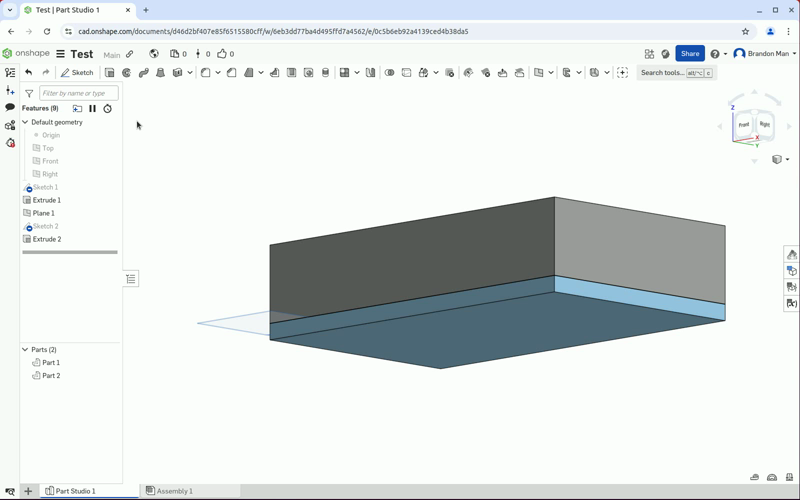
key(down, 3)
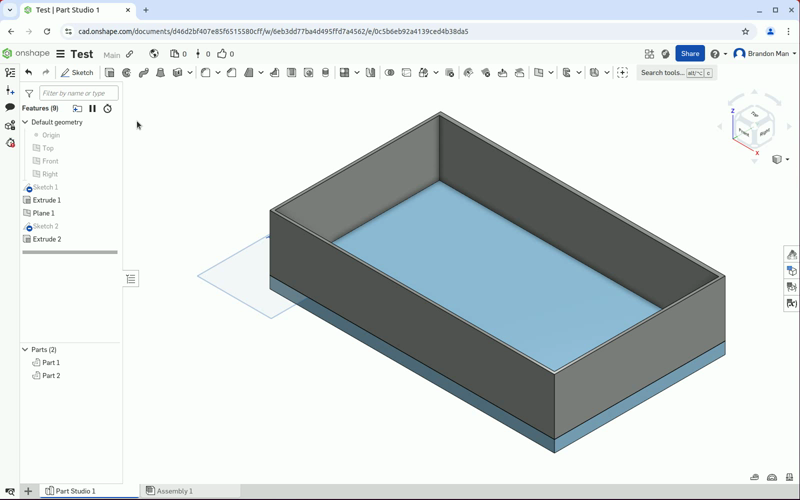
mouse_move(73, 189)
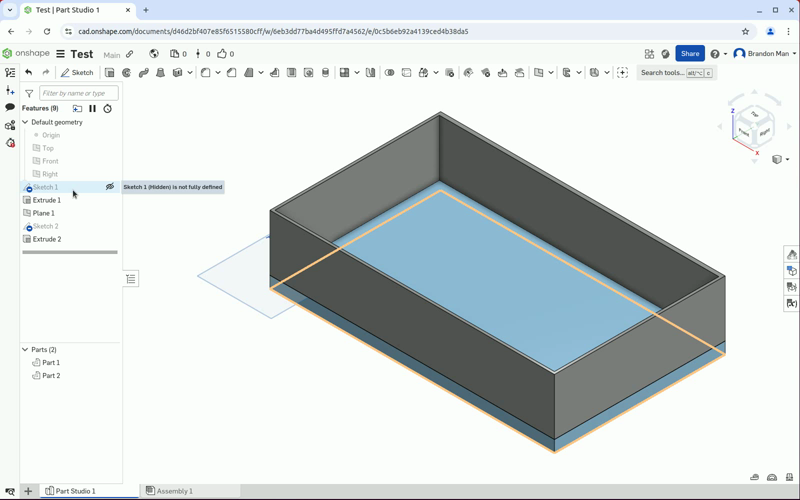
click(73, 189)